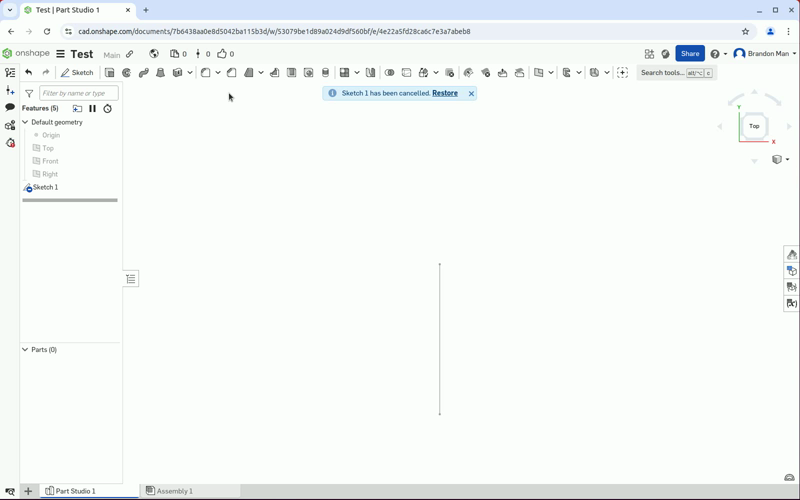
key(shift+h)
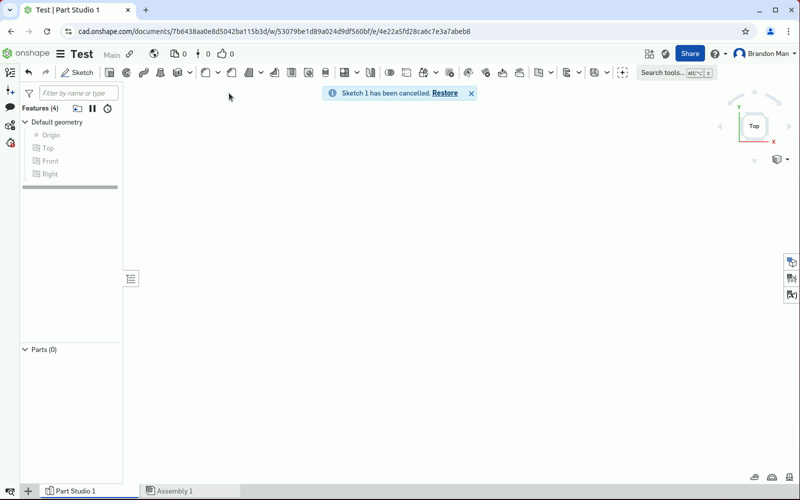
mouse_move(73, 352)
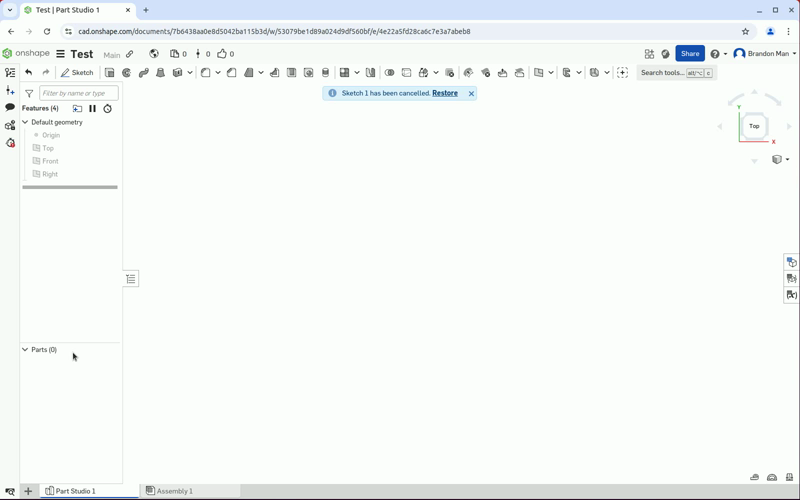
key(y)
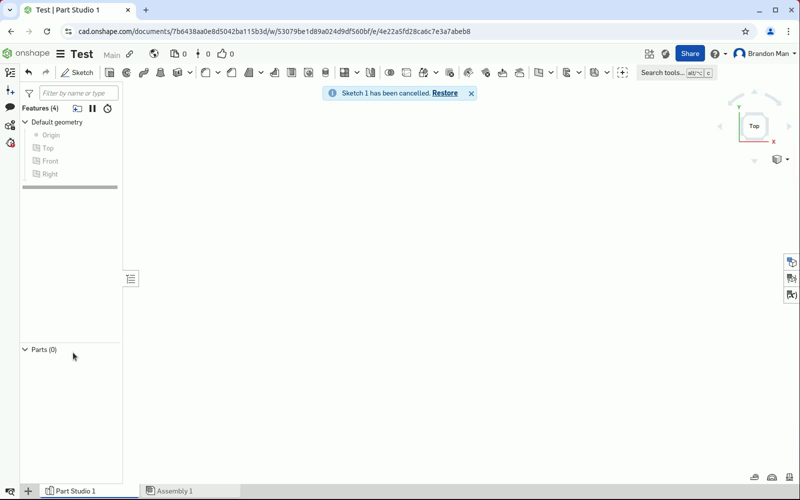
key(shift+p)
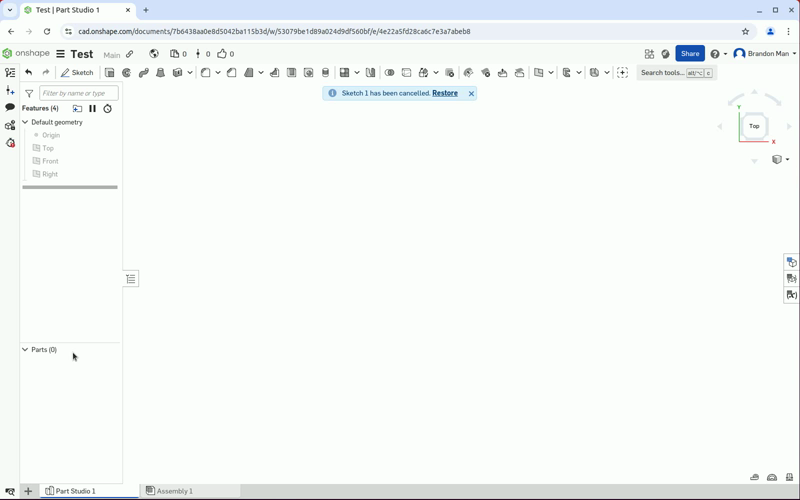
key(space)
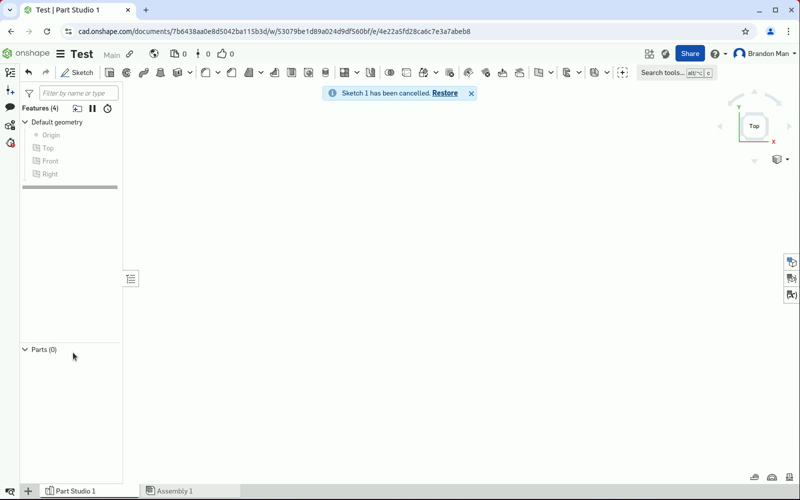
key_down(shift)
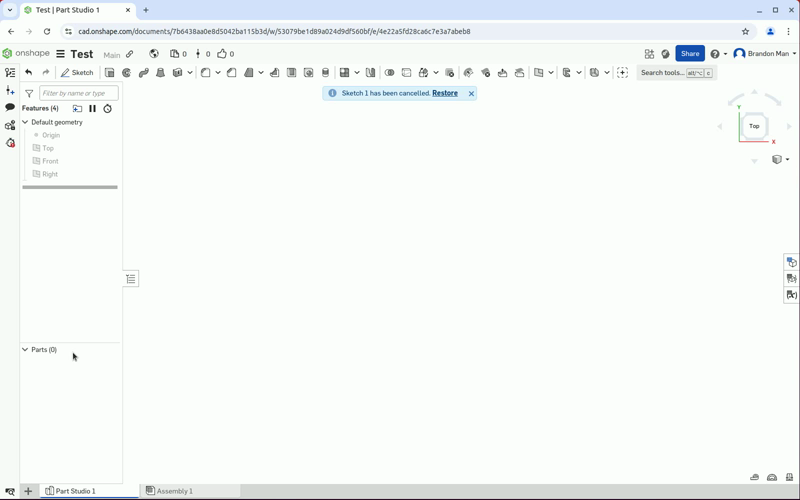
key(up)
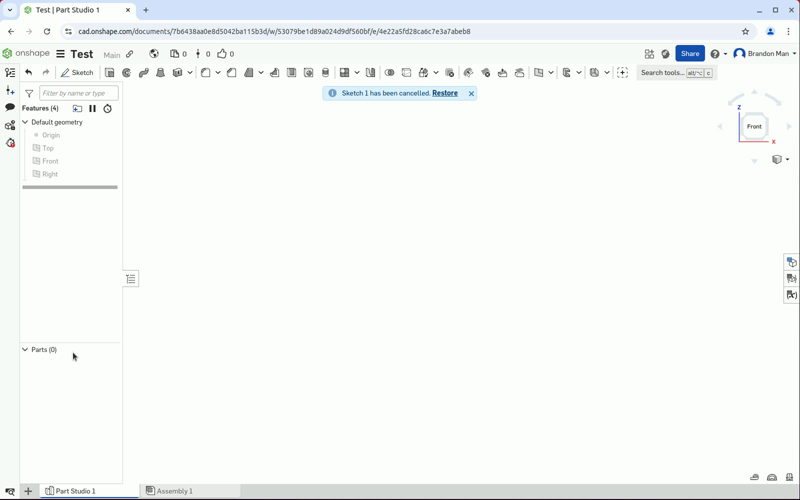
key_up(shift)
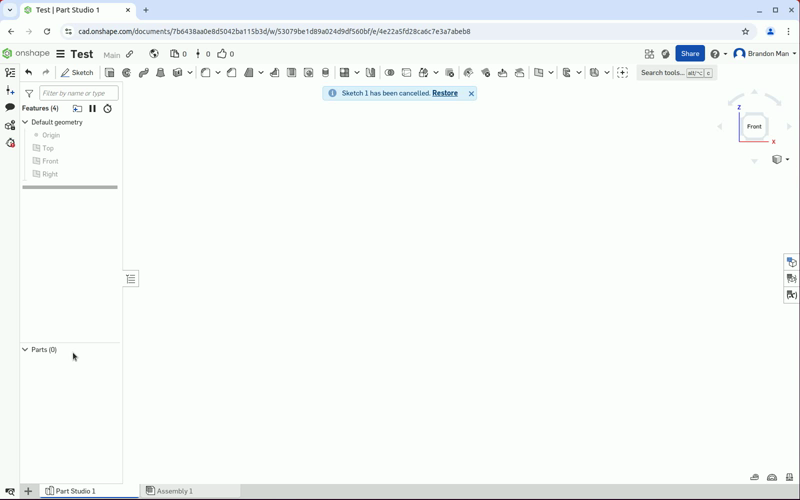
mouse_move(73, 352)
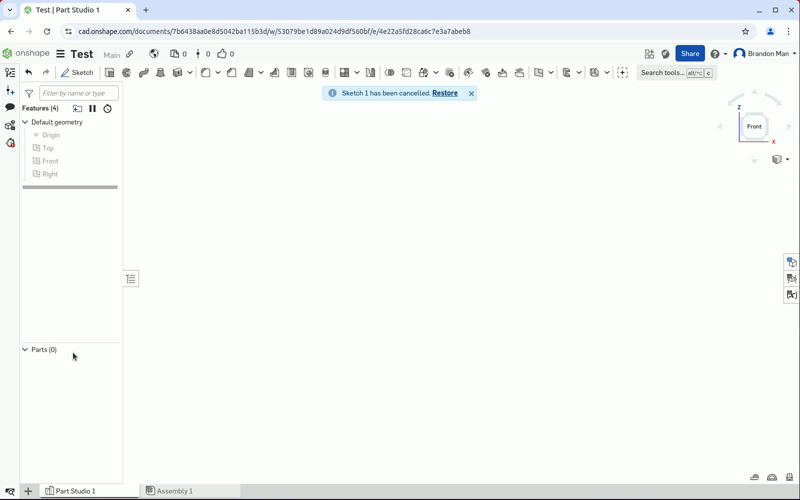
key(shift+y)
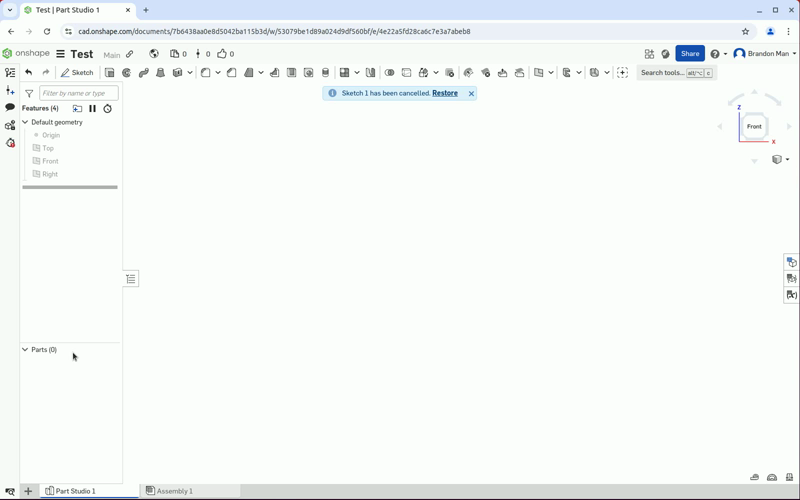
key(shift+s)
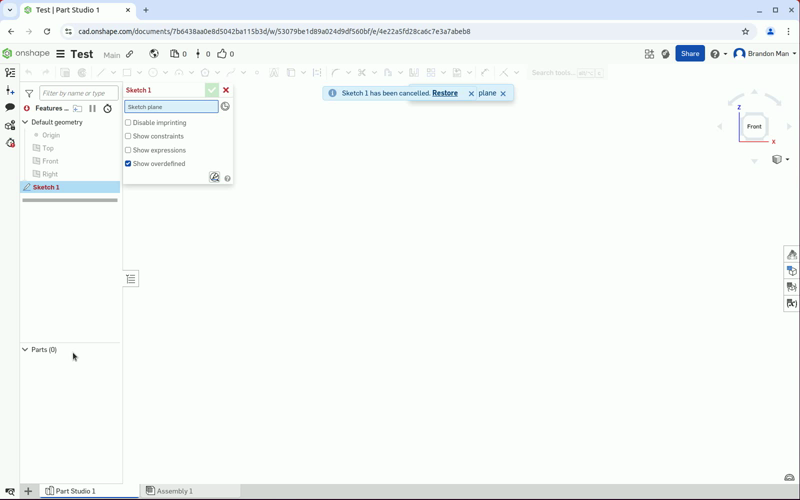
mouse_move(73, 163)
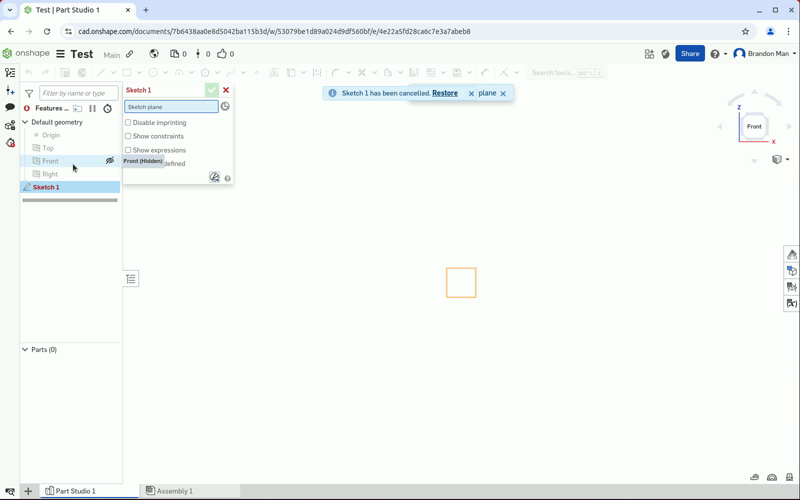
click(73, 163)
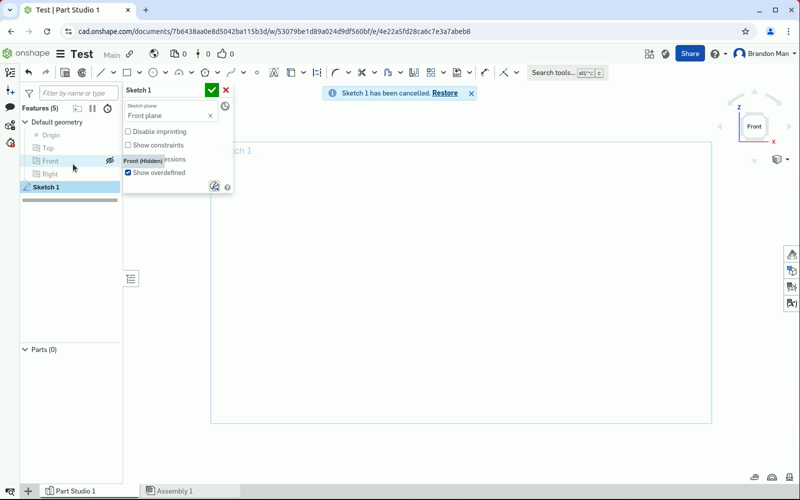
mouse_move(73, 352)
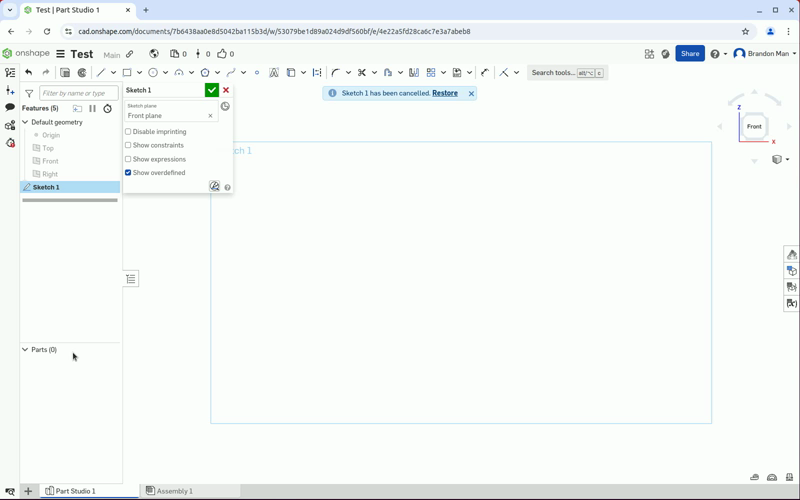
key(y)
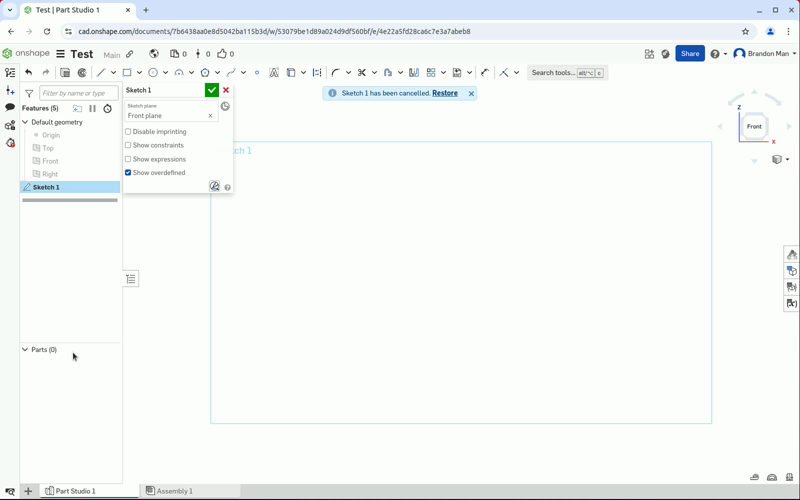
key(l)
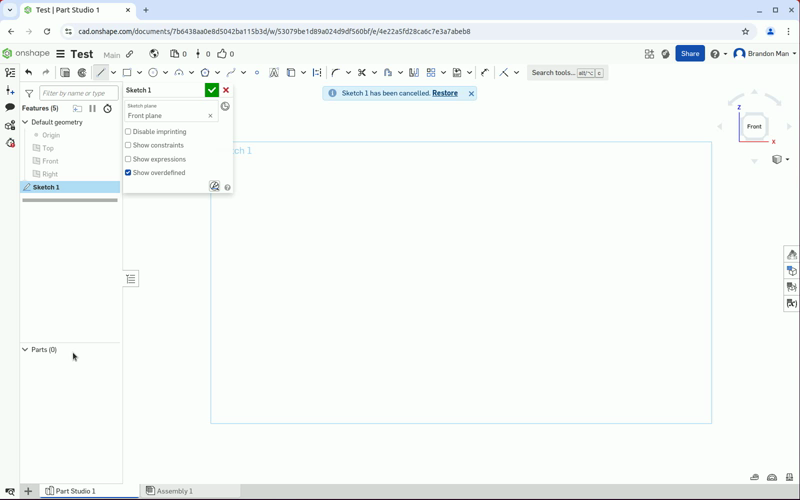
key_down(shift)
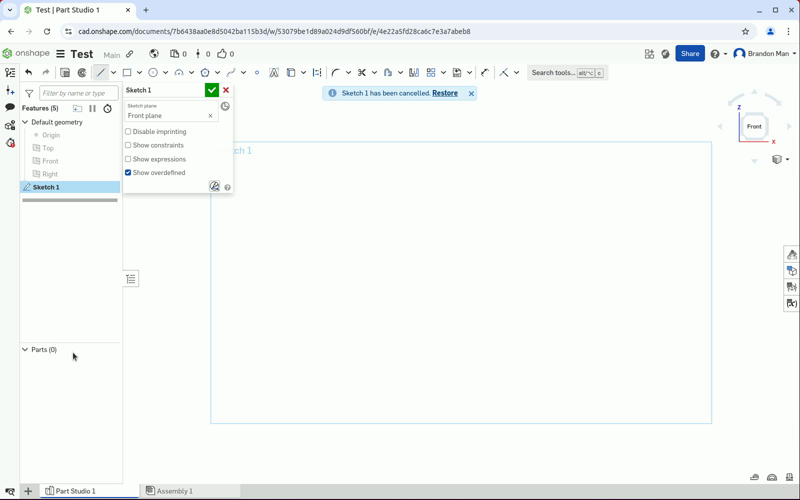
mouse_move(498, 266)
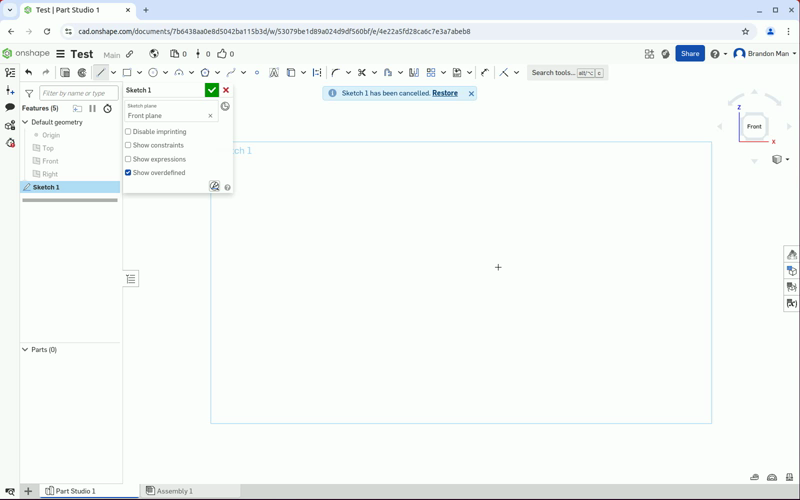
click(498, 266)
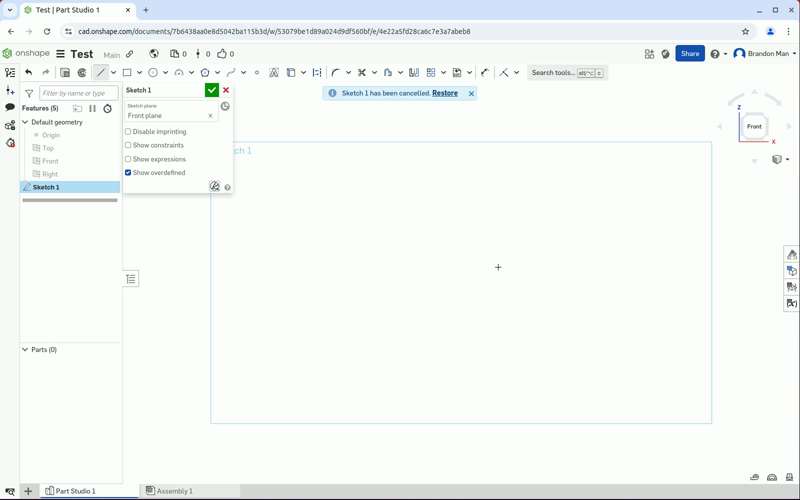
key_up(shift)
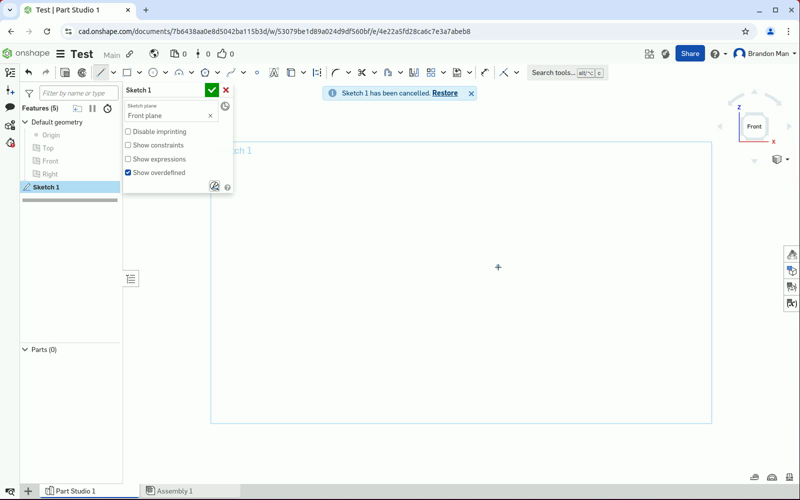
key_down(shift)
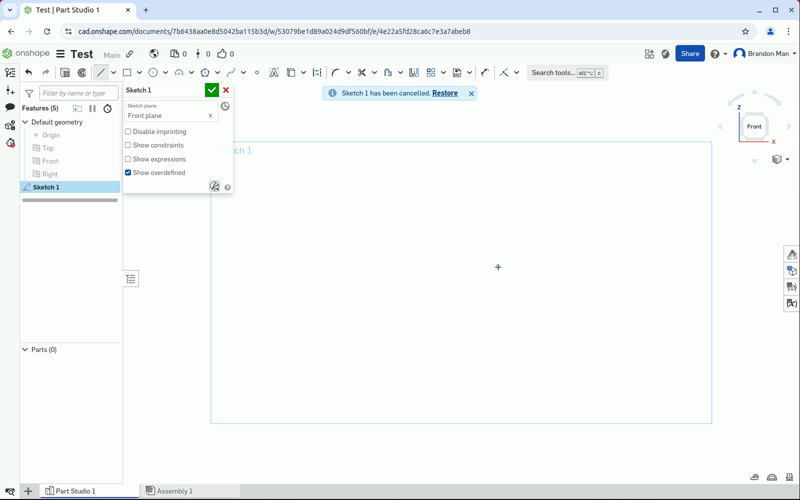
mouse_move(573, 266)
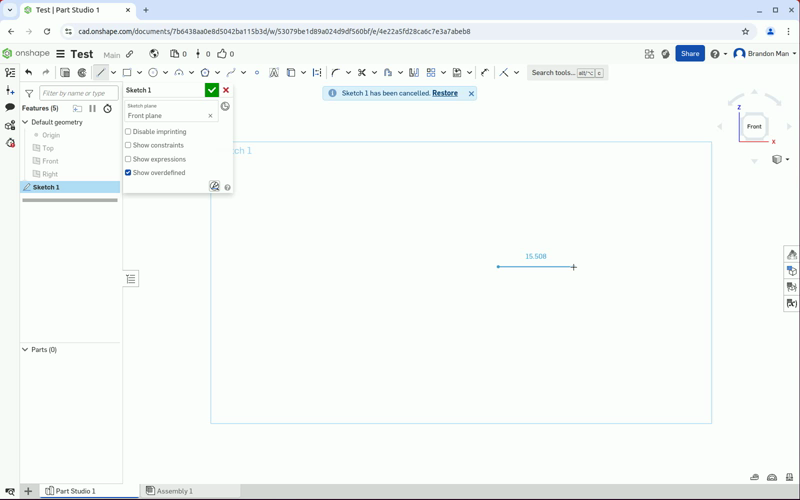
click(573, 266)
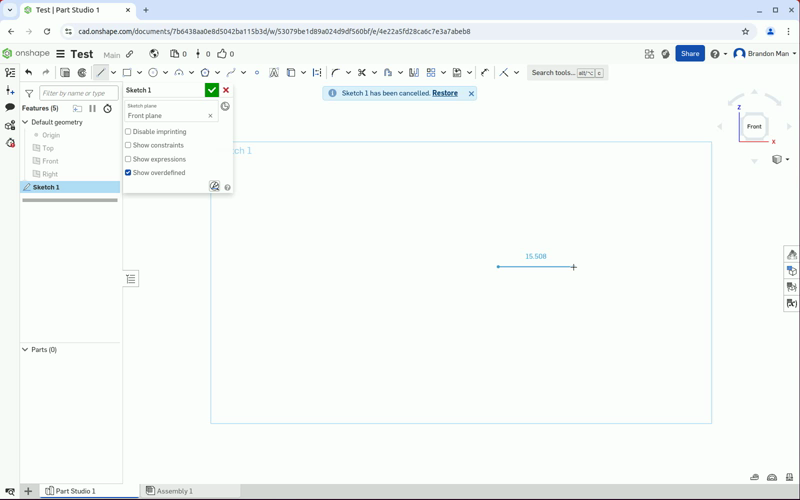
key_up(shift)
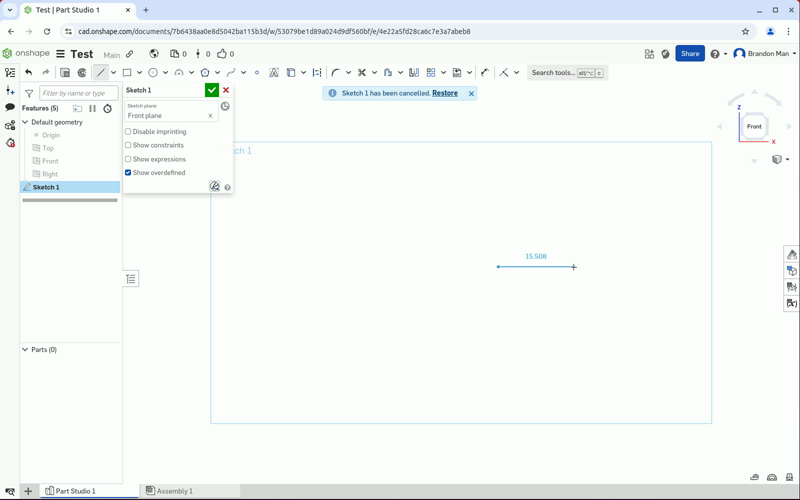
key_down(shift)
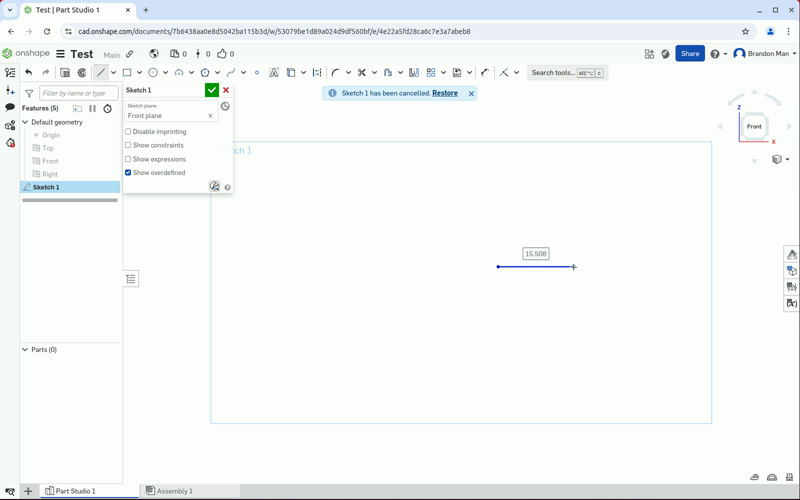
mouse_move(589, 266)
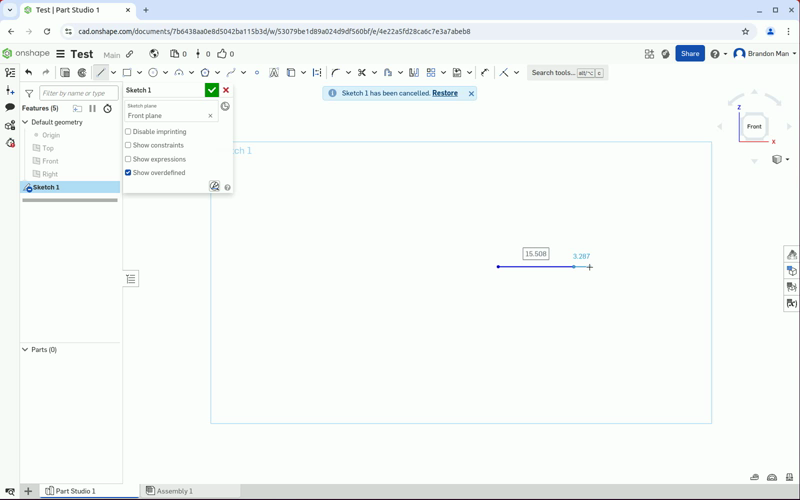
mouse_move(573, 222)
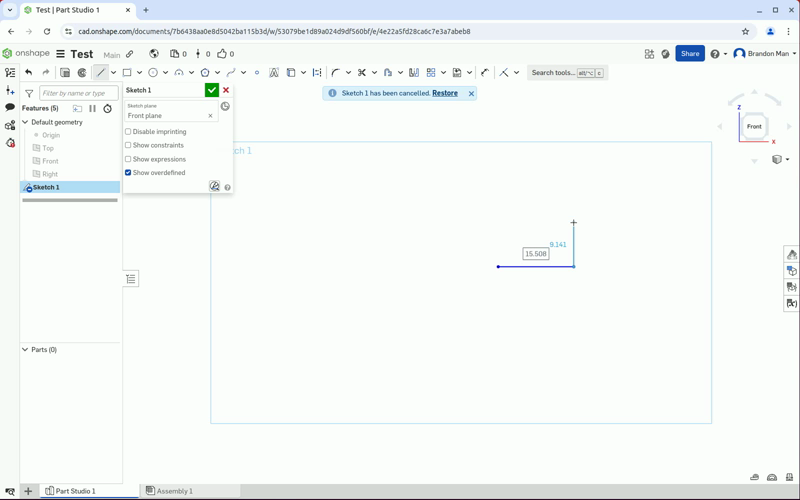
click(573, 222)
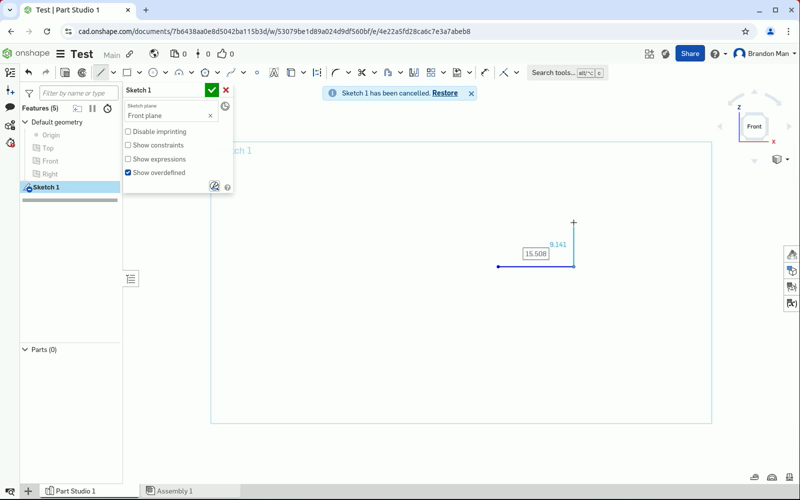
key_up(shift)
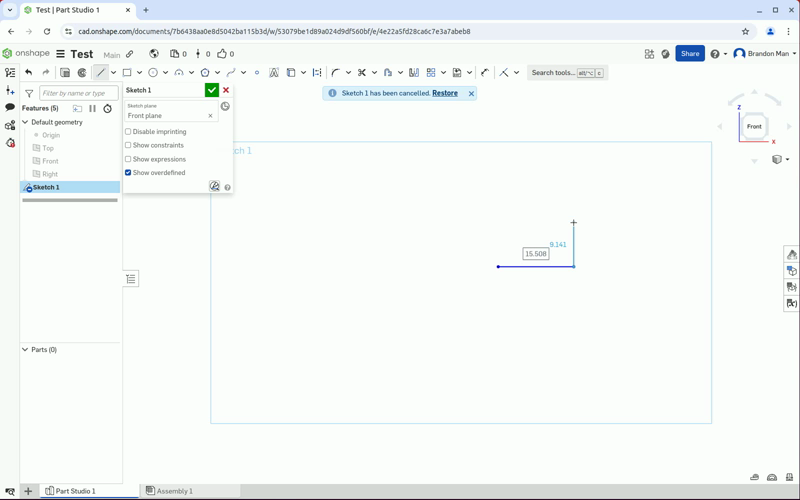
key_down(shift)
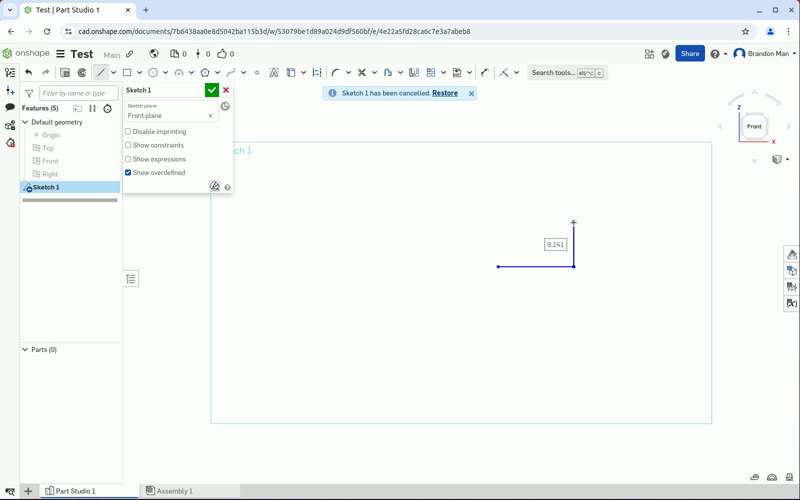
mouse_move(498, 222)
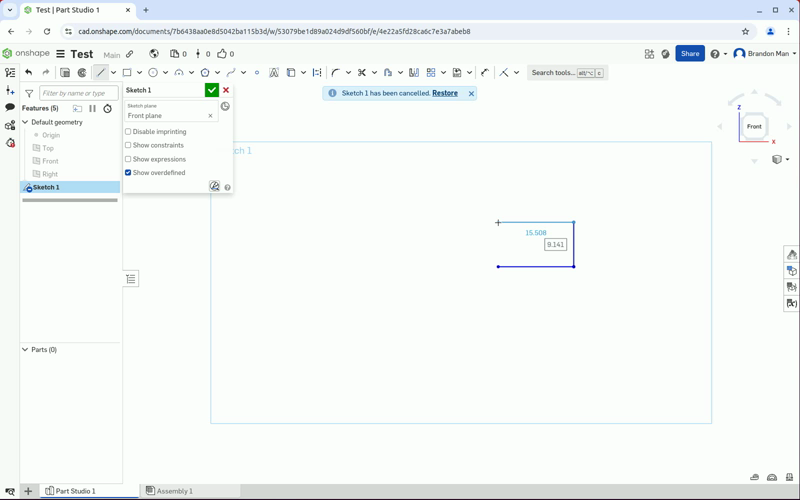
click(498, 222)
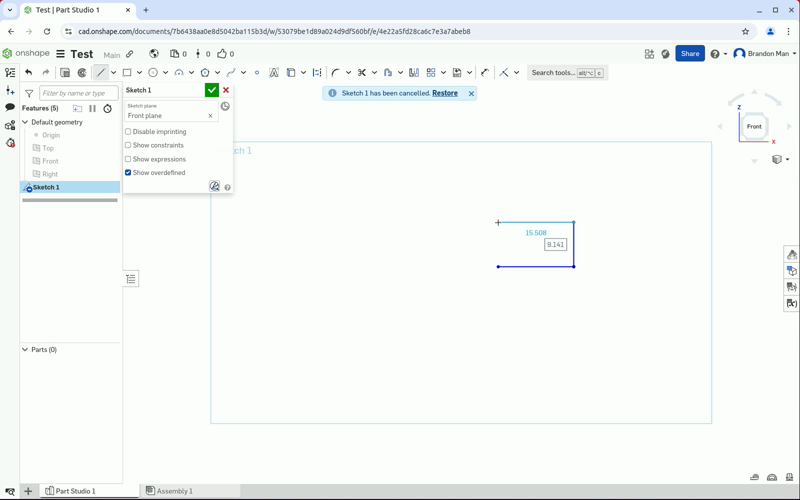
key_up(shift)
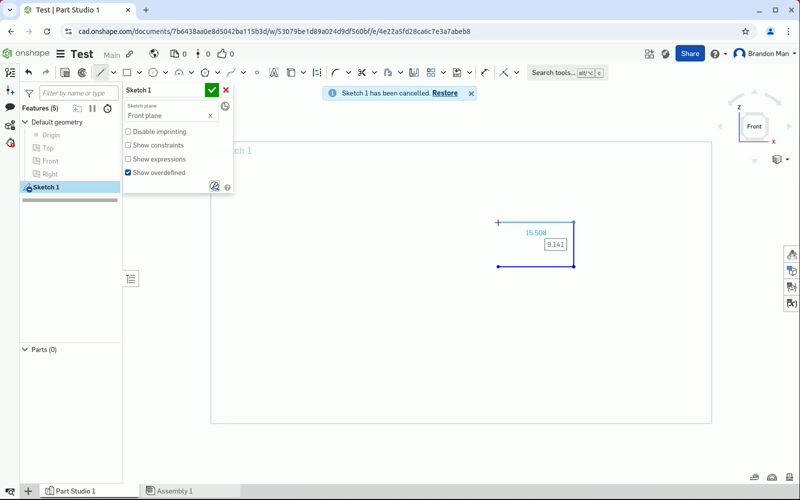
mouse_move(528, 222)
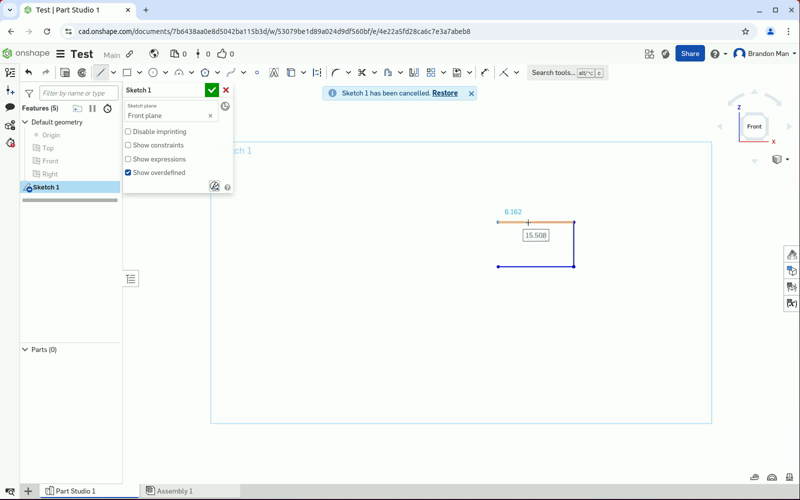
key_down(shift)
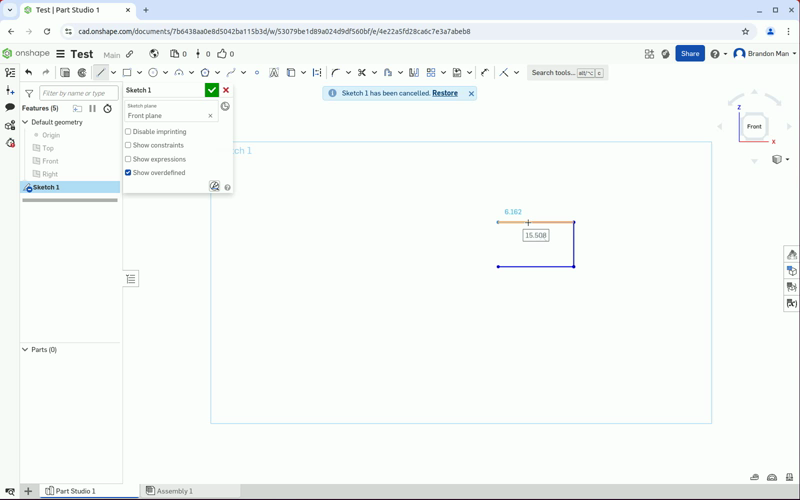
mouse_move(498, 266)
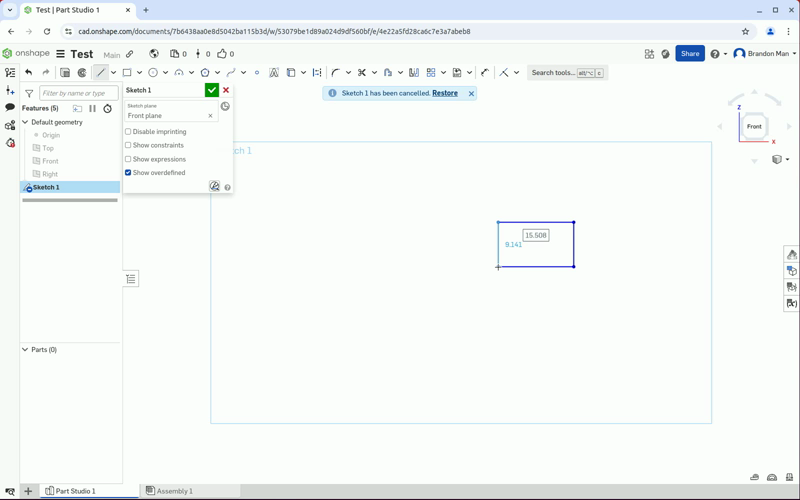
key_up(shift)
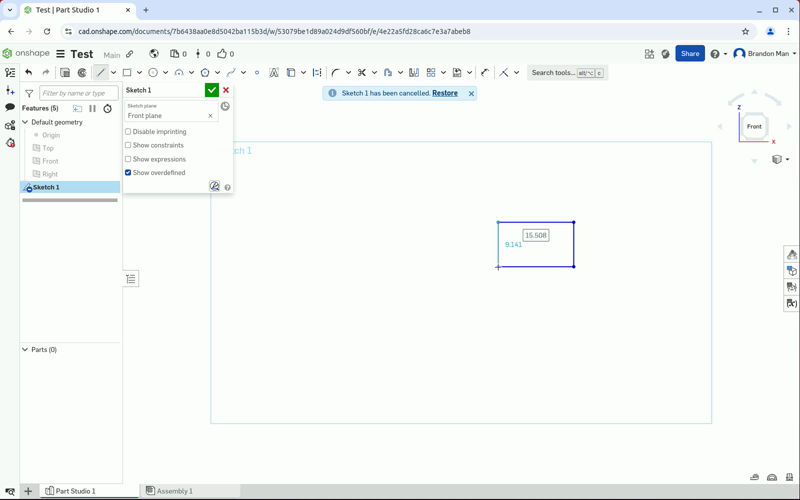
click(498, 266)
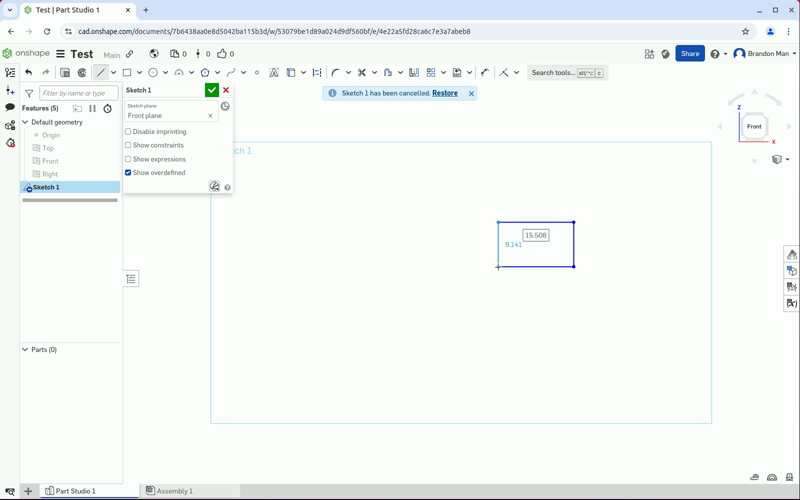
key(esc)
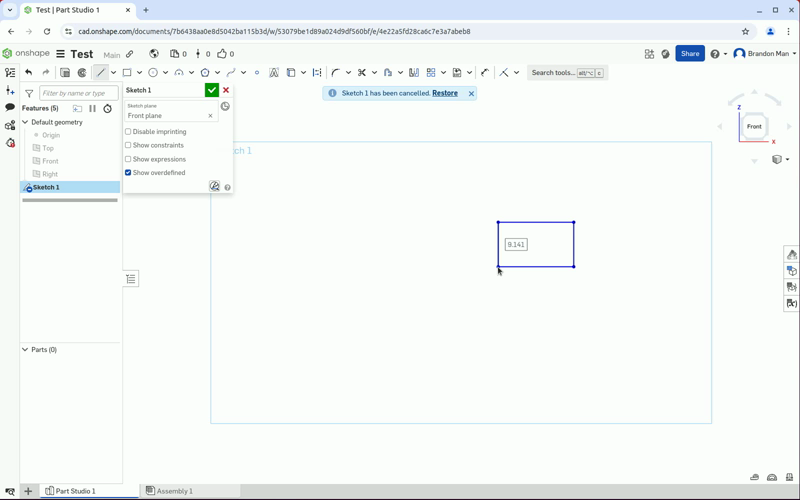
mouse_move(546, 262)
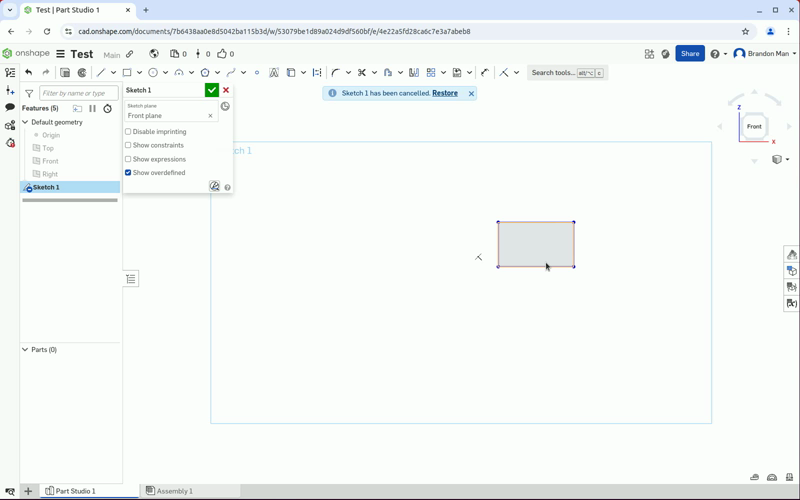
click(546, 262)
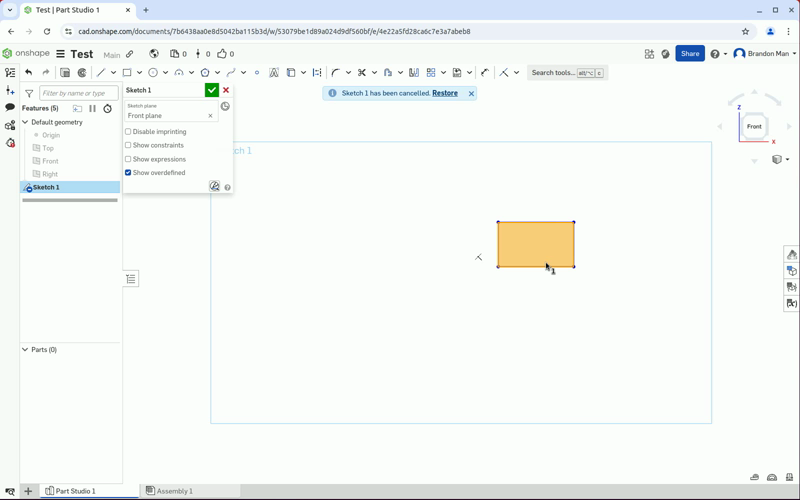
mouse_move(73, 352)
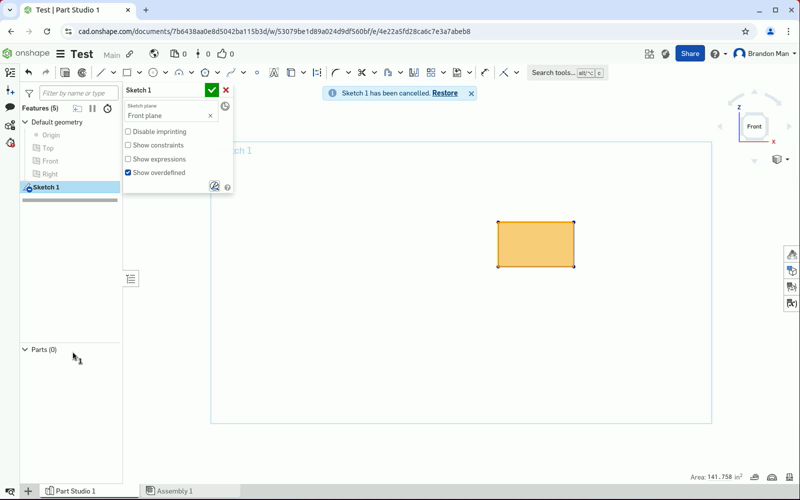
key(shift+y)
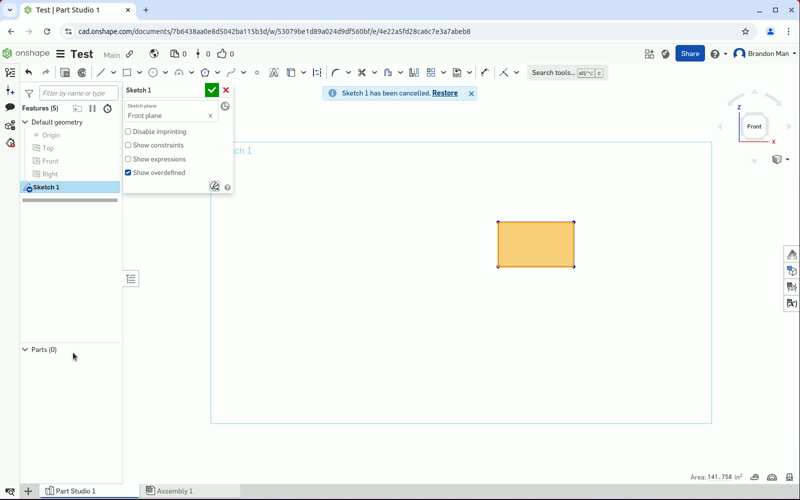
key(shift+e)
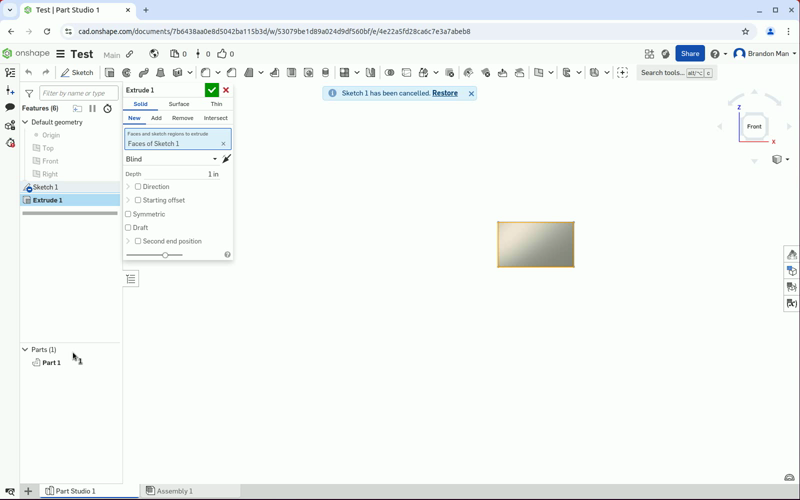
mouse_move(143, 106)
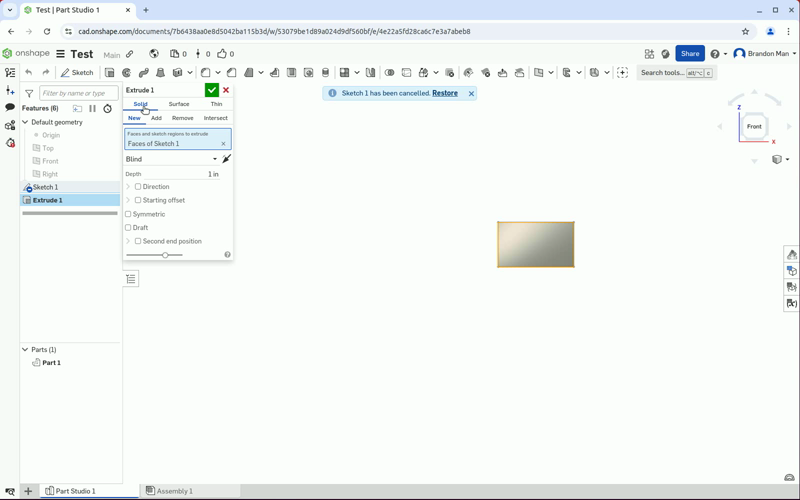
click(143, 106)
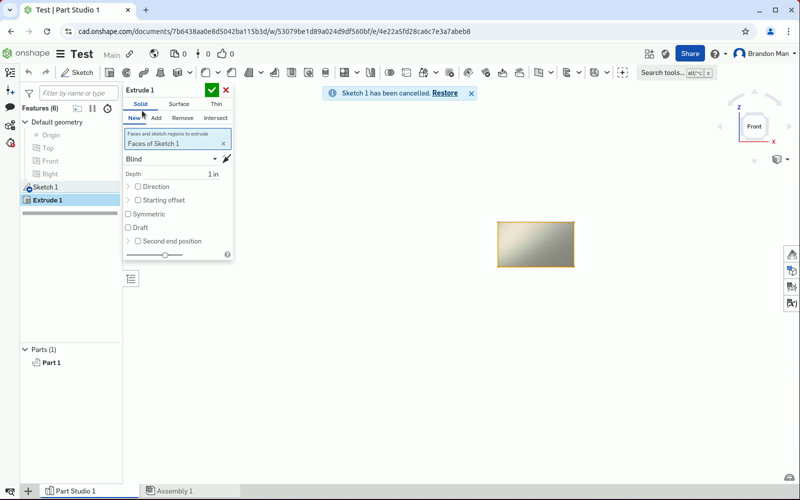
mouse_move(137, 120)
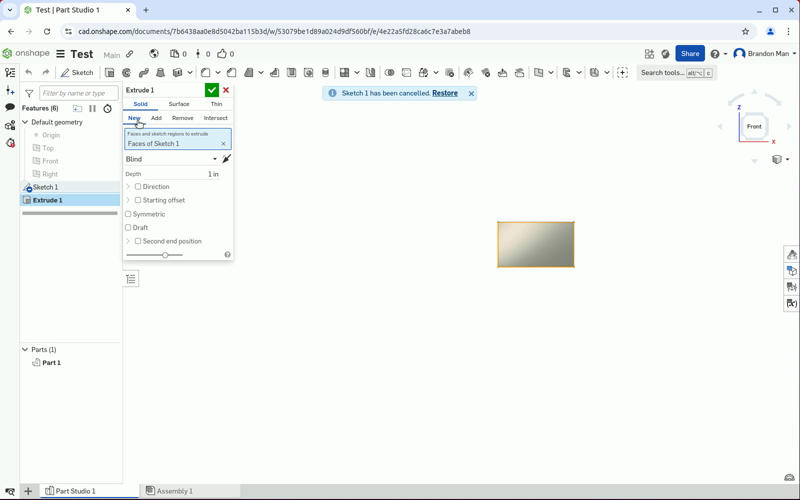
click(137, 120)
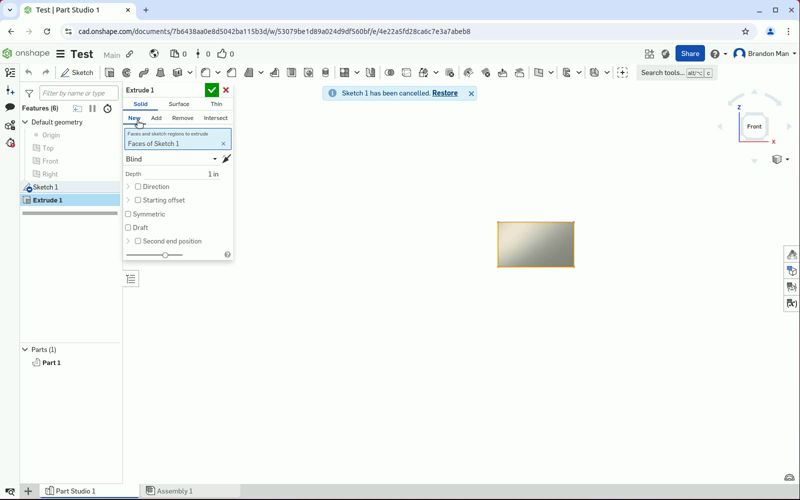
key(tab, 4)
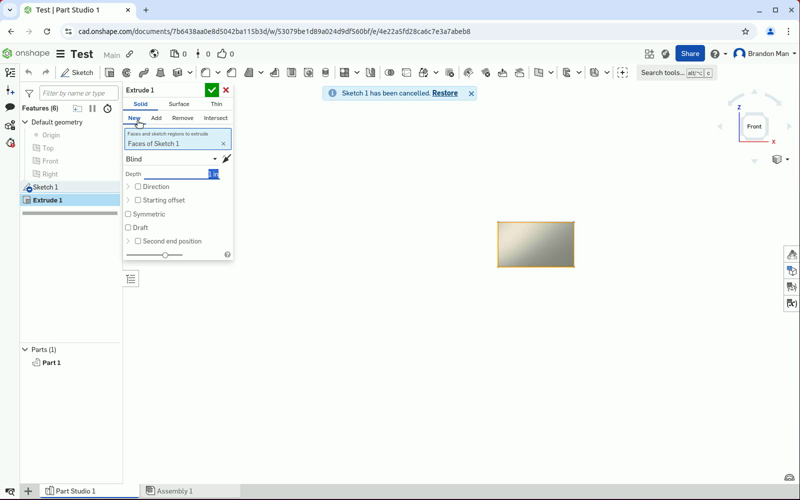
text(-2.648)
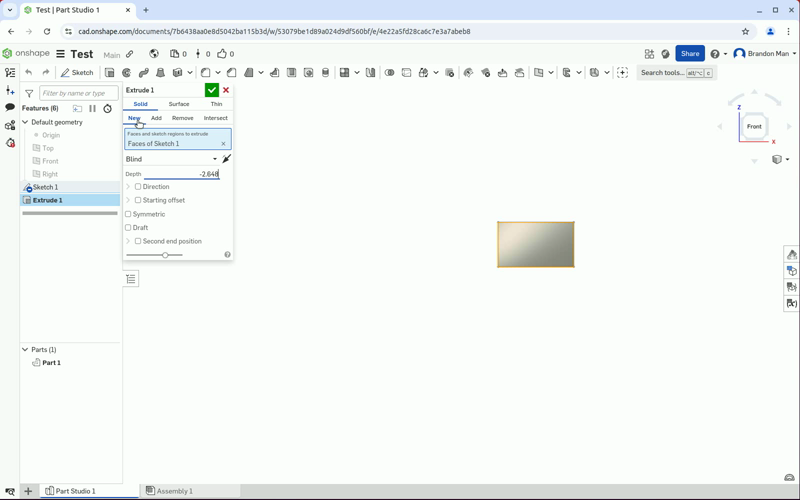
key(enter)
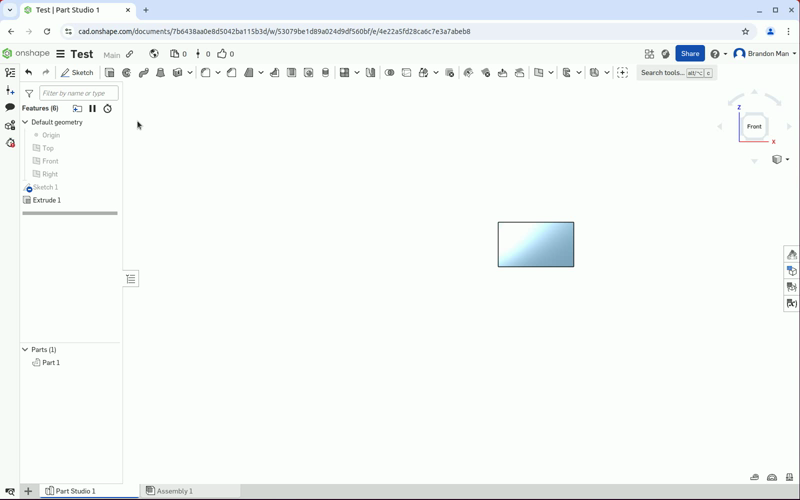
key(shift+h)
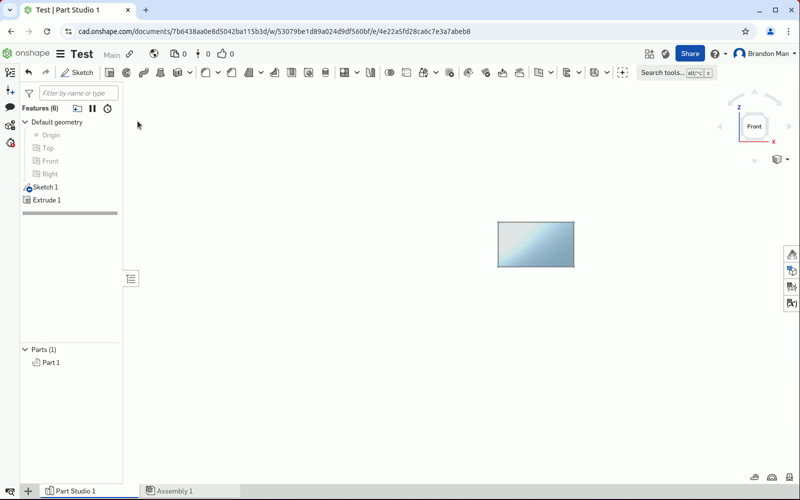
key(shift+h)
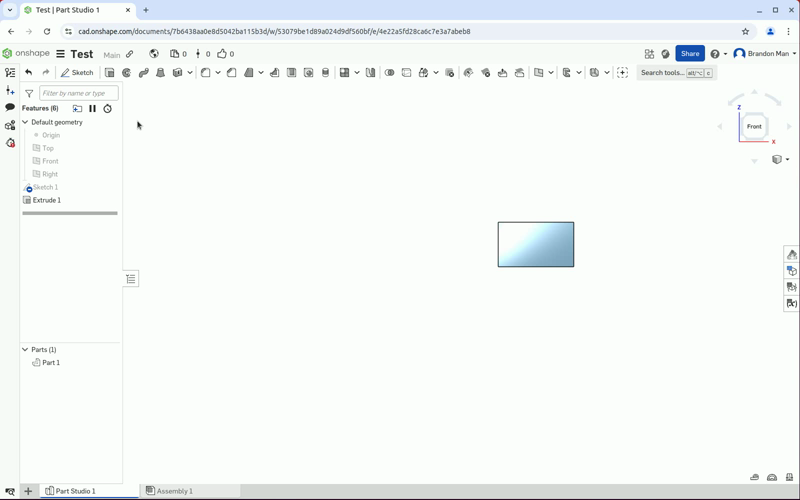
mouse_move(73, 189)
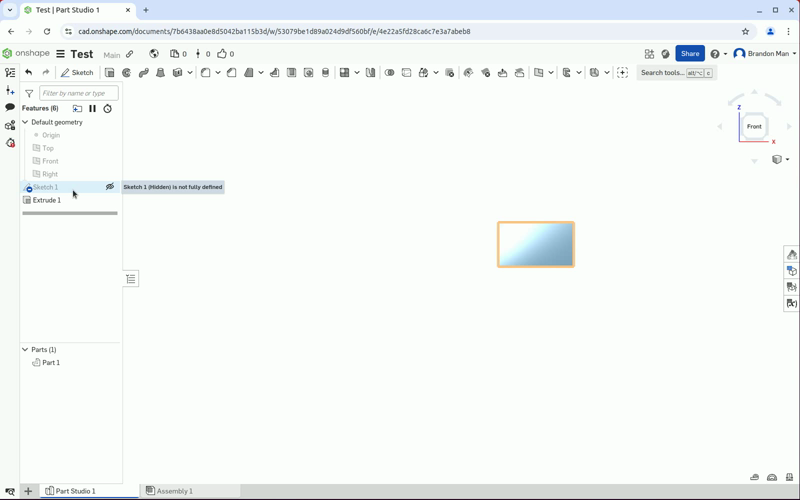
click(73, 189)
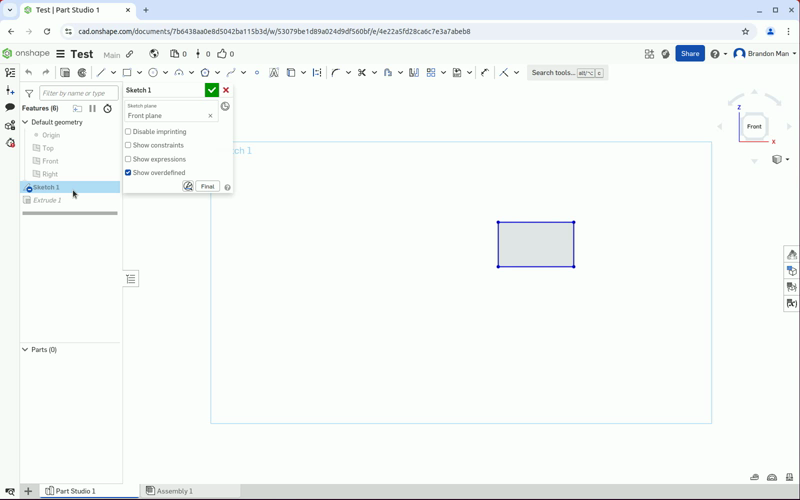
mouse_move(229, 92)
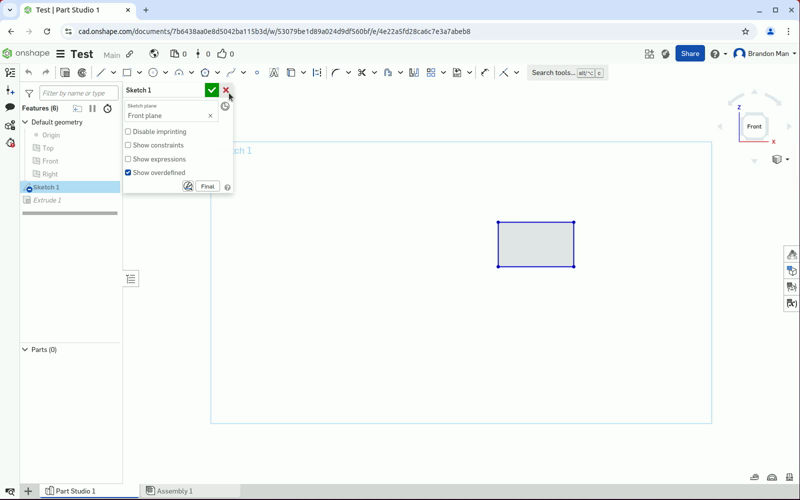
click(229, 92)
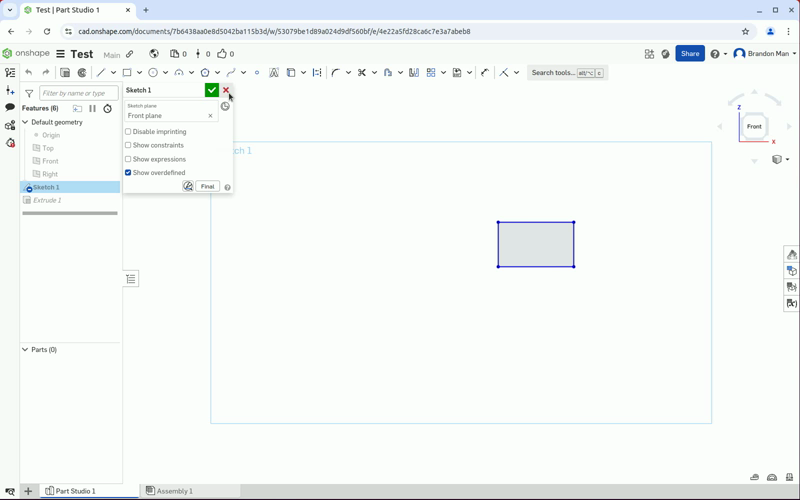
key(shift+s)
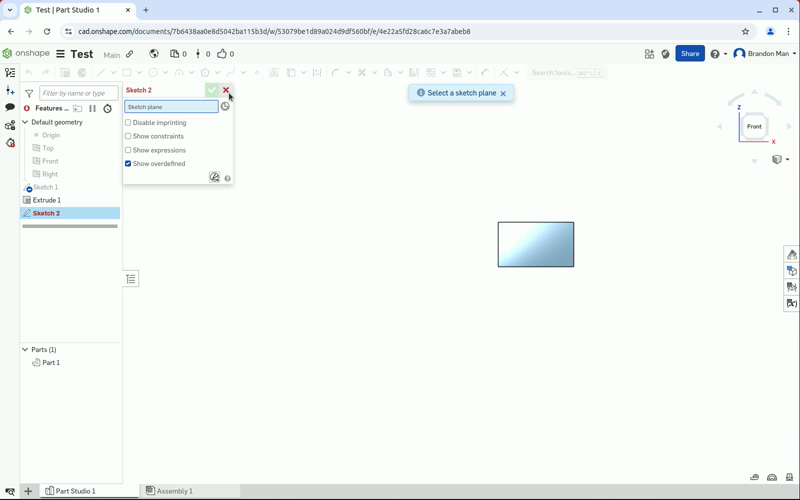
mouse_move(73, 163)
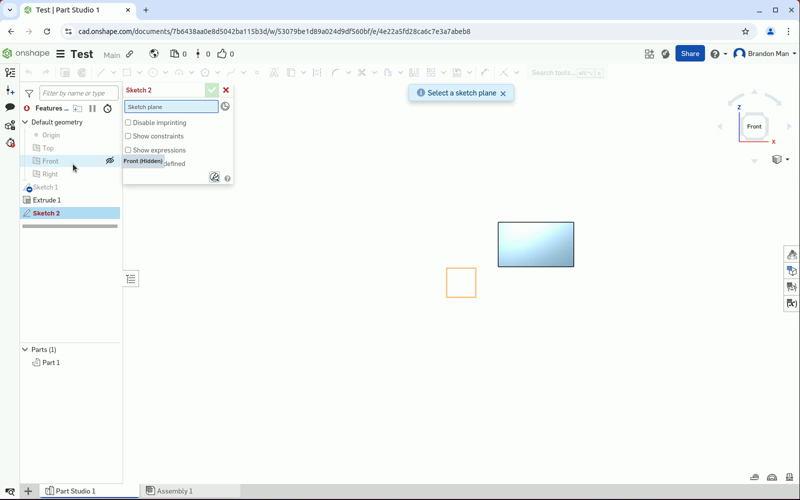
click(73, 163)
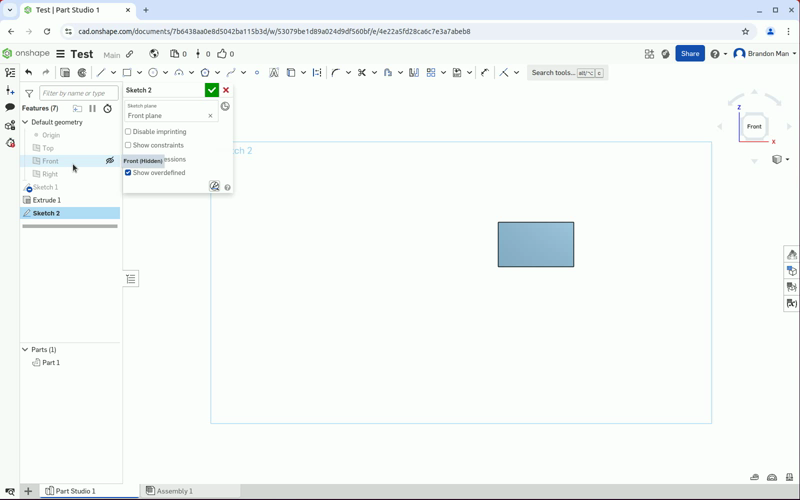
mouse_move(73, 352)
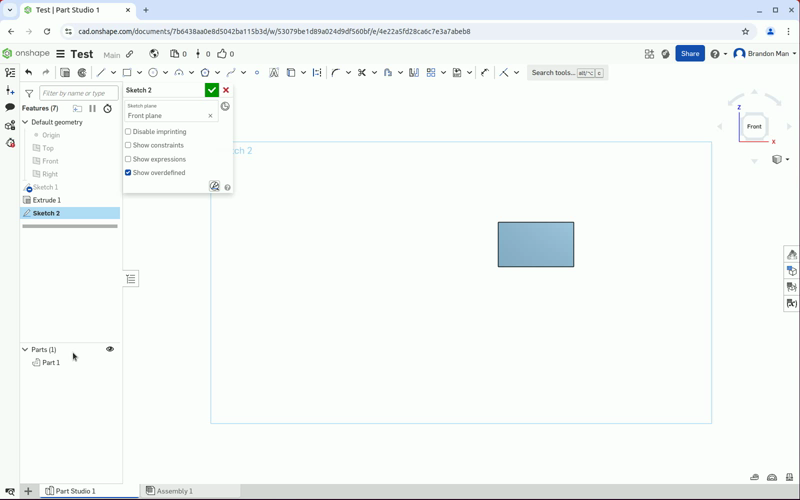
key(y)
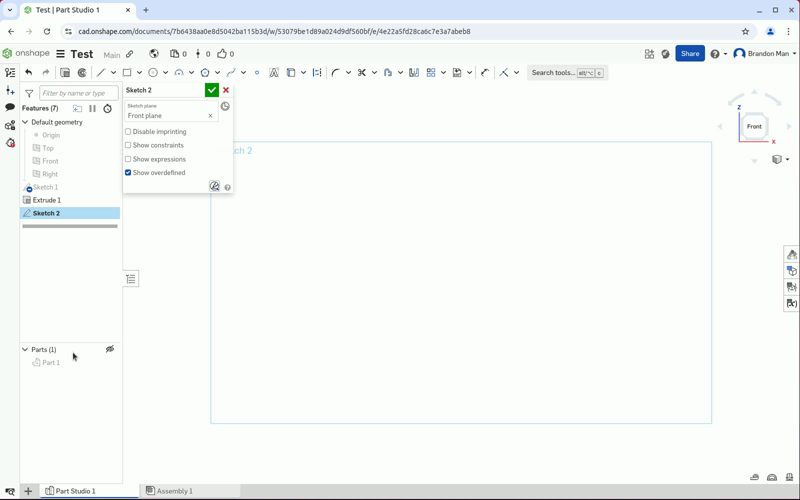
key(c)
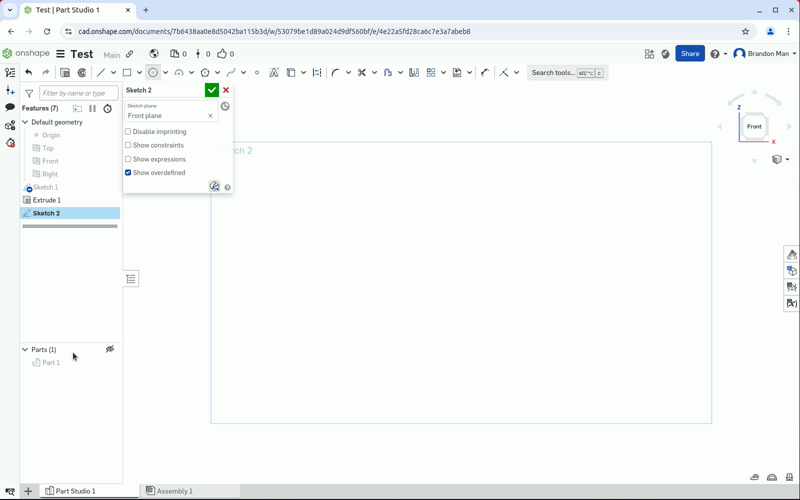
key_down(shift)
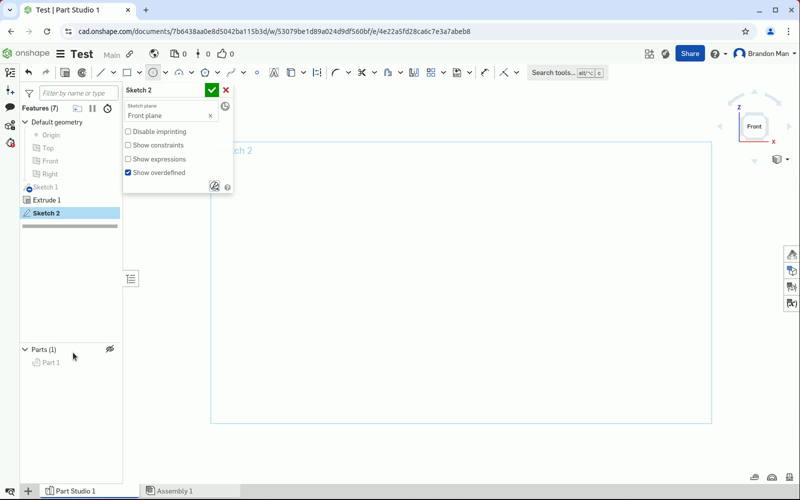
mouse_move(511, 252)
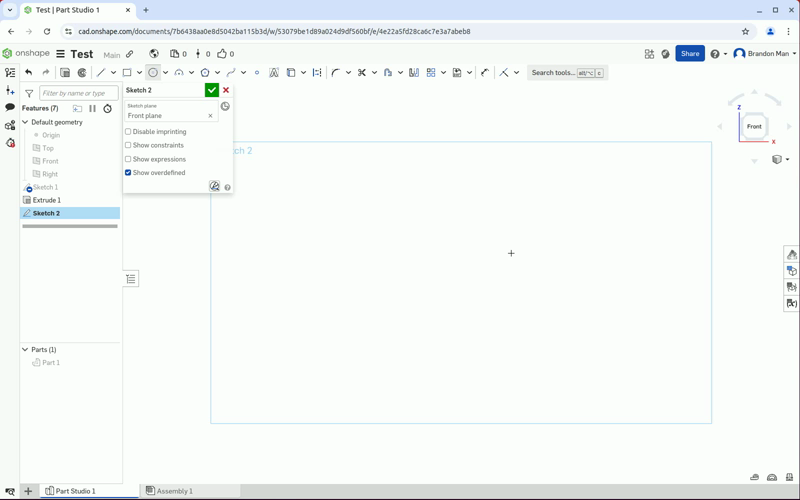
click(511, 252)
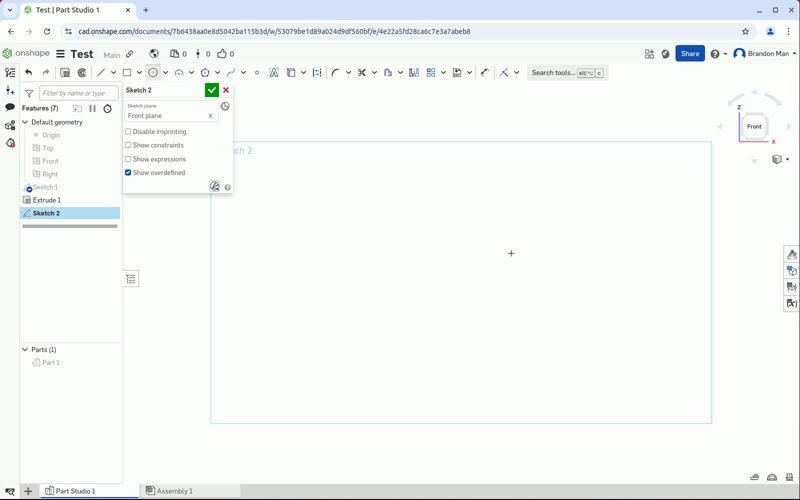
key_up(shift)
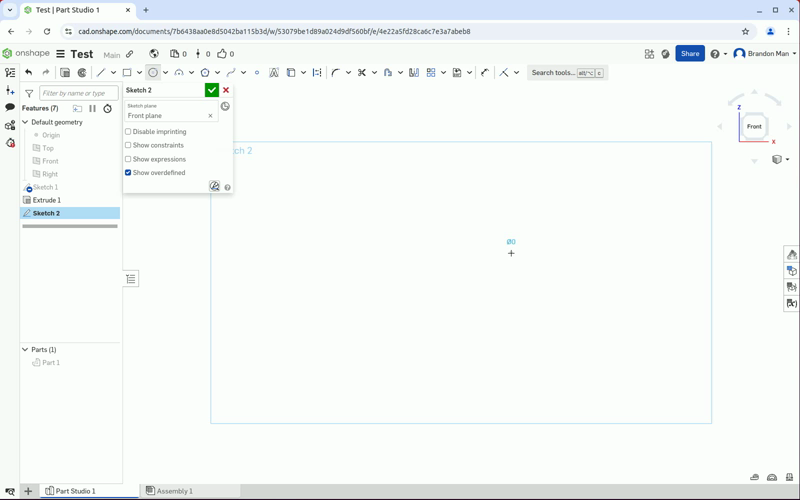
mouse_move(515, 252)
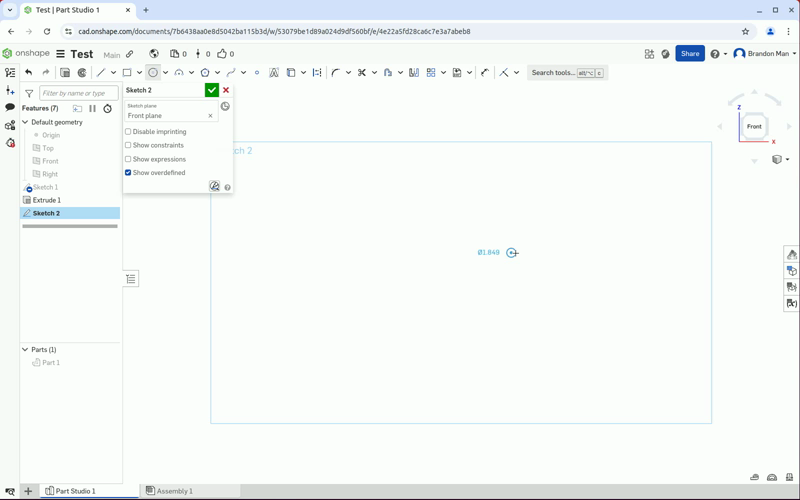
click(515, 252)
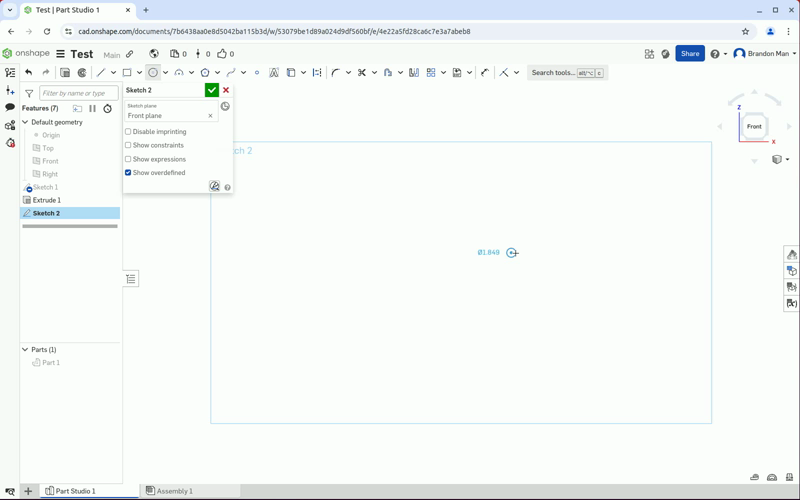
key(esc)
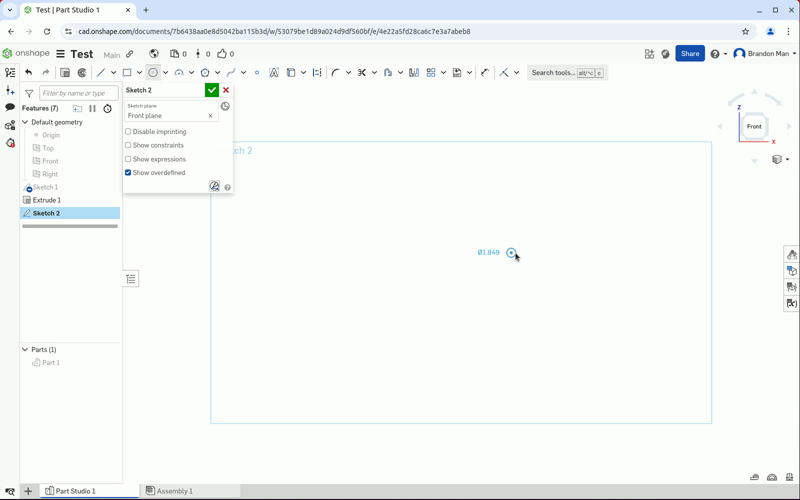
mouse_move(510, 248)
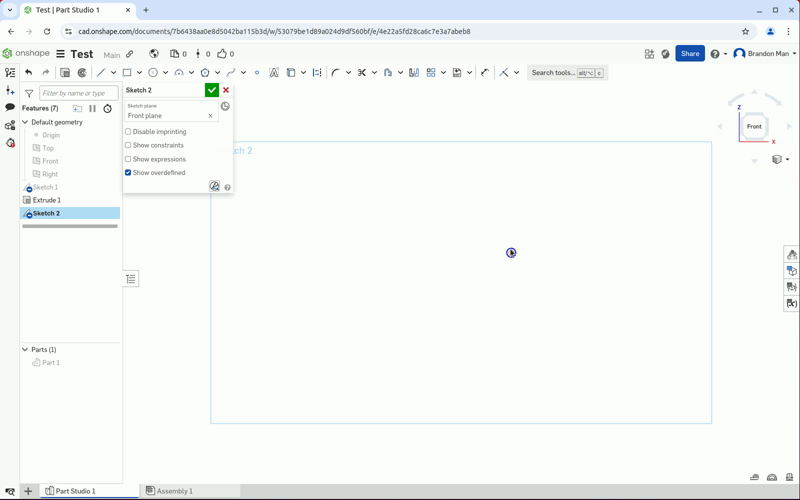
scroll(6)
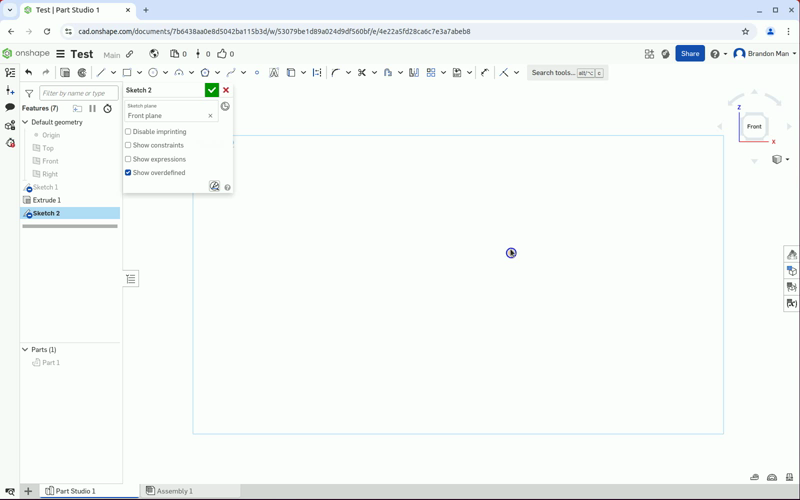
scroll(6)
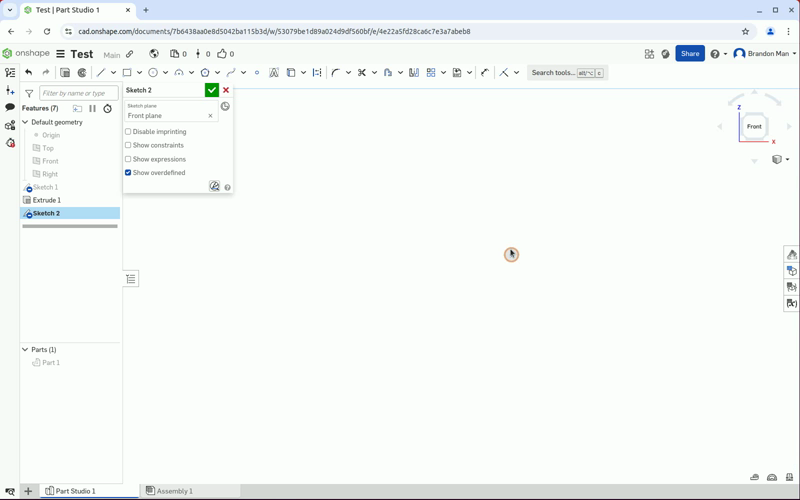
scroll(6)
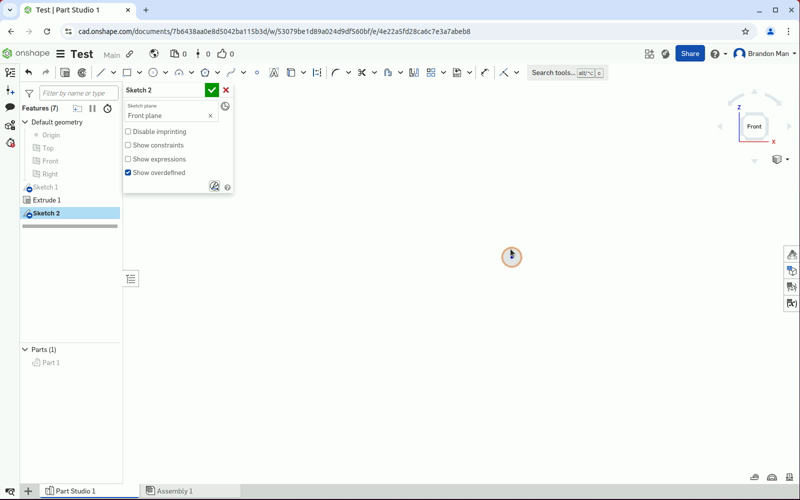
scroll(6)
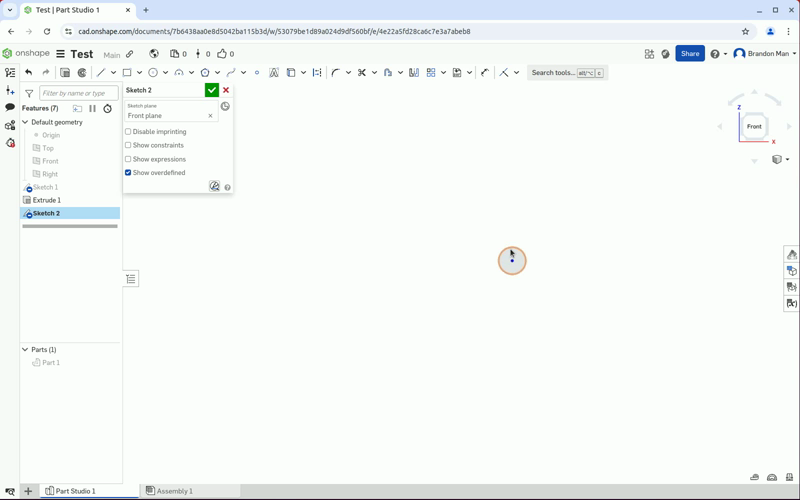
scroll(6)
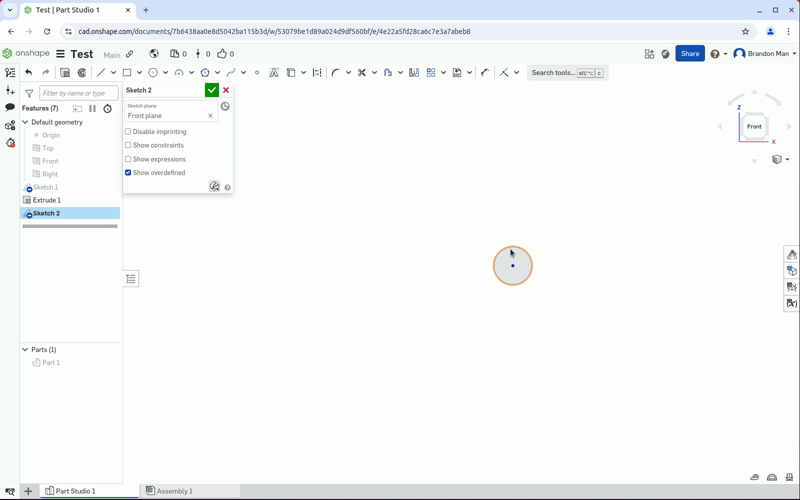
scroll(6)
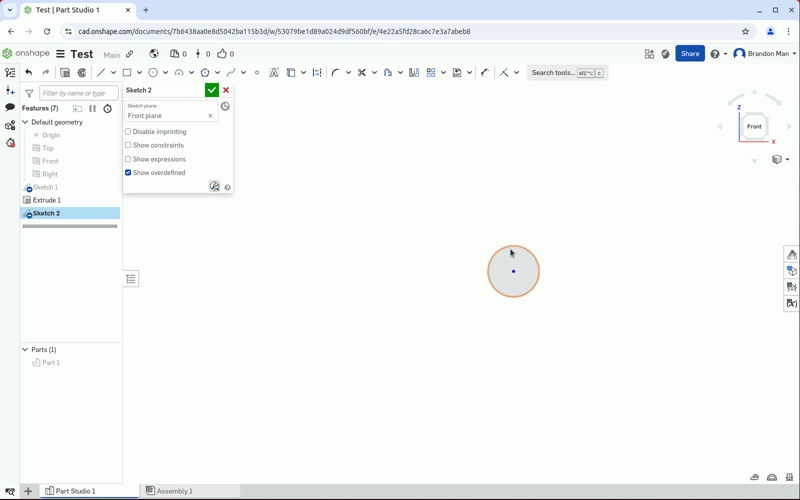
scroll(6)
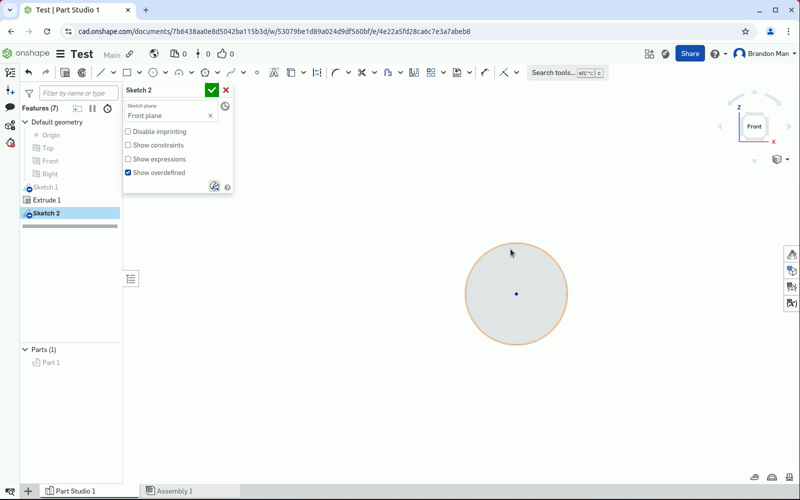
click(510, 248)
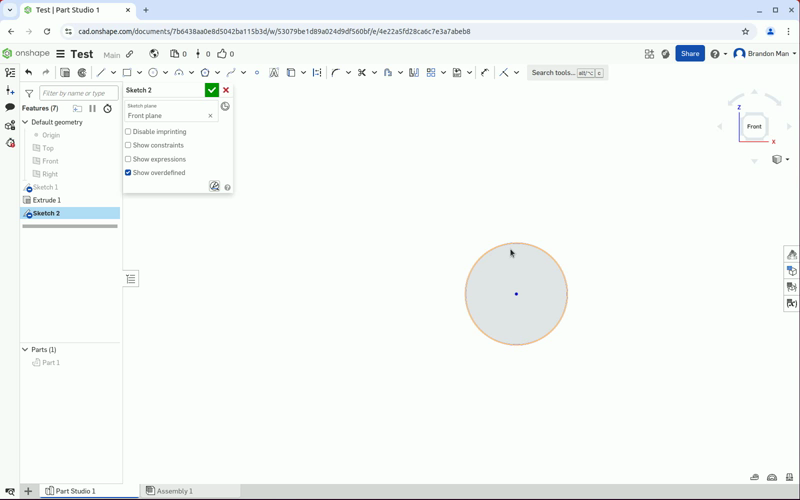
scroll(-6)
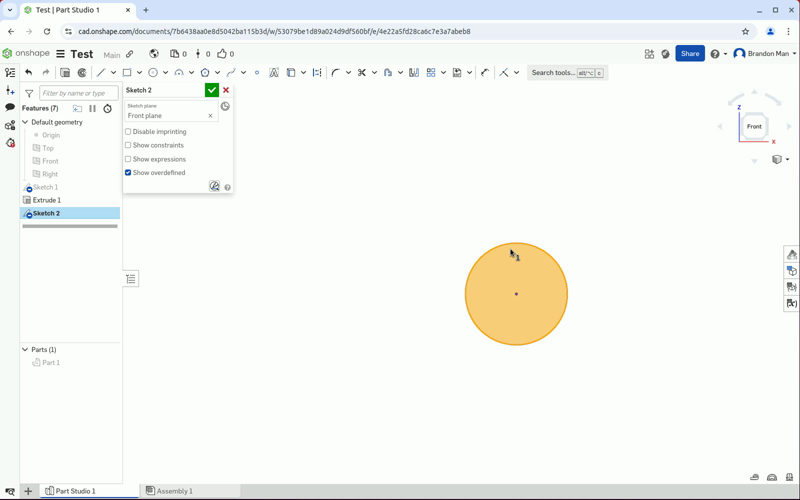
scroll(-6)
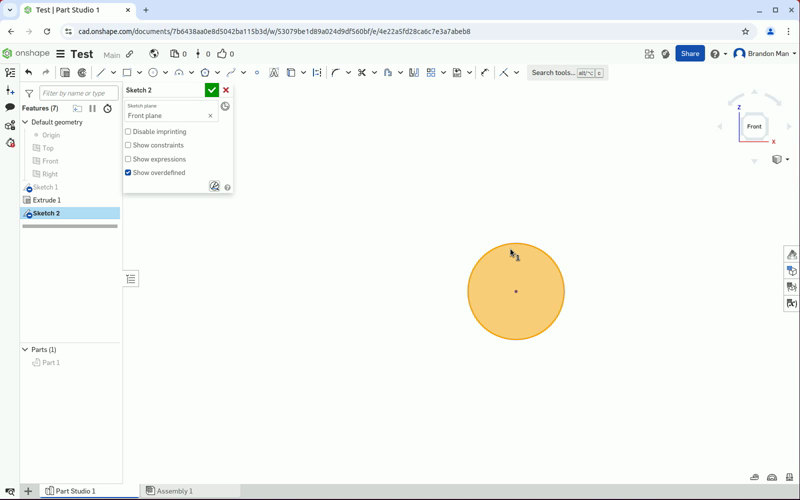
scroll(-6)
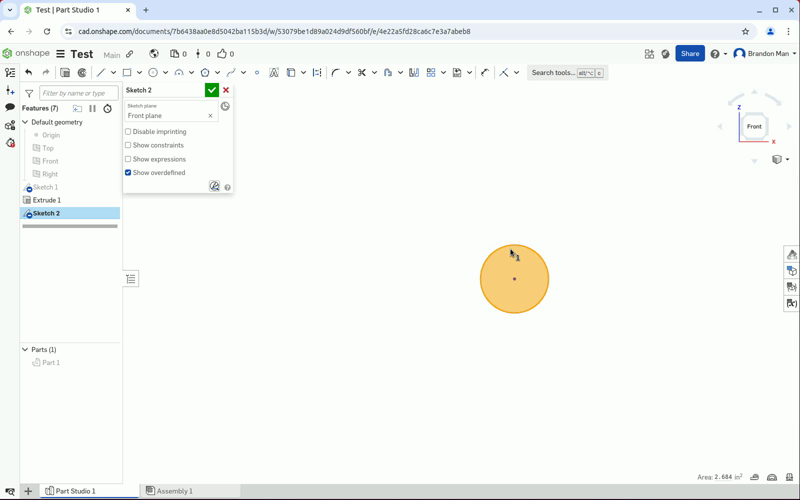
scroll(-6)
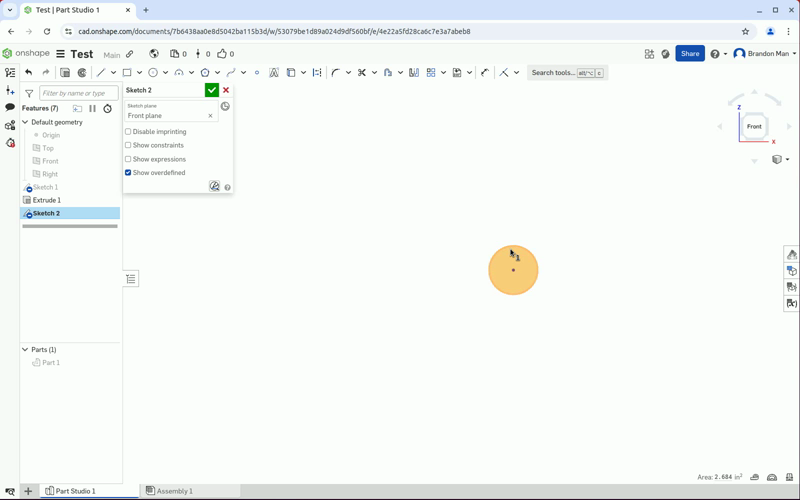
scroll(-6)
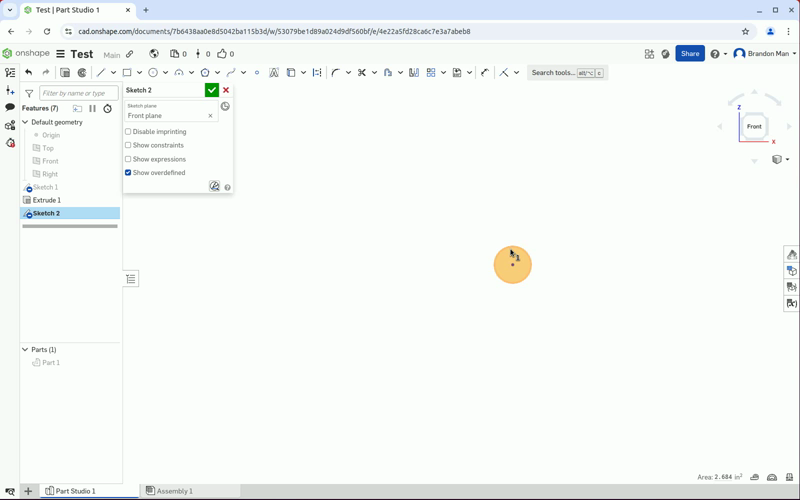
scroll(-6)
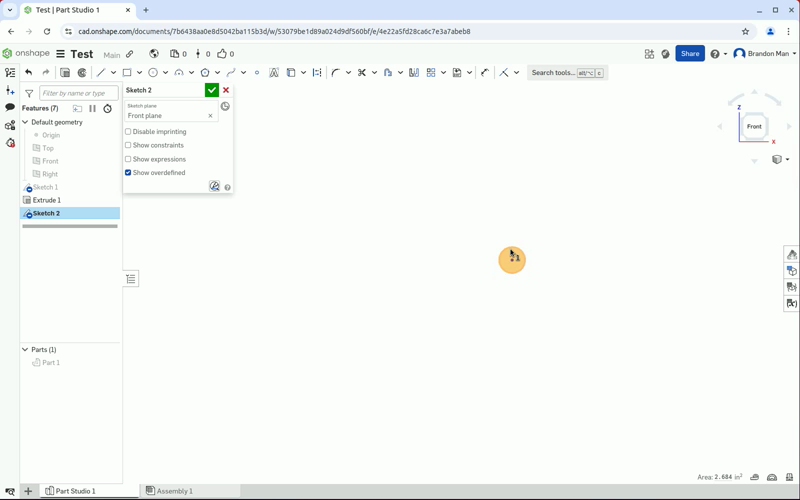
scroll(-6)
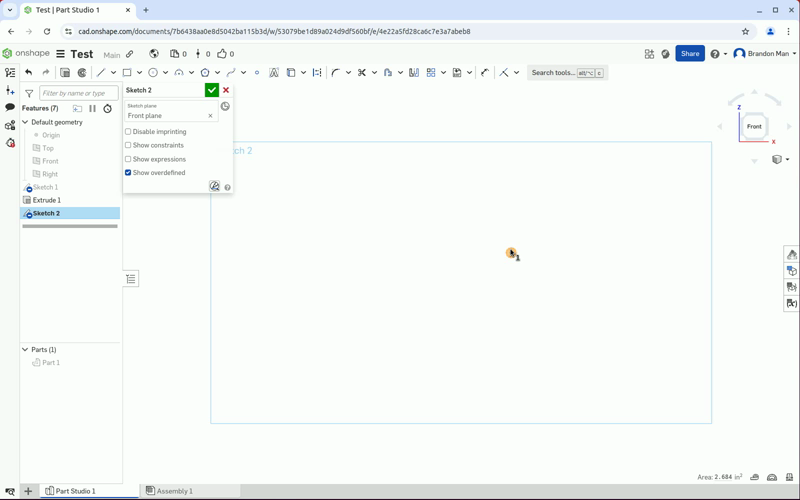
mouse_move(73, 352)
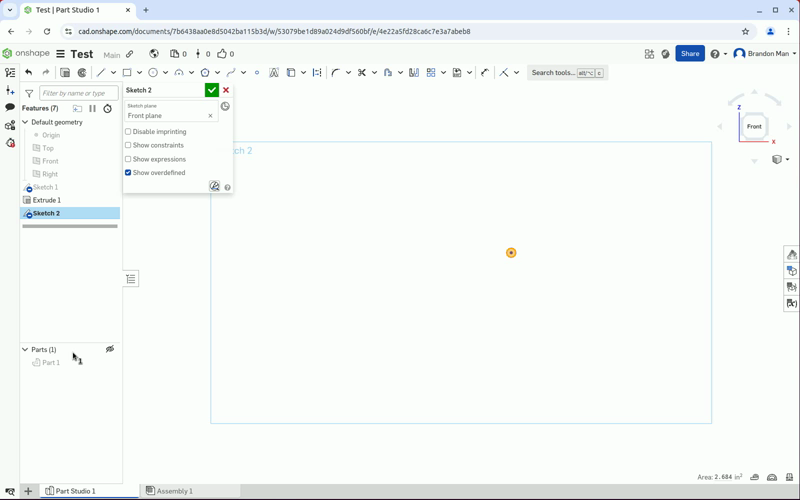
key(shift+y)
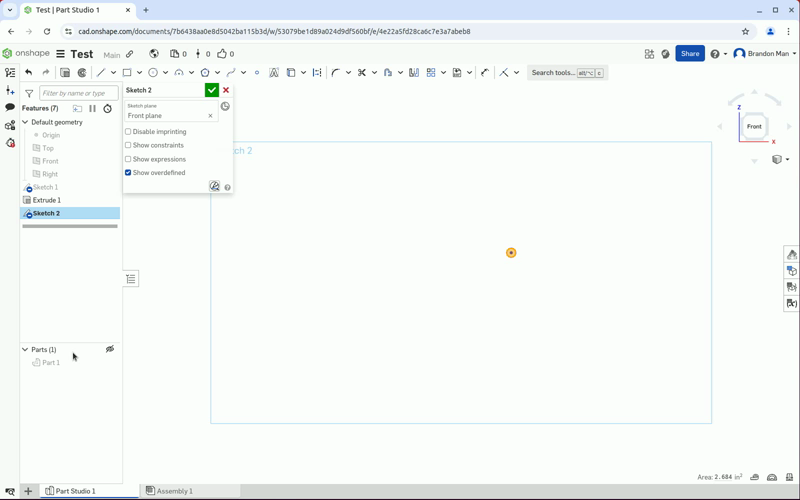
key(shift+e)
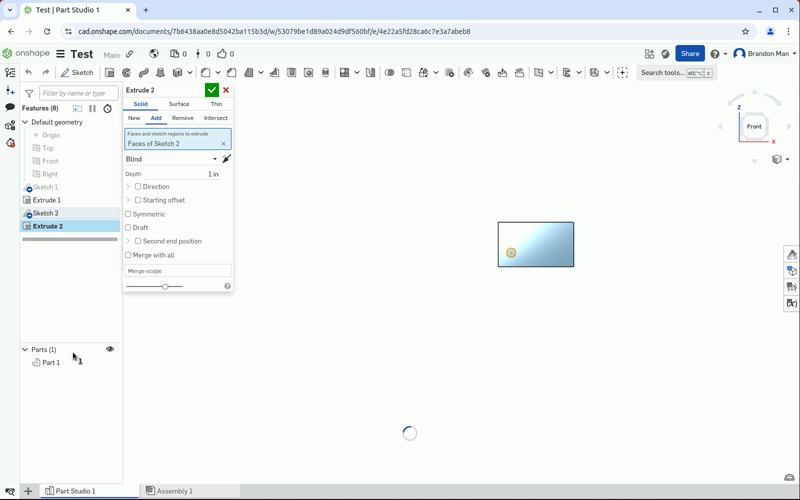
mouse_move(143, 106)
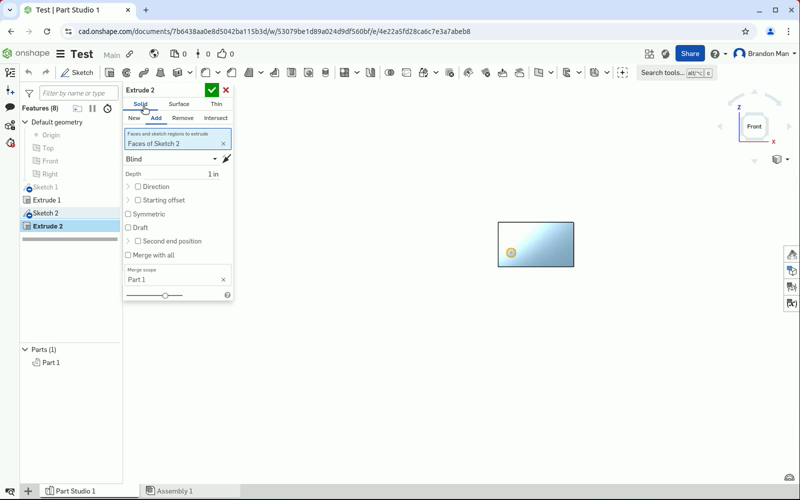
click(143, 106)
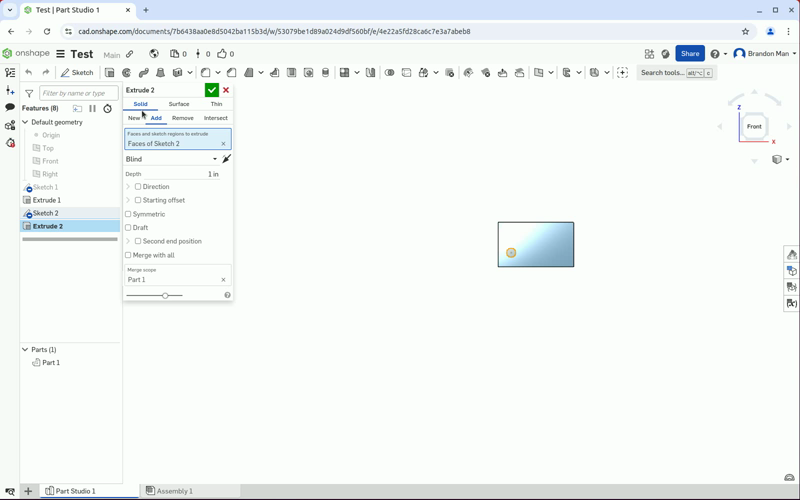
mouse_move(137, 120)
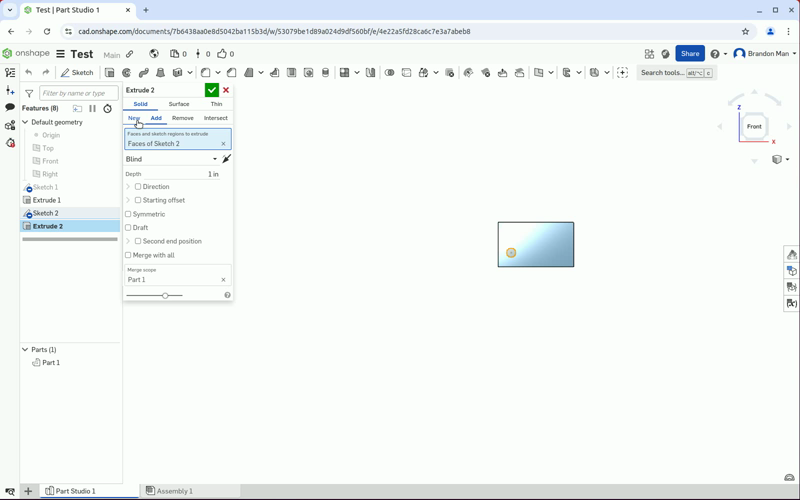
click(137, 120)
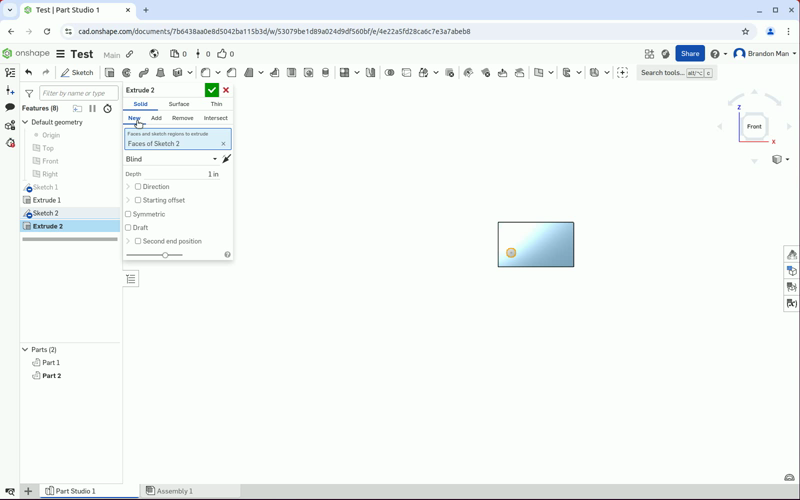
key(tab, 4)
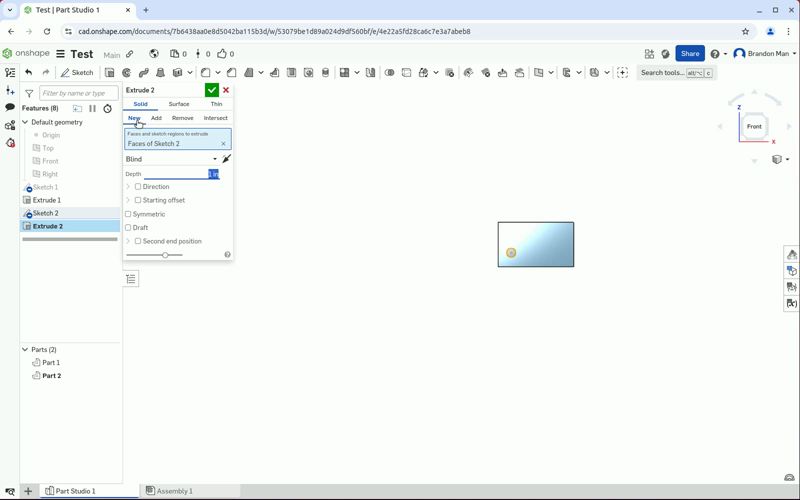
text(-5.055)
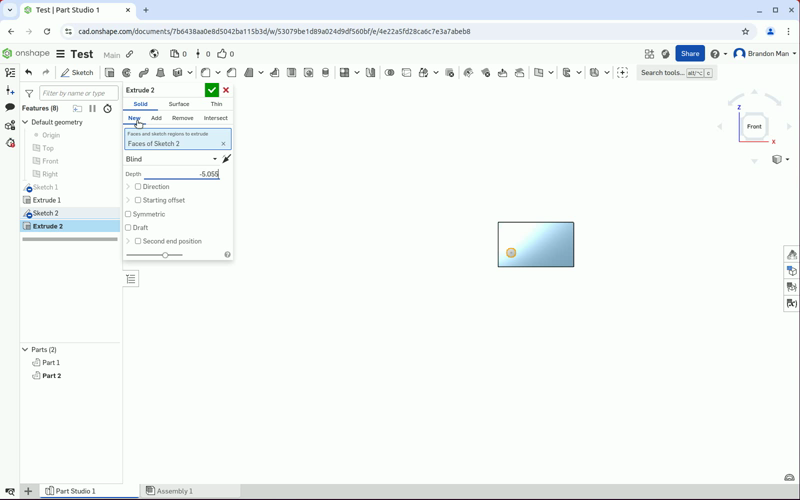
key(enter)
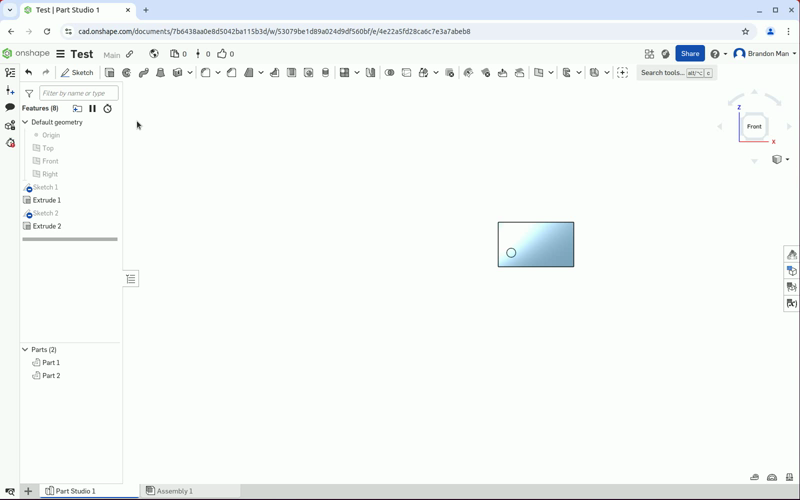
key(shift+h)
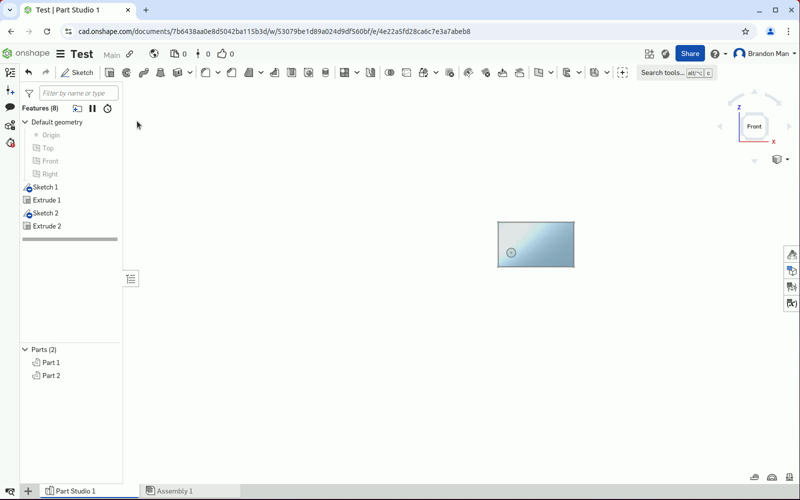
key(shift+h)
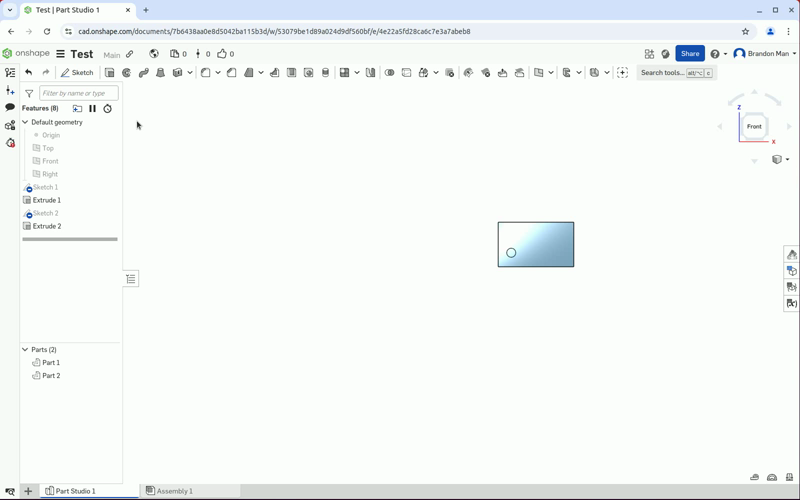
mouse_move(73, 189)
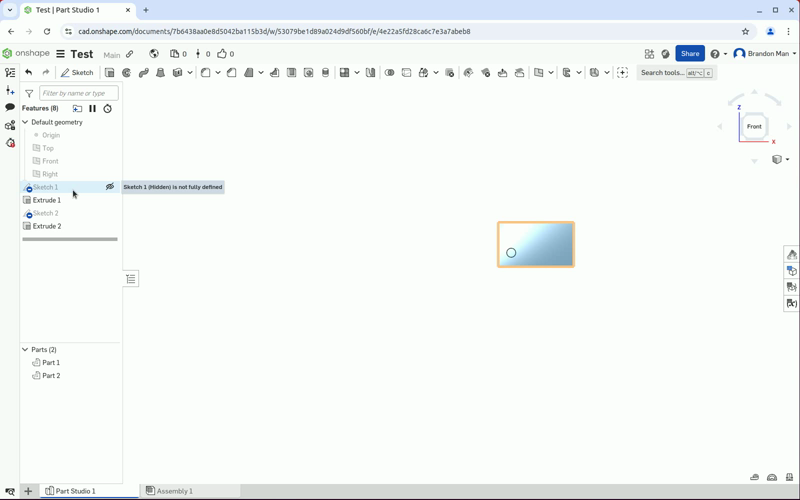
click(73, 189)
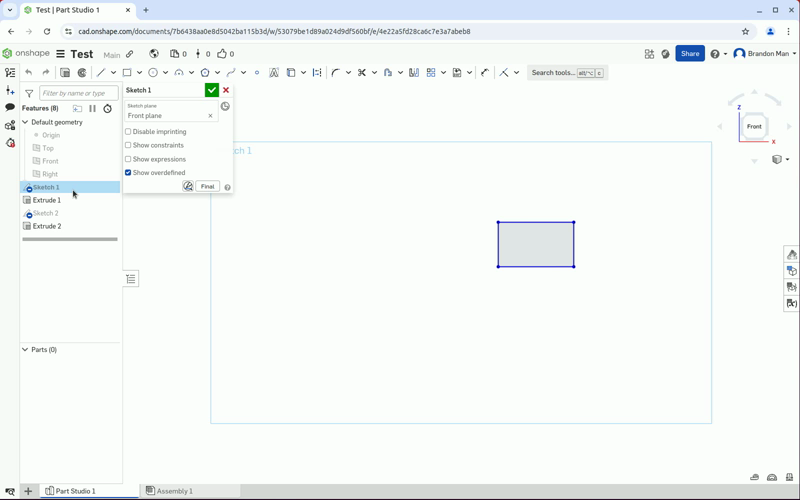
mouse_move(229, 92)
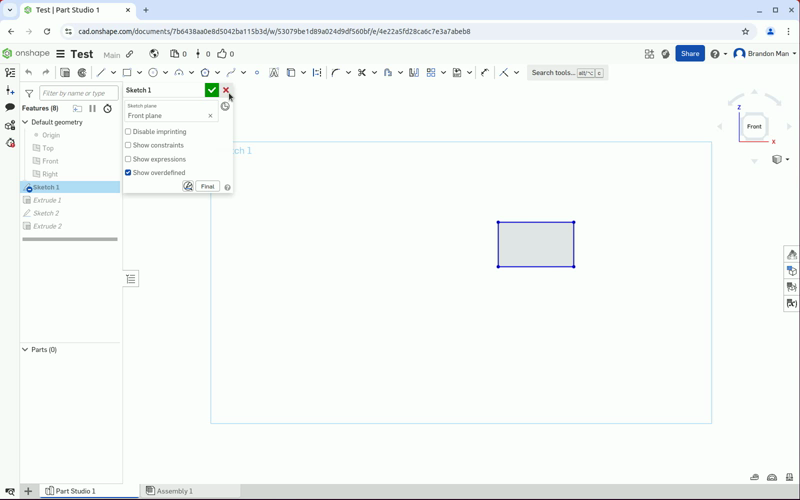
click(229, 92)
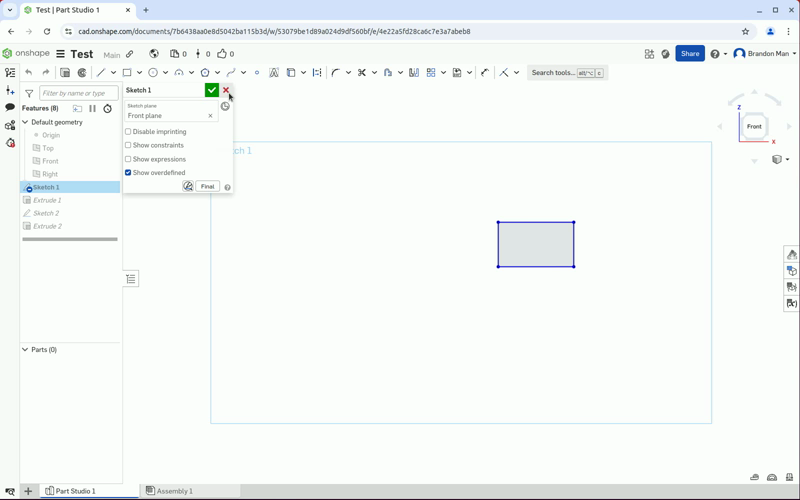
key(shift+s)
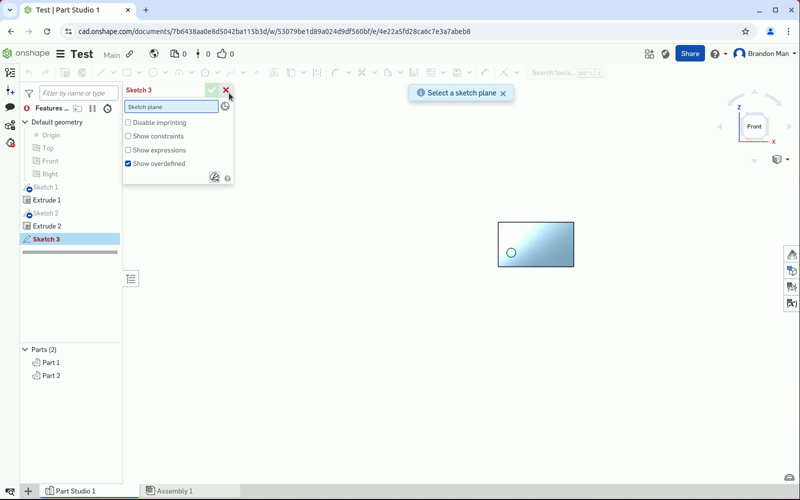
mouse_move(73, 163)
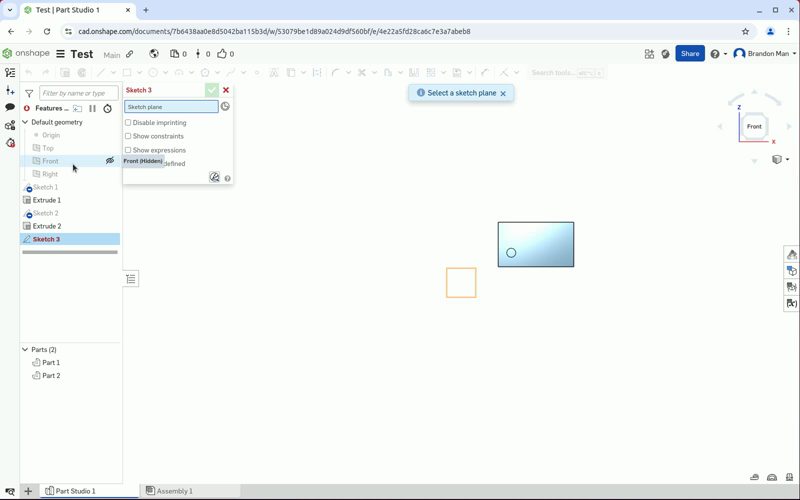
click(73, 163)
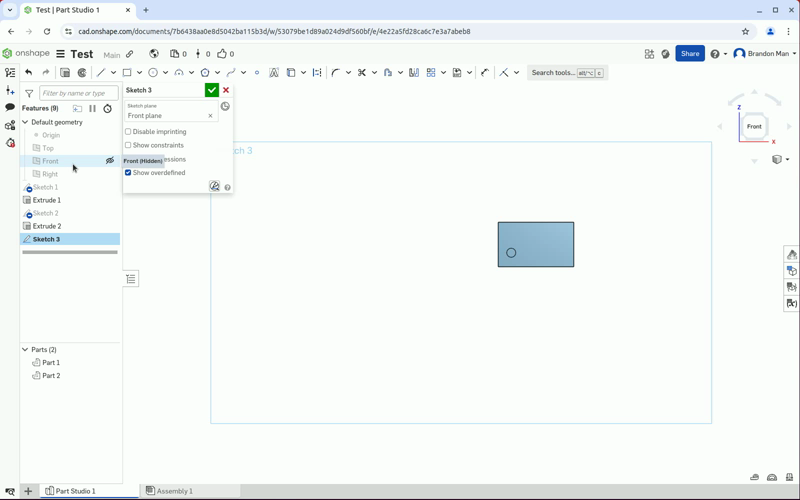
mouse_move(73, 352)
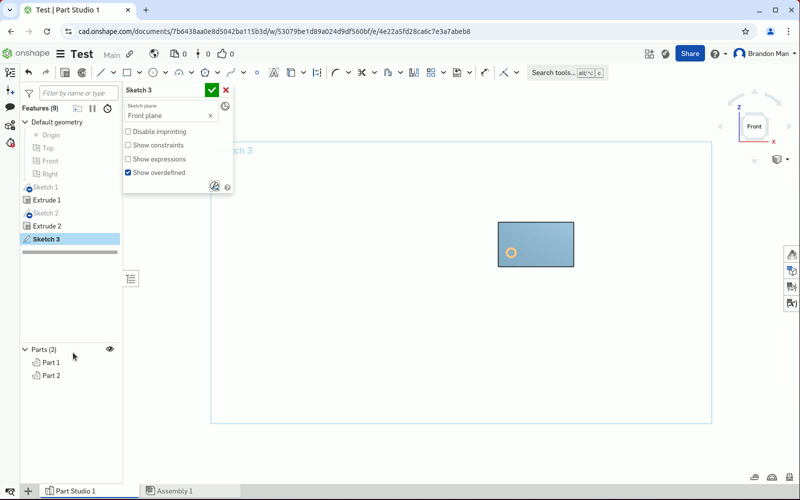
key(y)
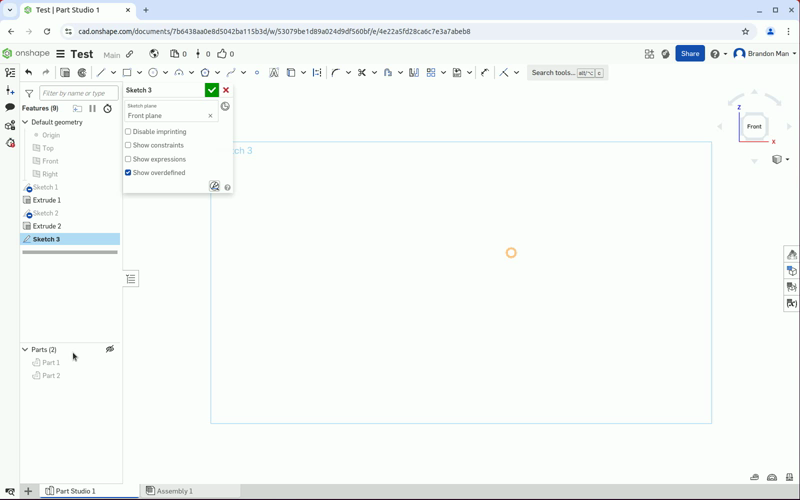
key(c)
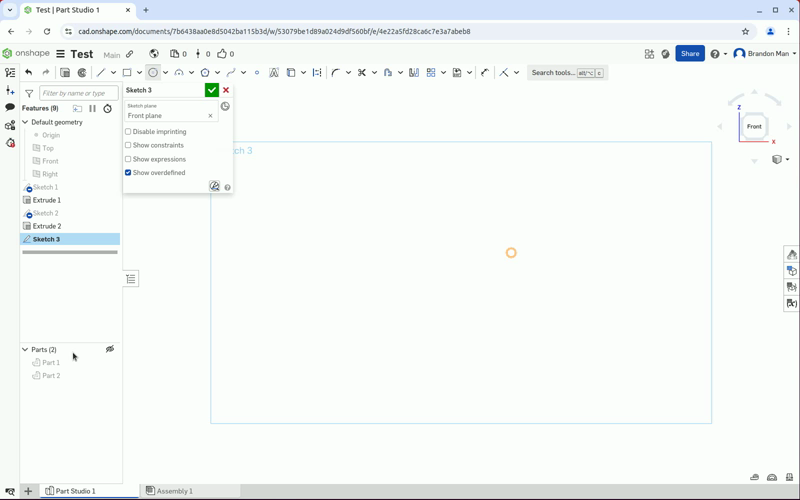
key_down(shift)
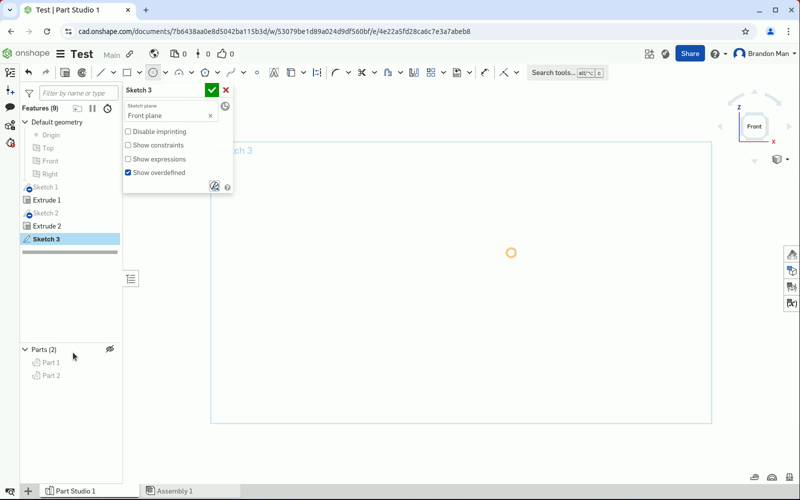
mouse_move(537, 261)
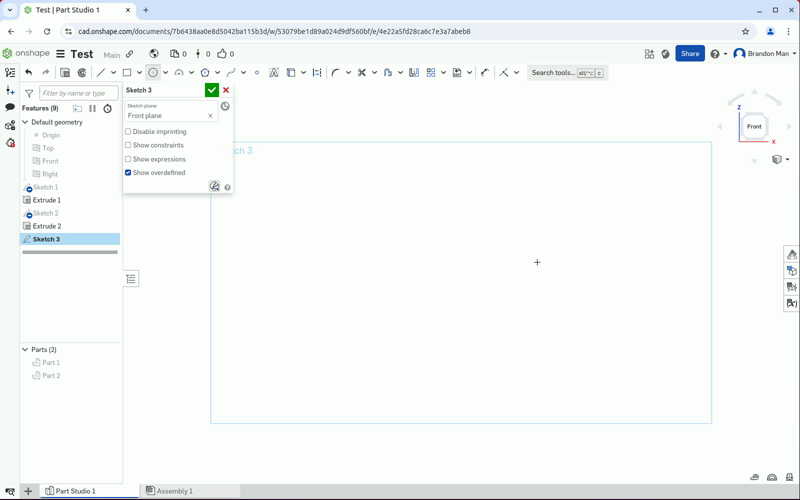
click(537, 261)
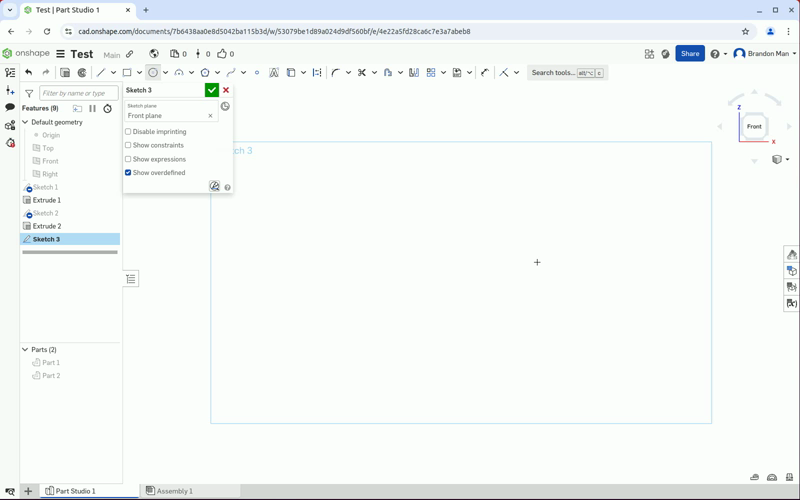
key_up(shift)
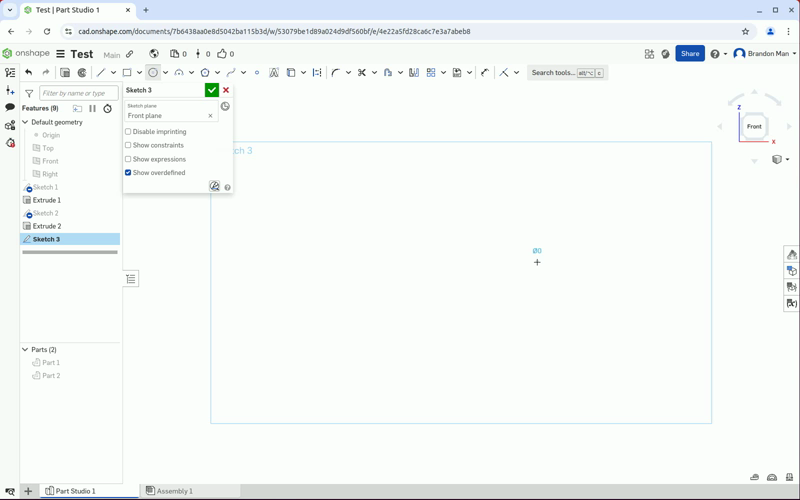
mouse_move(541, 261)
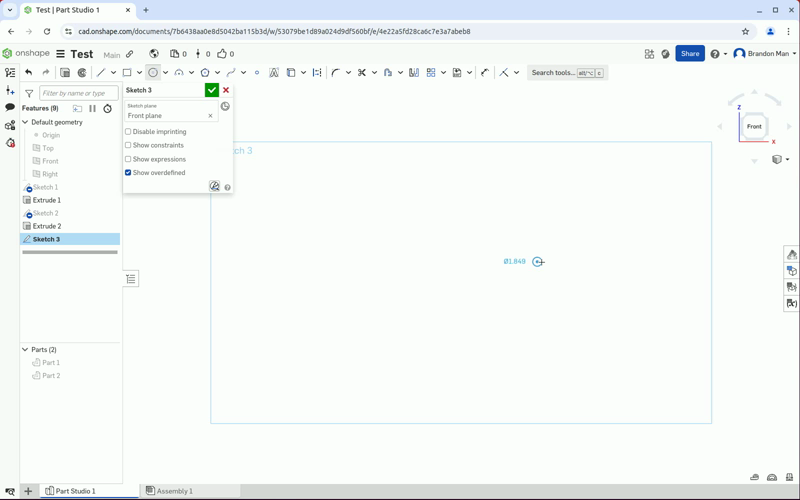
click(541, 261)
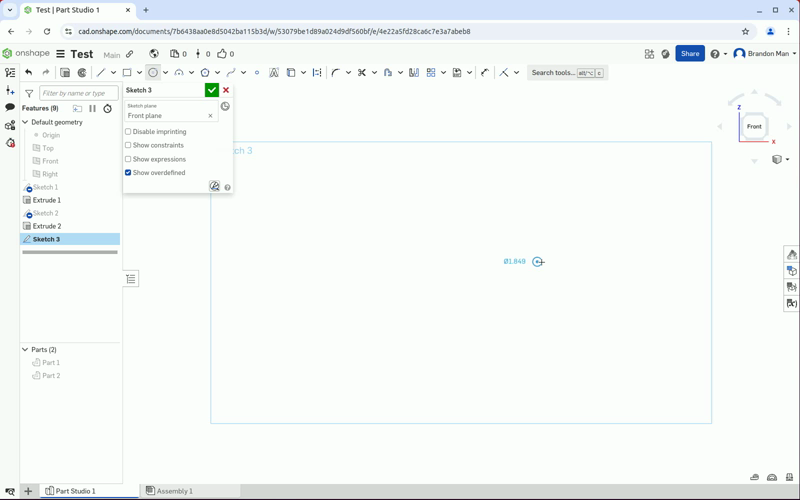
key(esc)
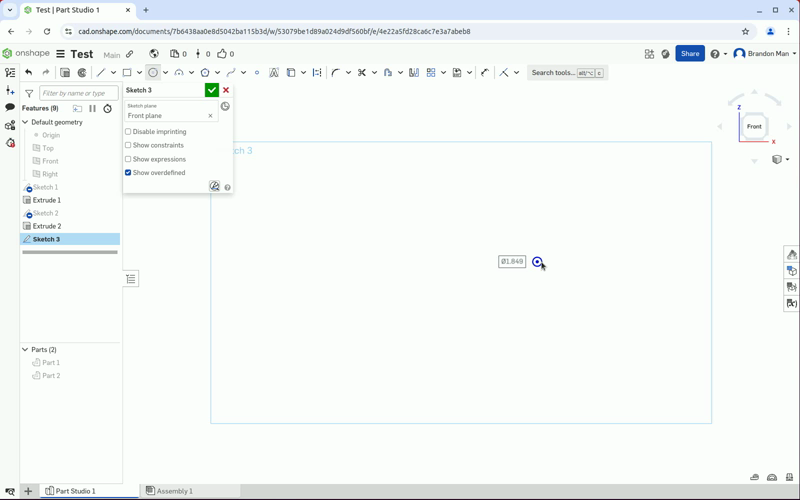
mouse_move(534, 259)
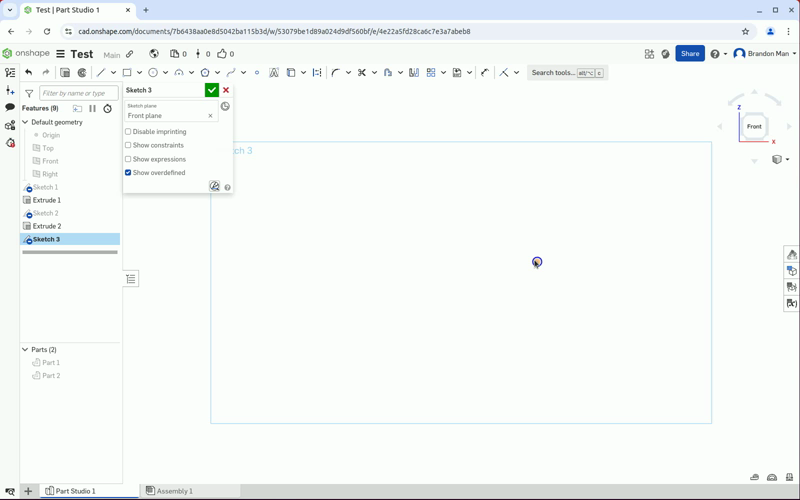
scroll(6)
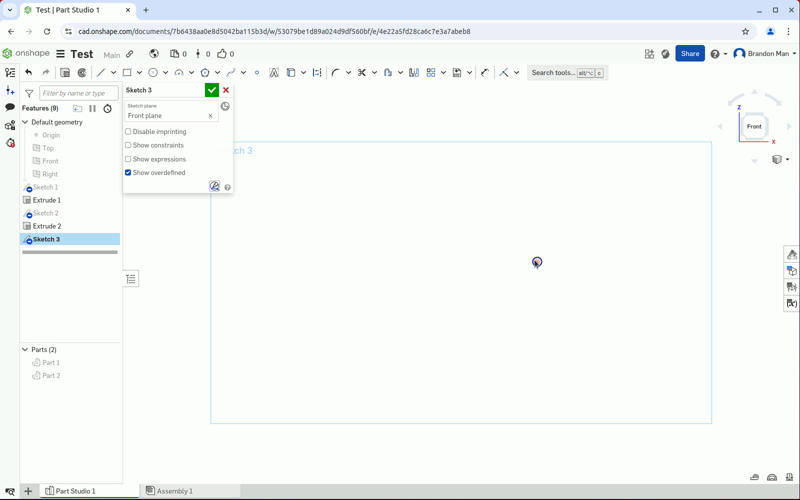
scroll(6)
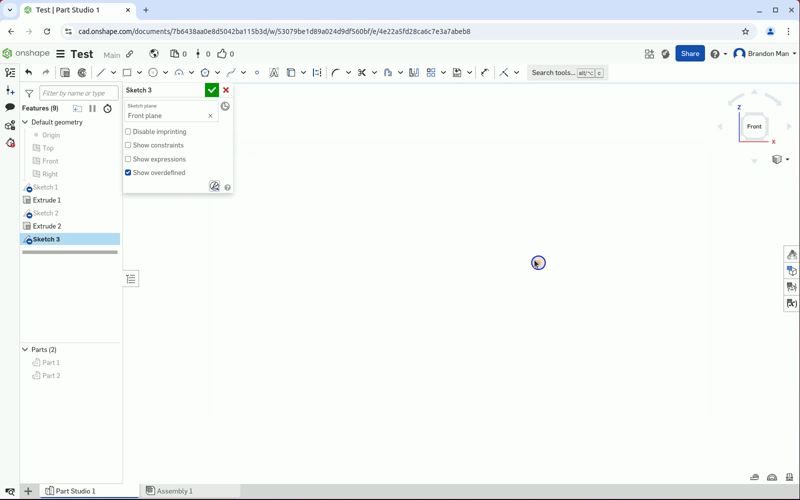
scroll(6)
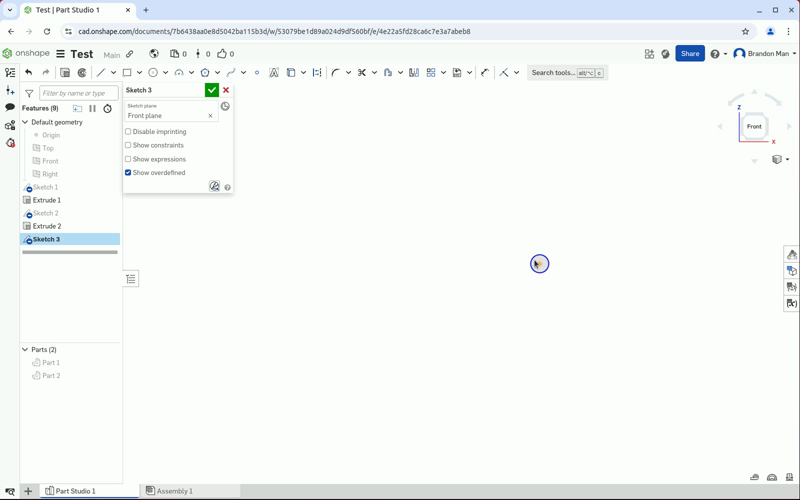
scroll(6)
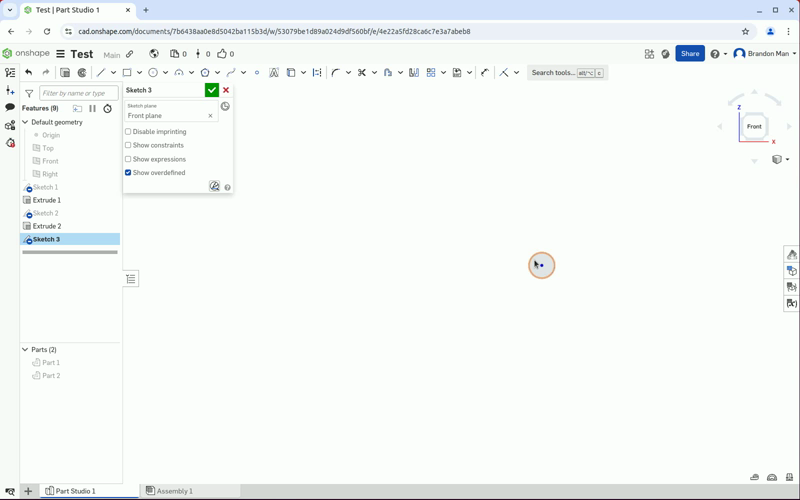
scroll(6)
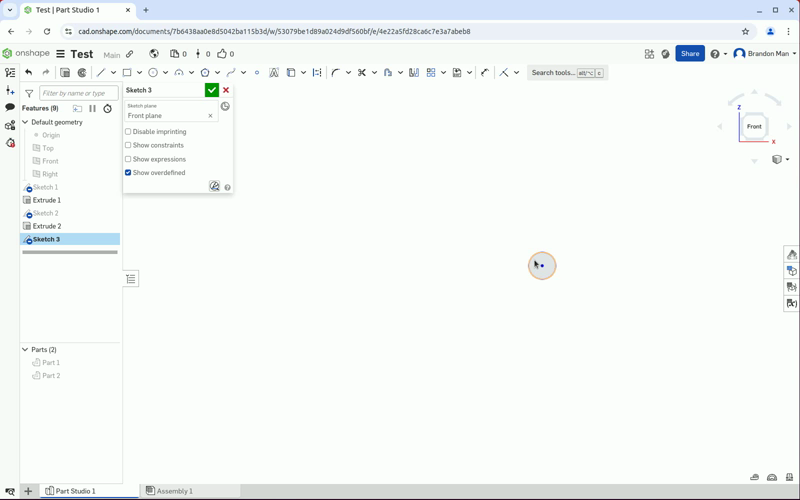
scroll(6)
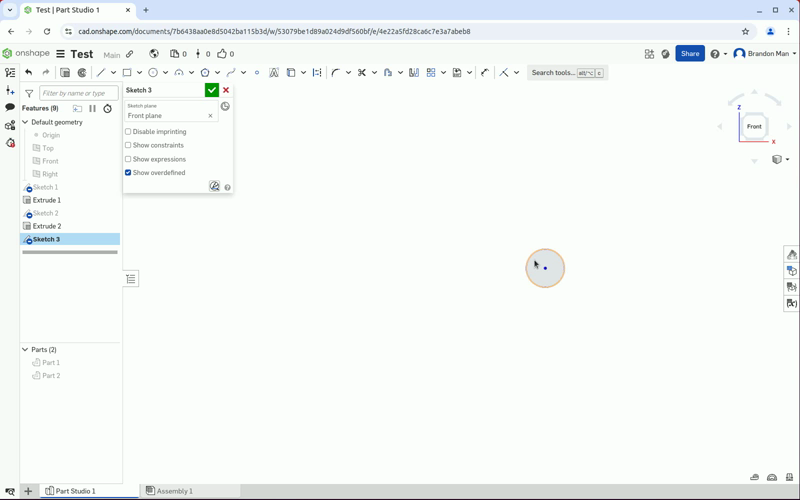
scroll(6)
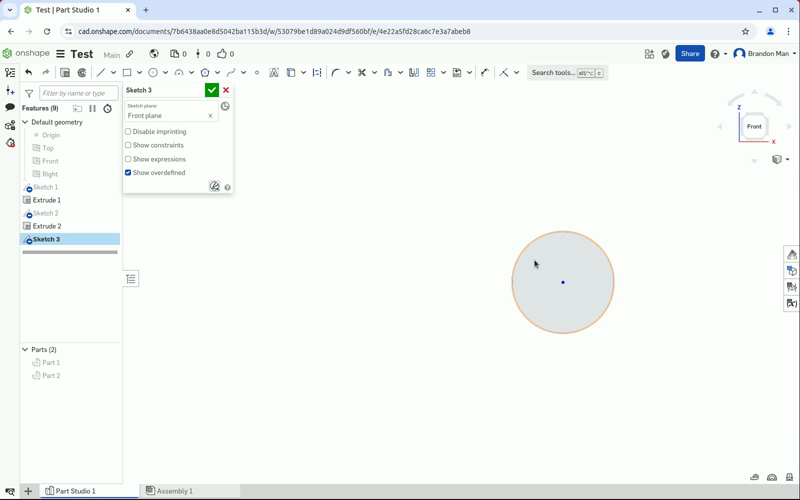
click(534, 259)
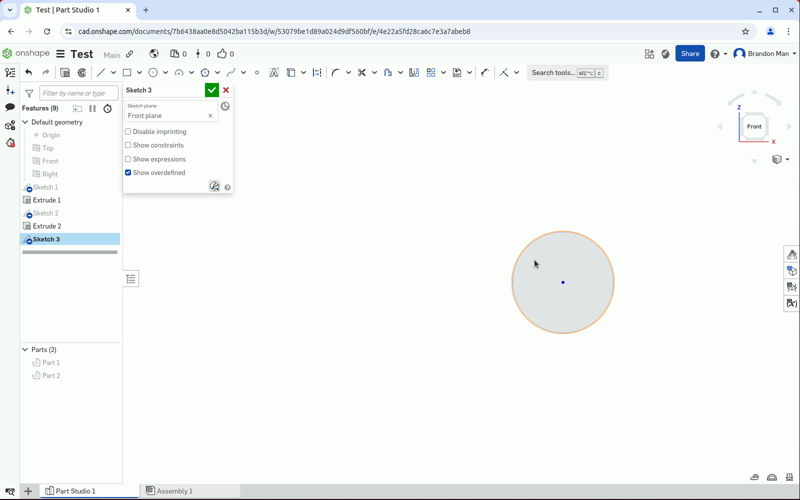
scroll(-6)
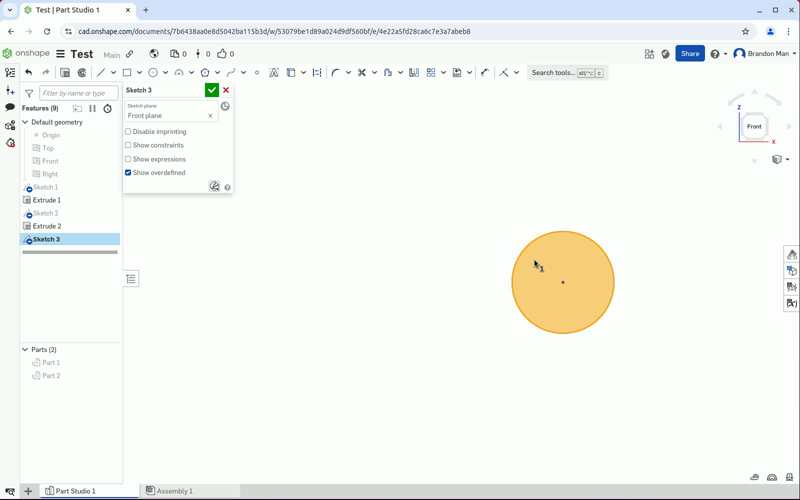
scroll(-6)
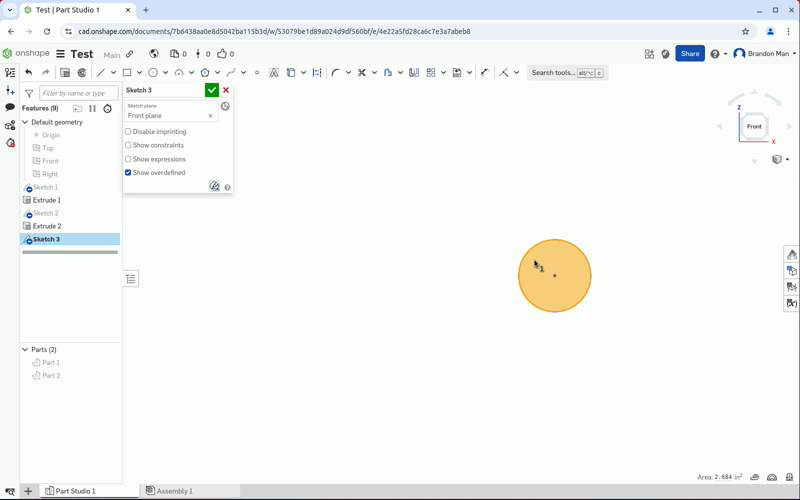
scroll(-6)
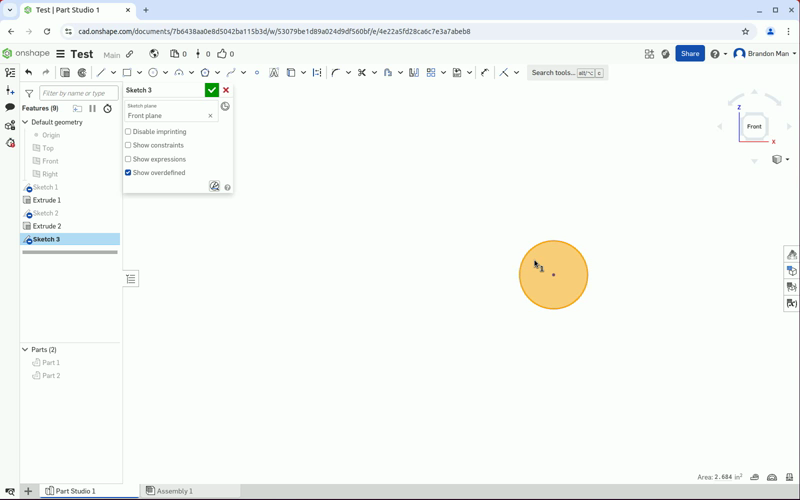
scroll(-6)
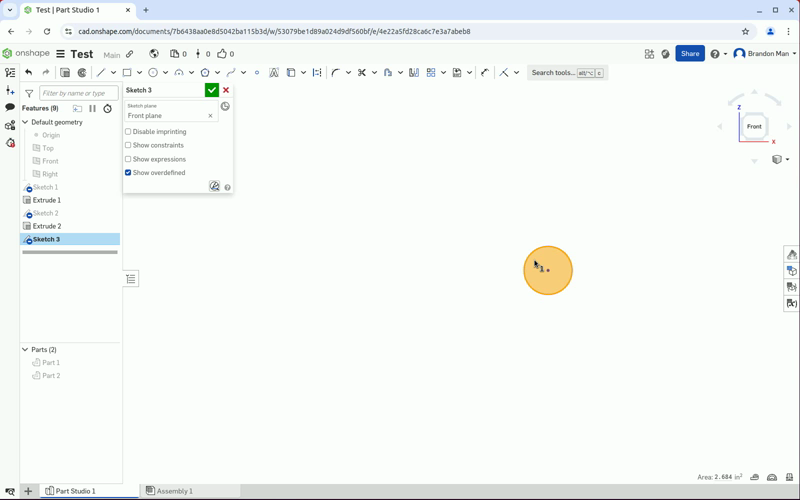
scroll(-6)
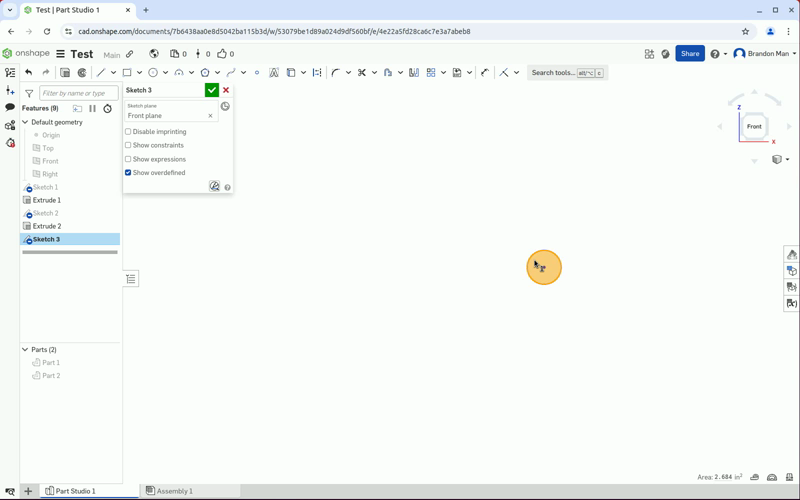
scroll(-6)
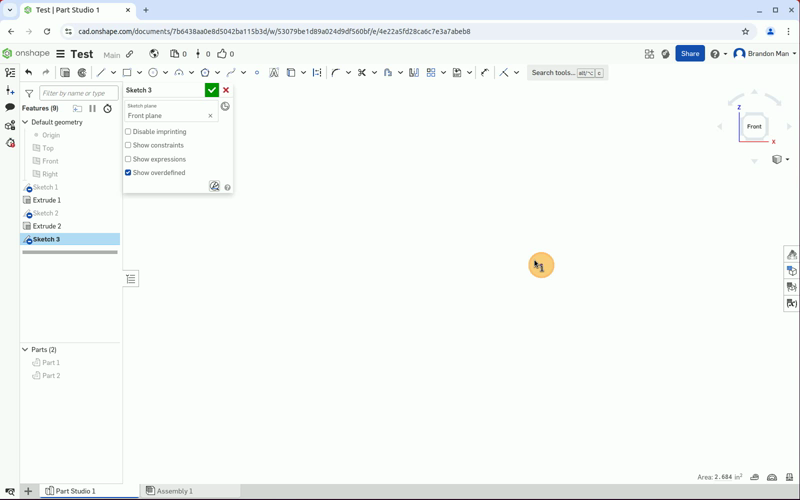
scroll(-6)
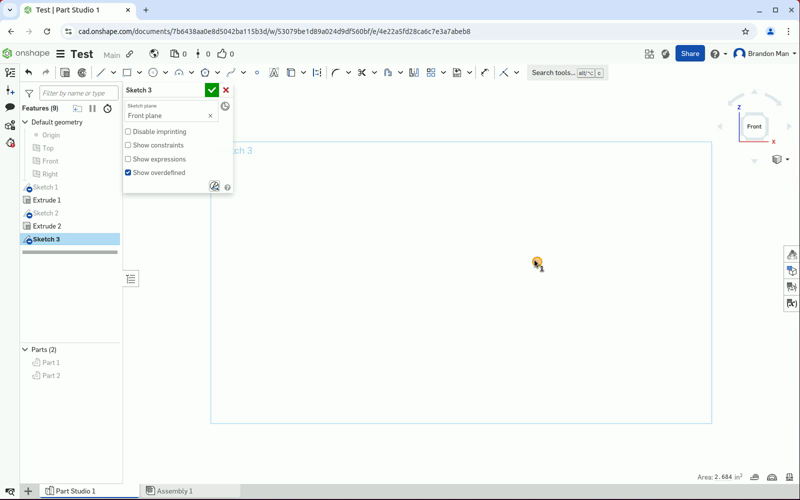
mouse_move(73, 352)
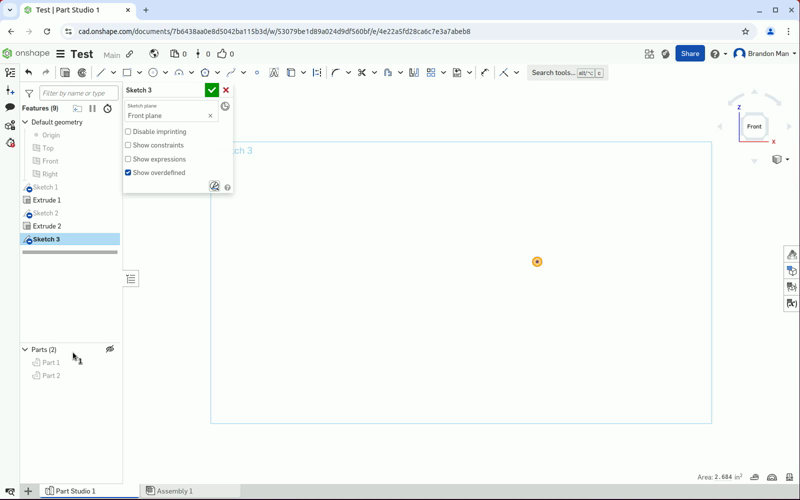
key(shift+y)
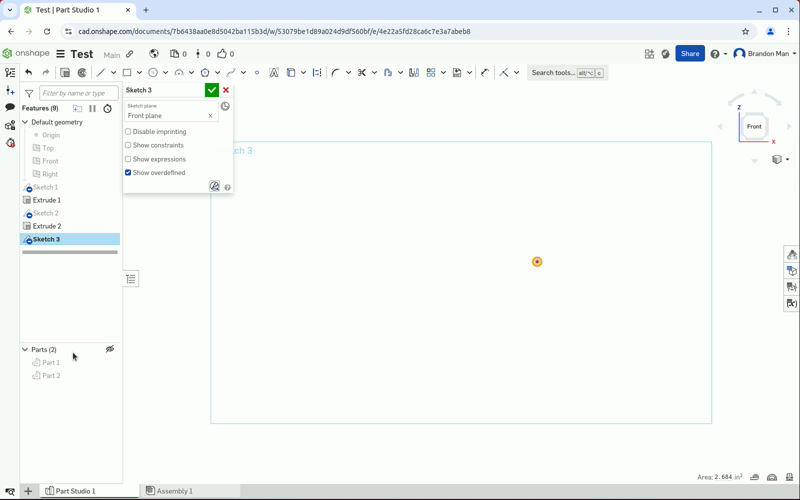
key(shift+e)
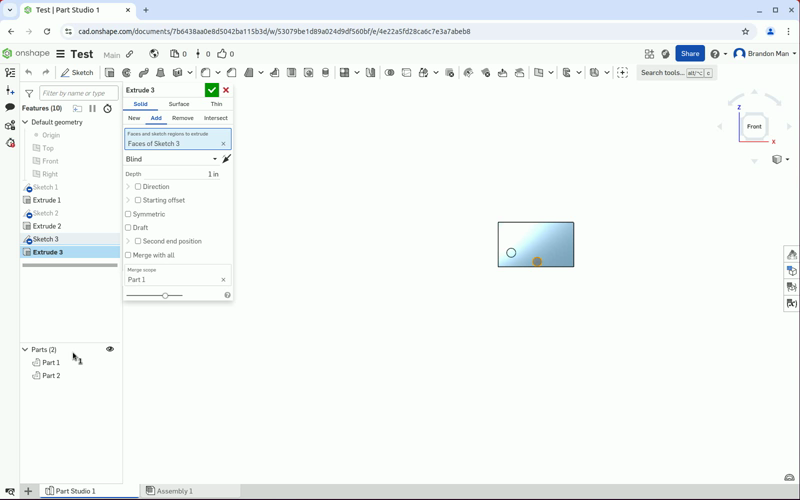
mouse_move(143, 106)
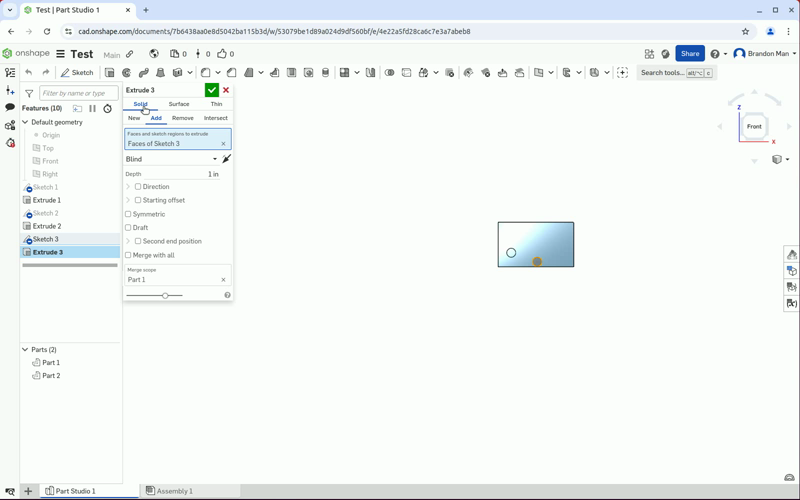
click(143, 106)
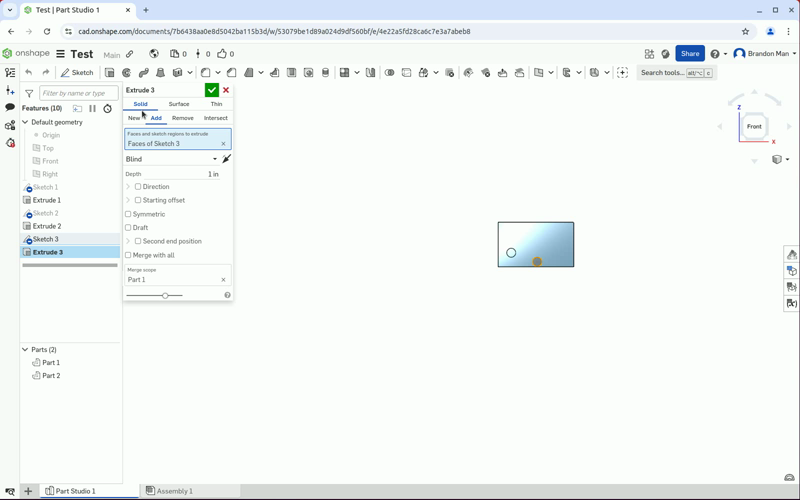
mouse_move(137, 120)
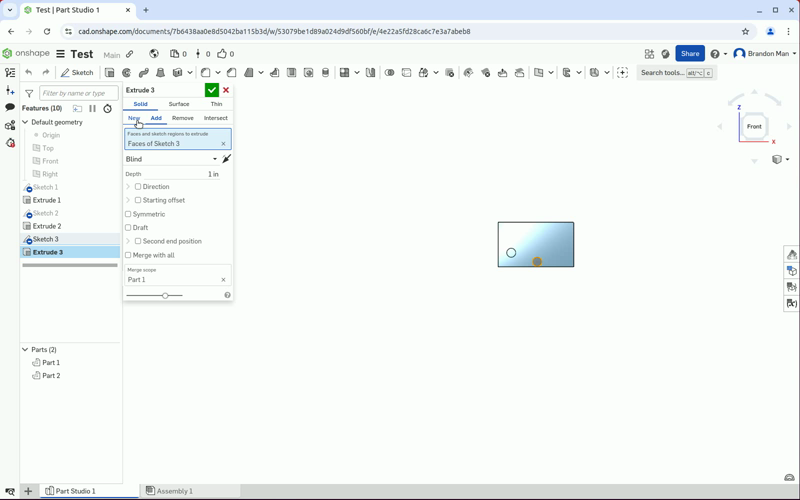
click(137, 120)
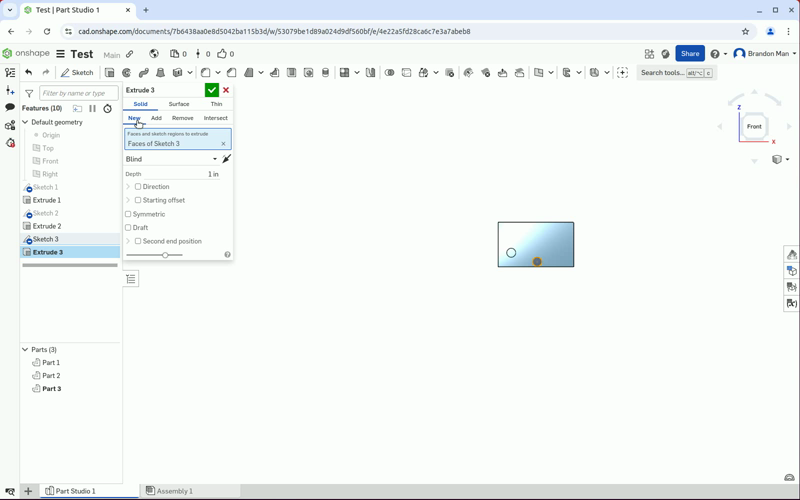
key(tab, 4)
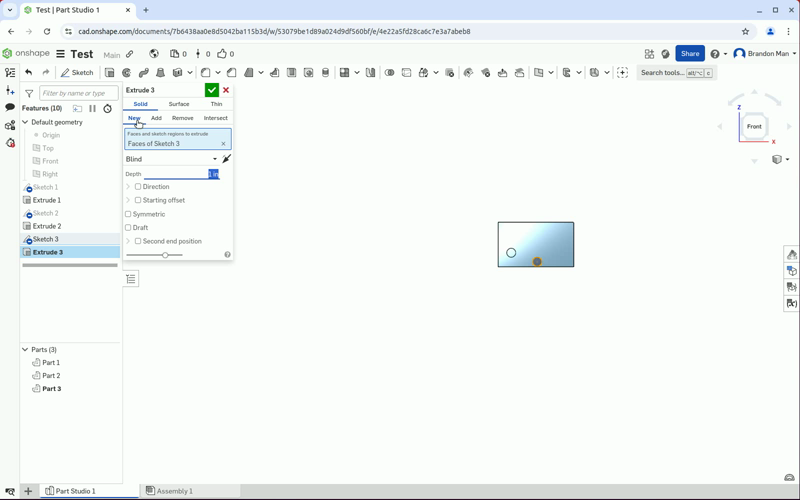
text(-5.055)
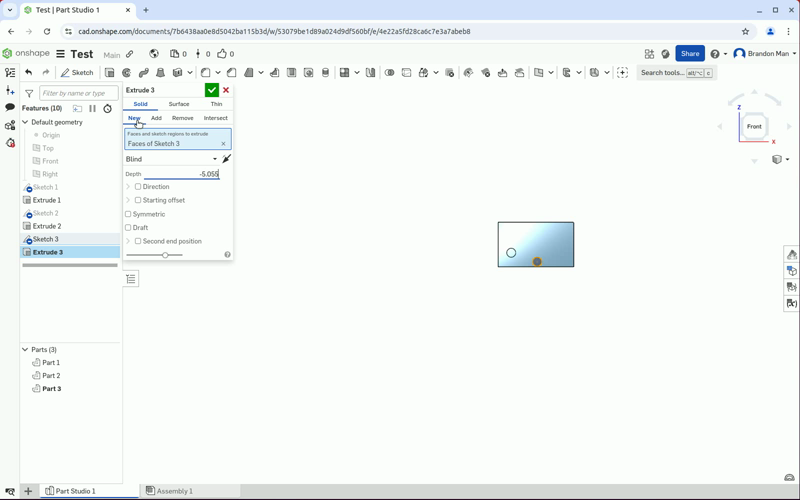
key(enter)
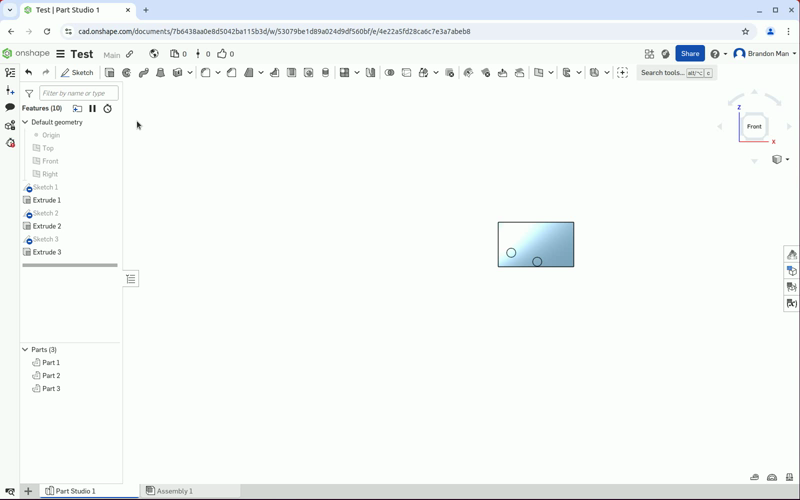
key(shift+h)
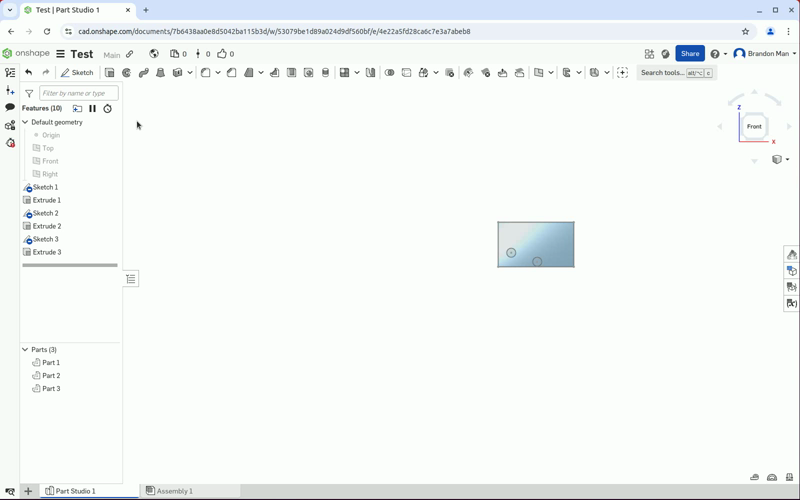
key(shift+h)
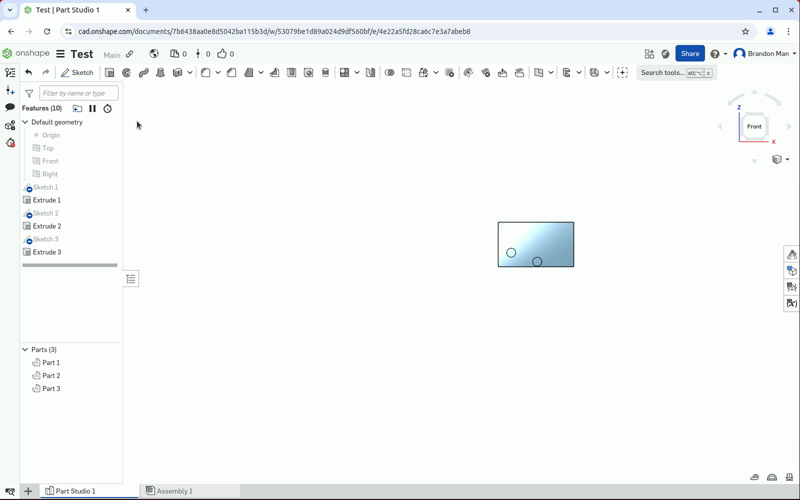
mouse_move(73, 189)
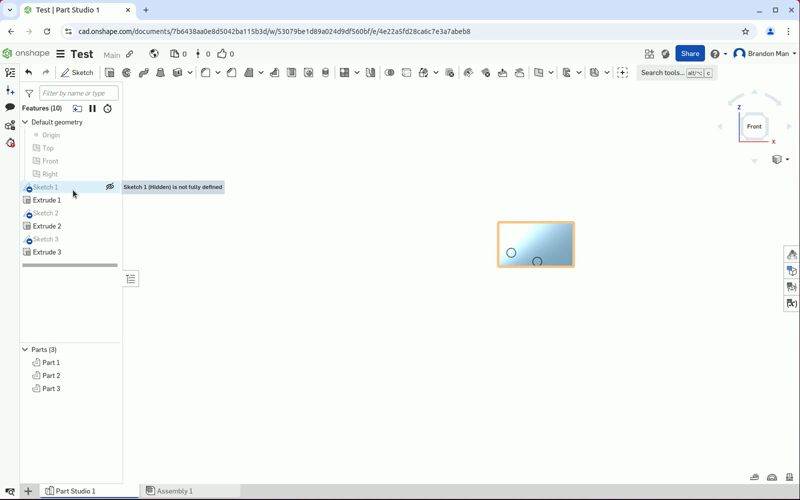
click(73, 189)
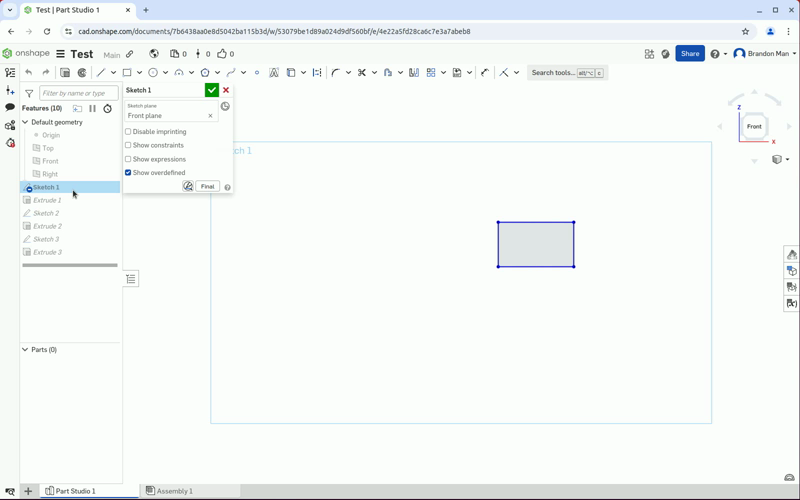
mouse_move(229, 92)
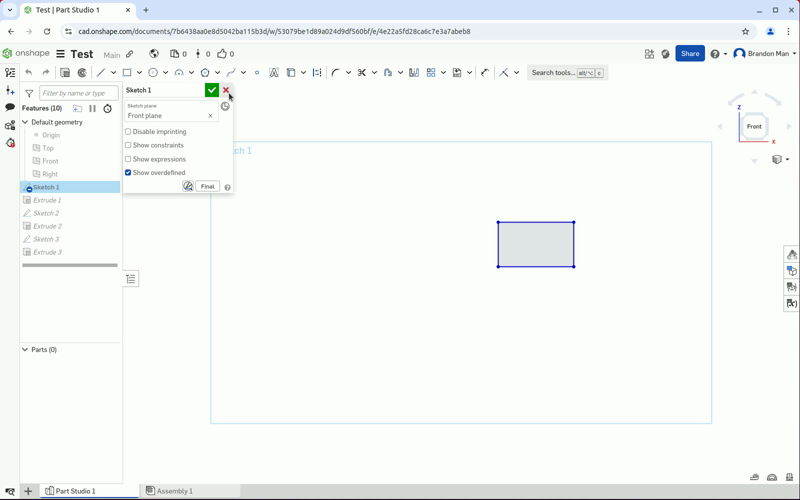
click(229, 92)
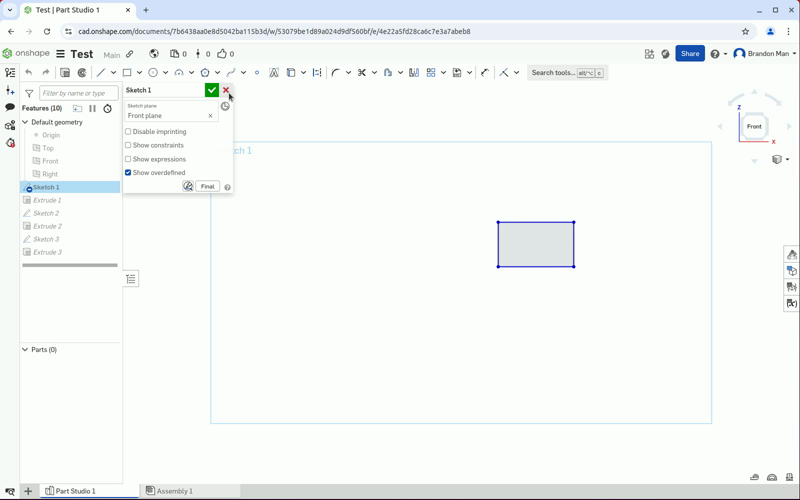
key(shift+s)
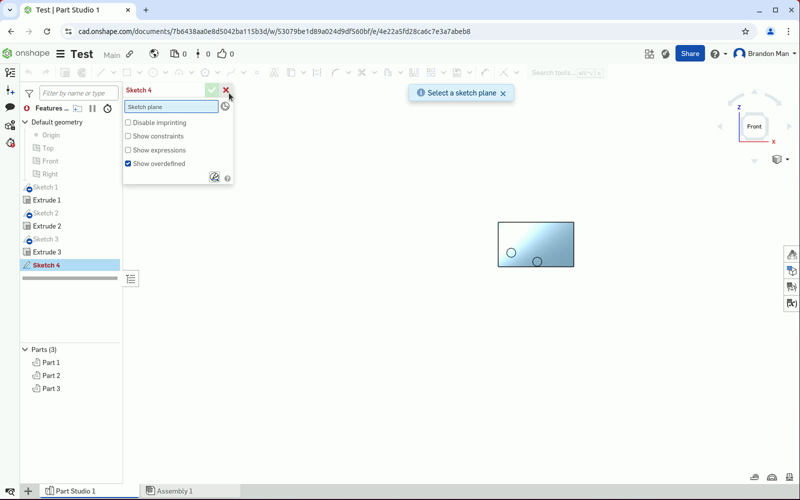
mouse_move(73, 163)
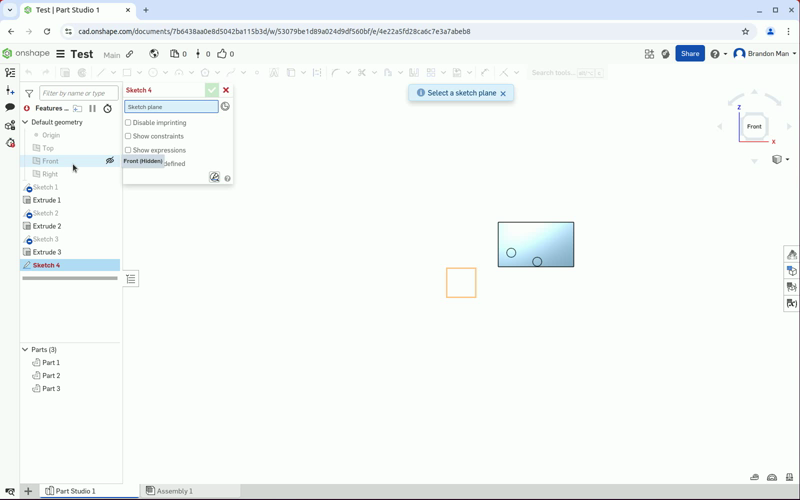
click(73, 163)
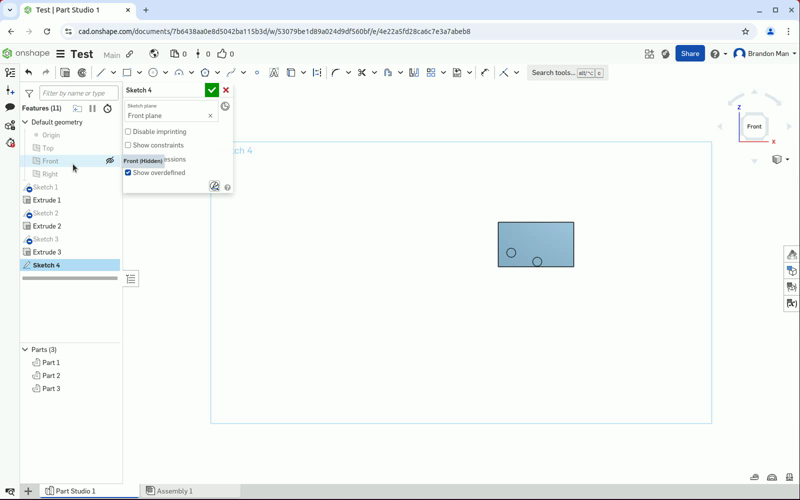
mouse_move(73, 352)
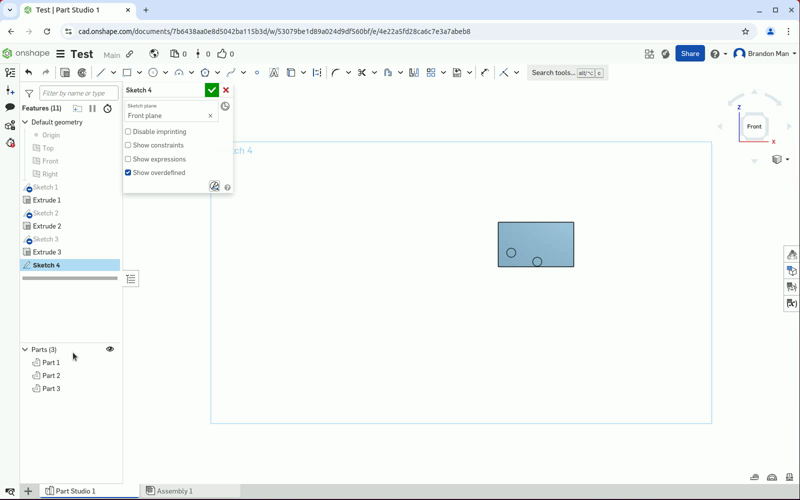
key(y)
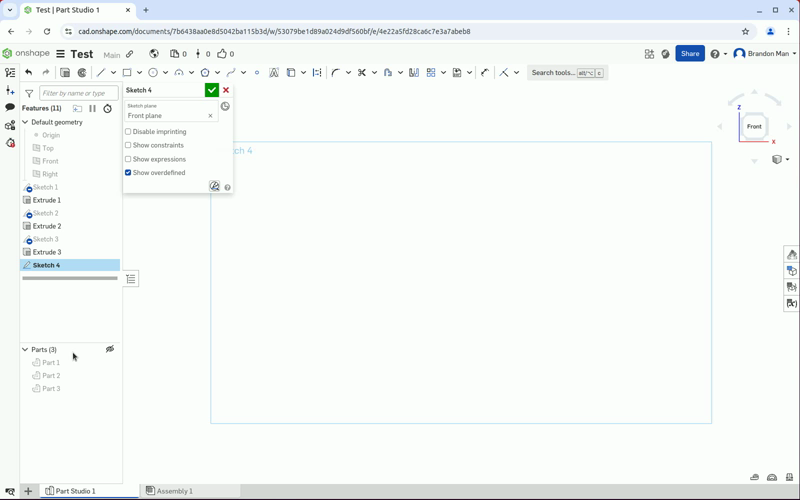
key(c)
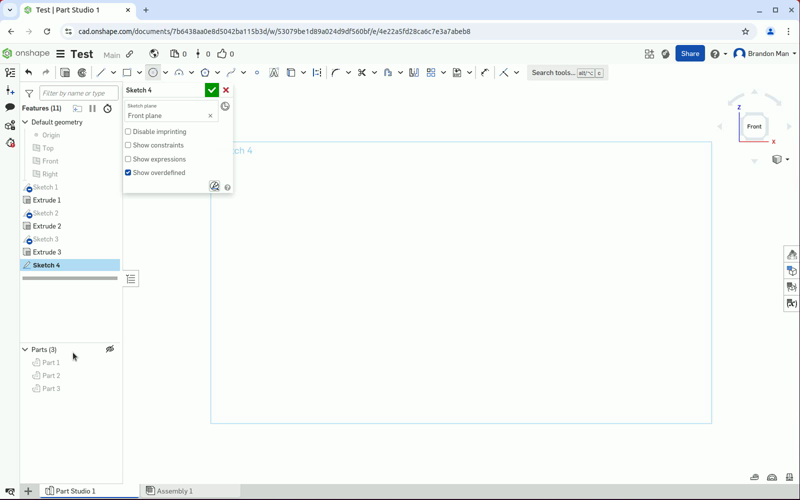
key_down(shift)
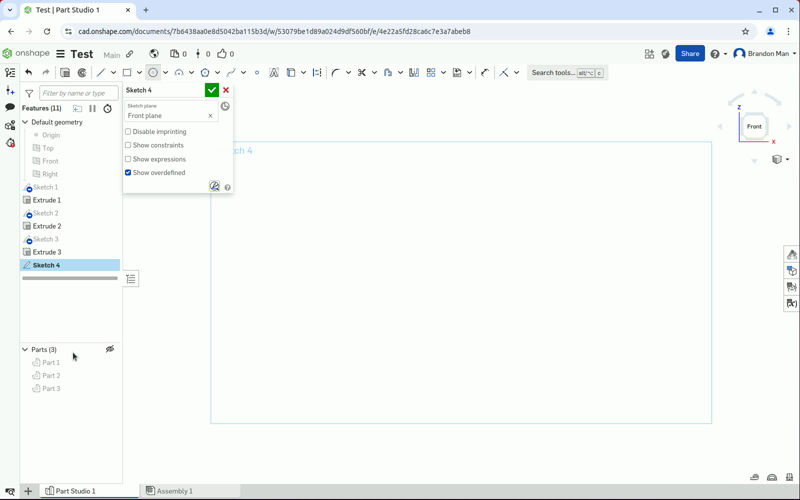
mouse_move(545, 236)
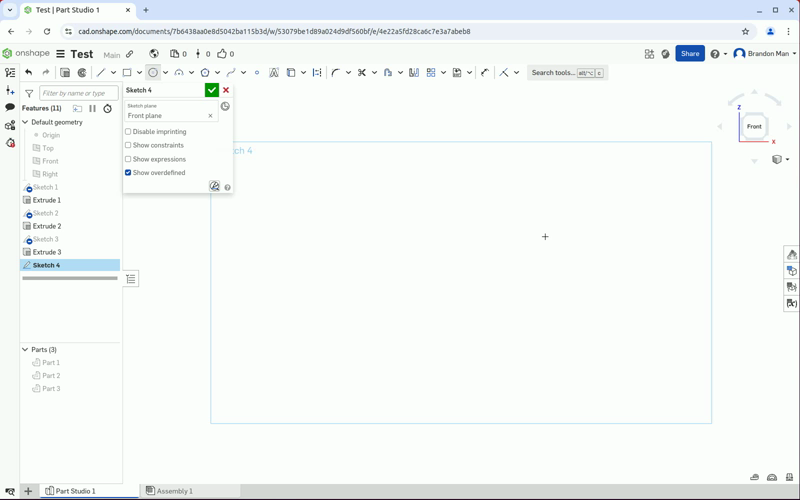
click(545, 236)
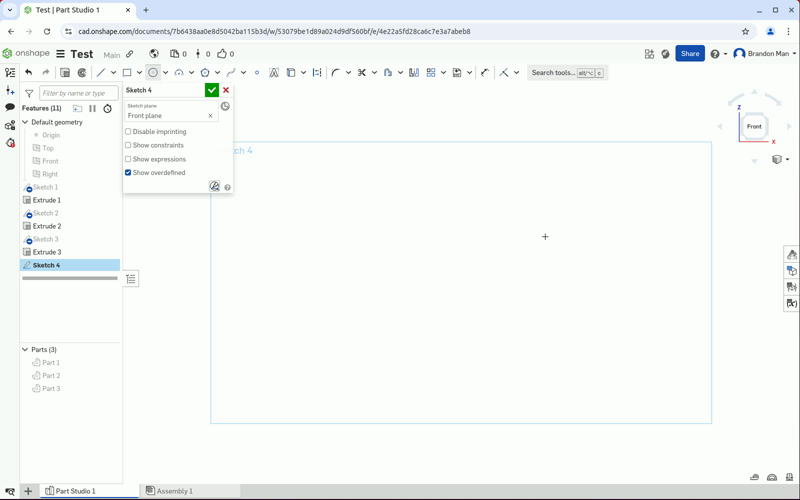
key_up(shift)
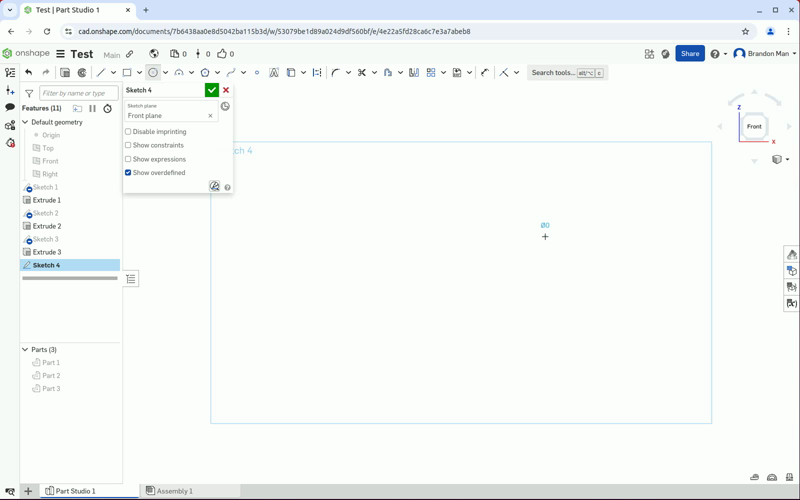
mouse_move(549, 236)
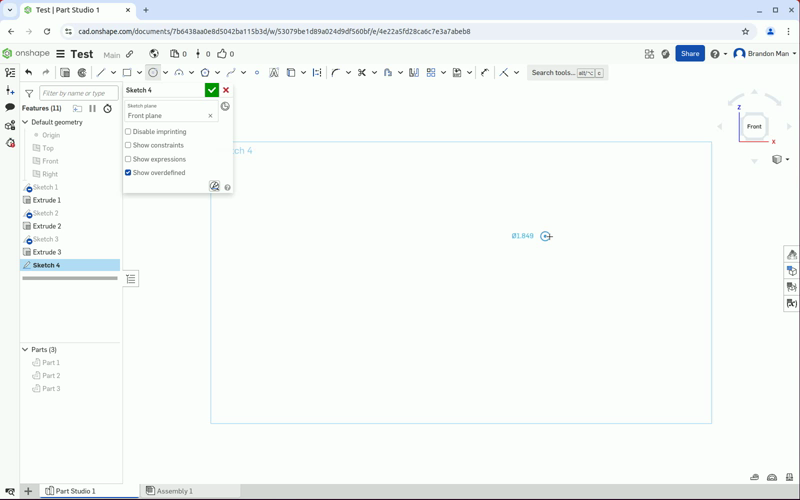
click(549, 236)
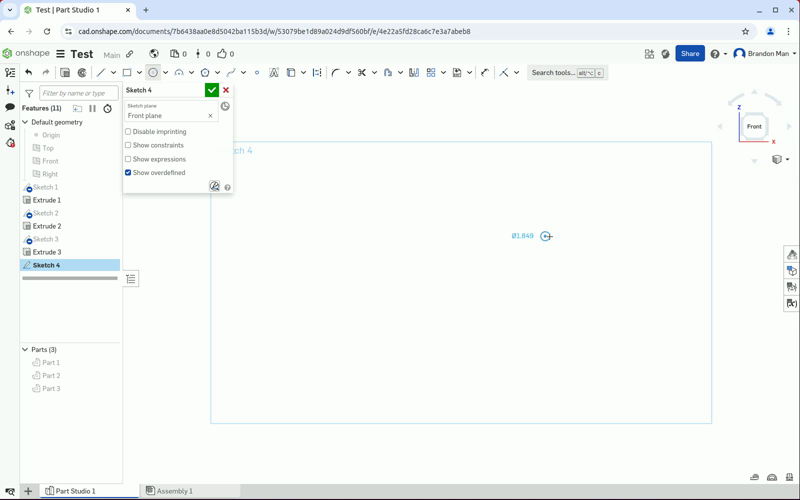
key(esc)
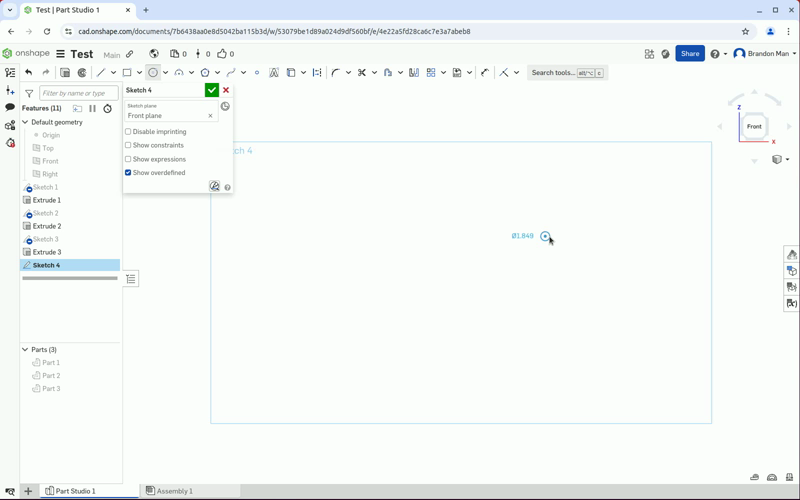
mouse_move(544, 240)
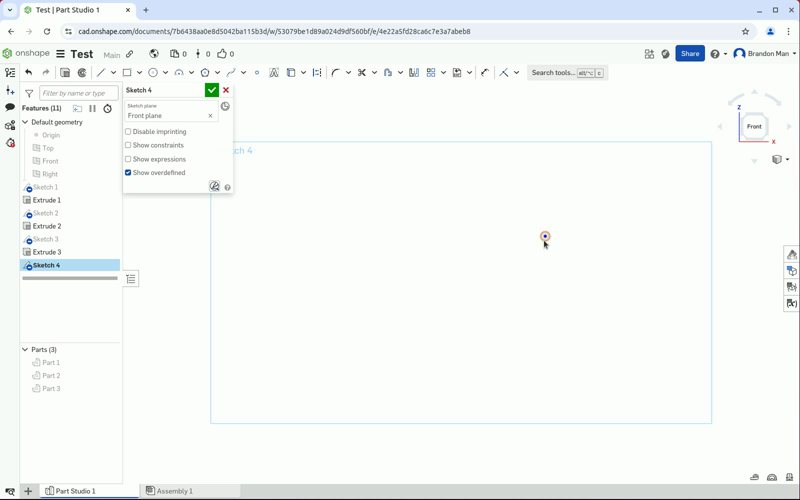
scroll(6)
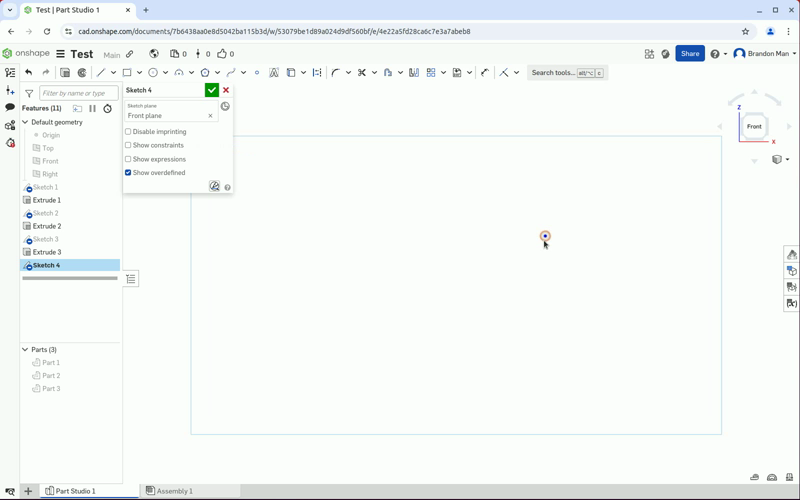
scroll(6)
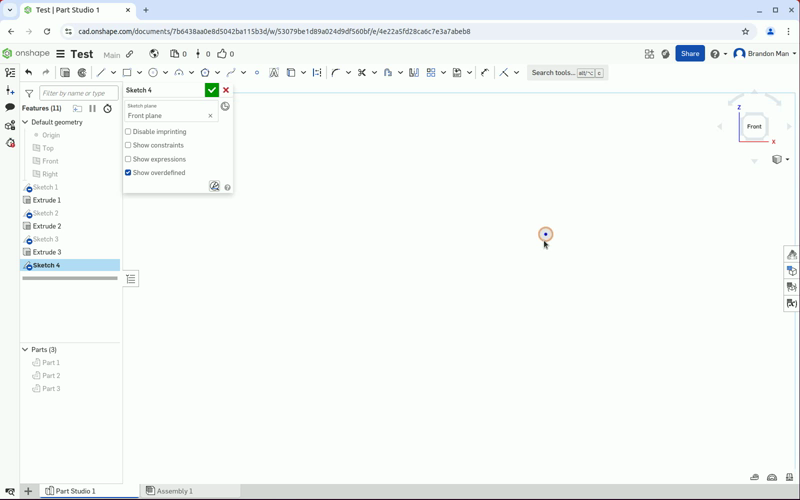
scroll(6)
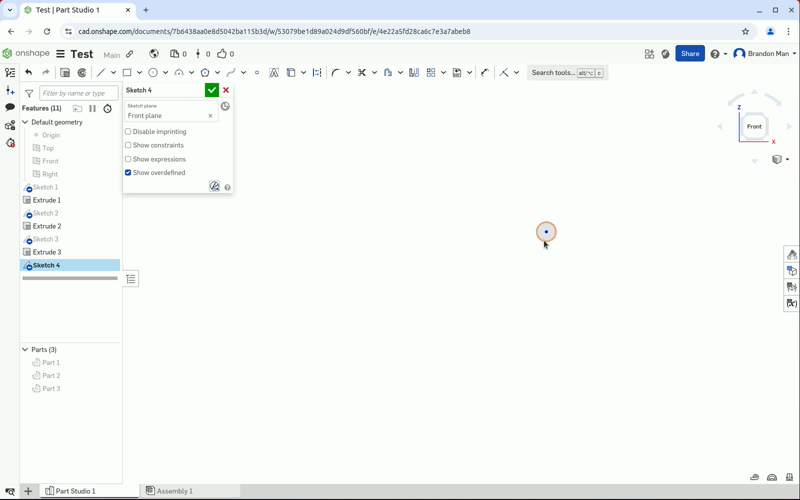
scroll(6)
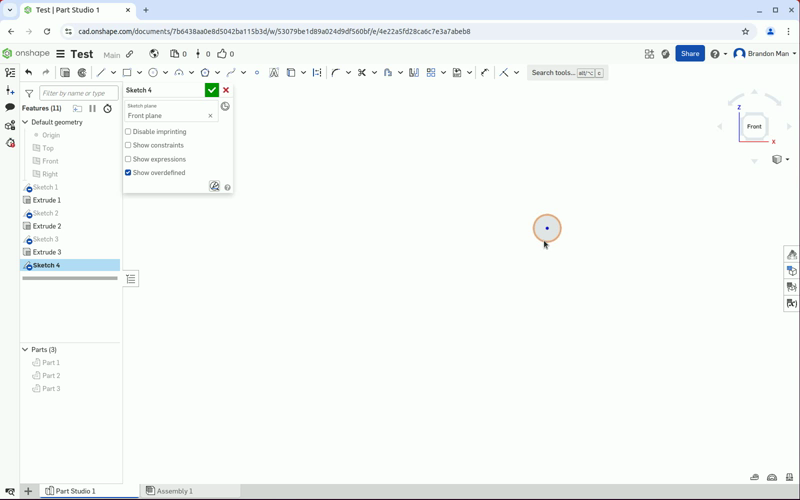
scroll(6)
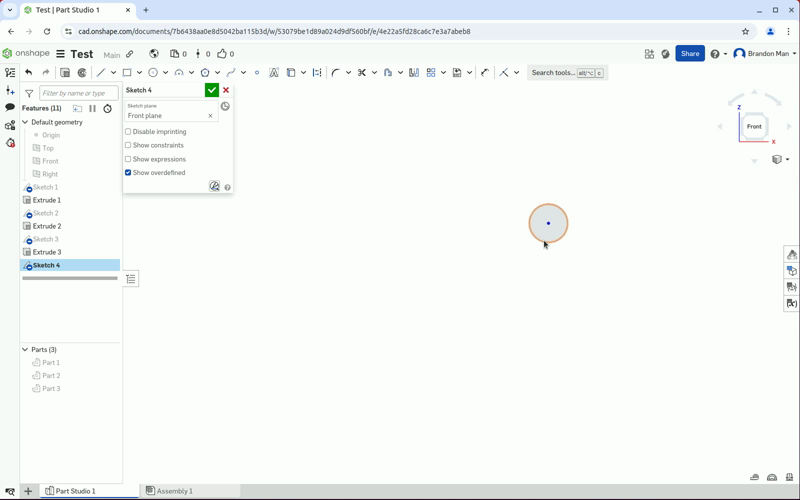
scroll(6)
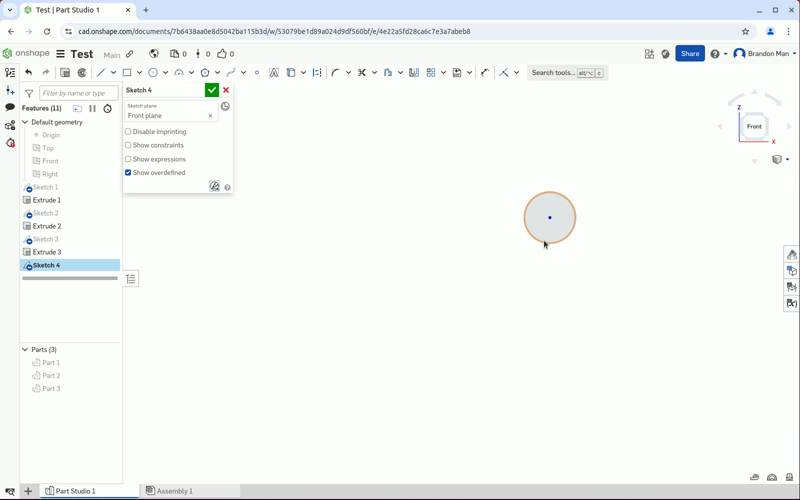
scroll(6)
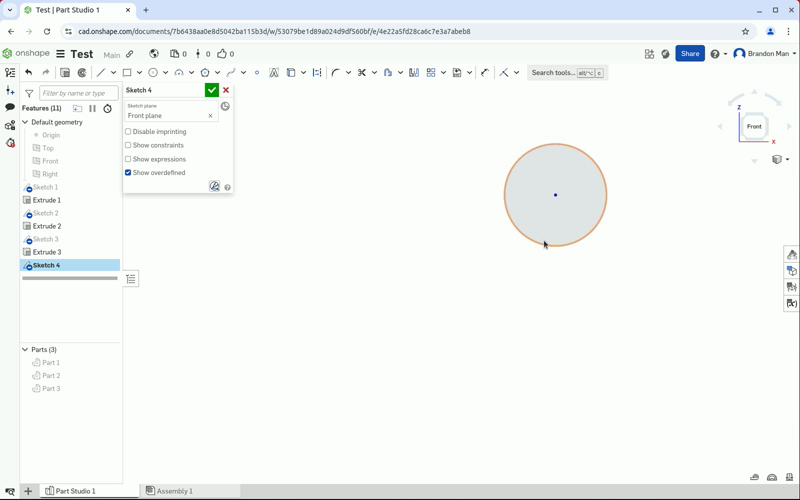
click(544, 240)
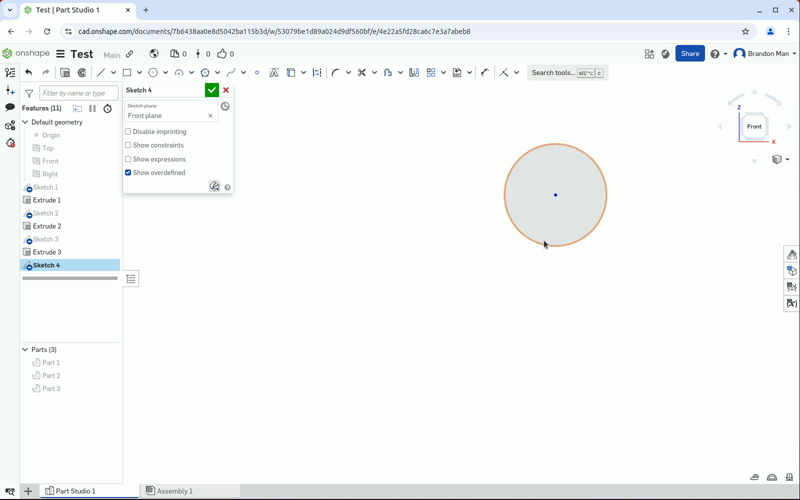
scroll(-6)
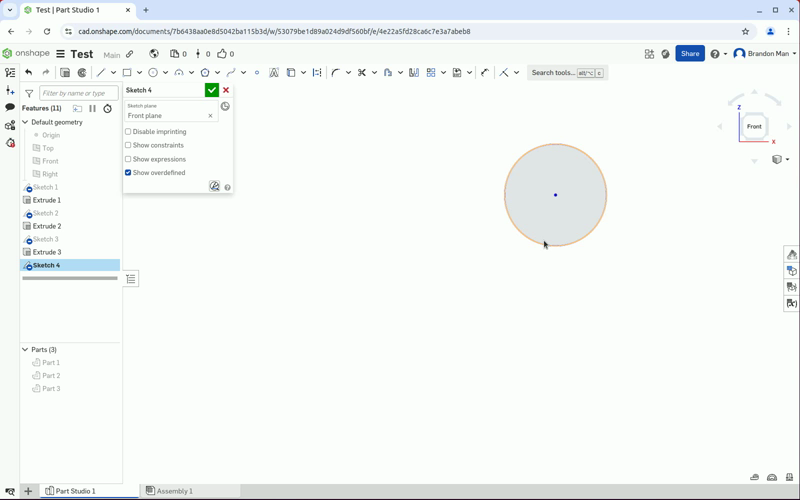
scroll(-6)
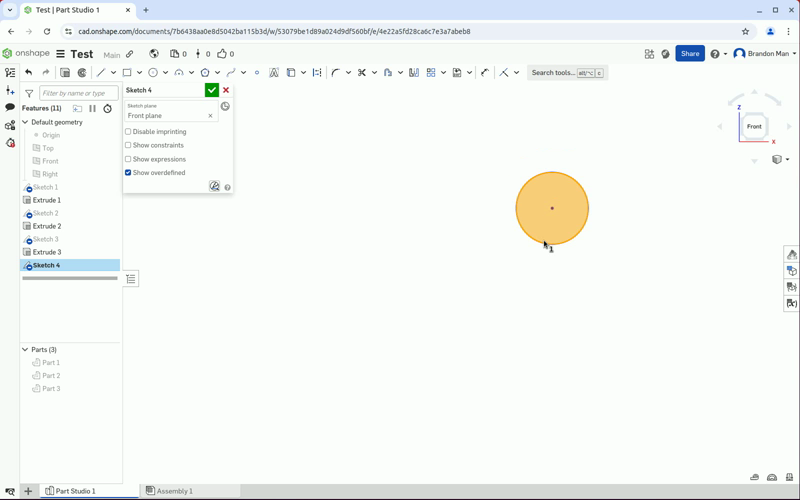
scroll(-6)
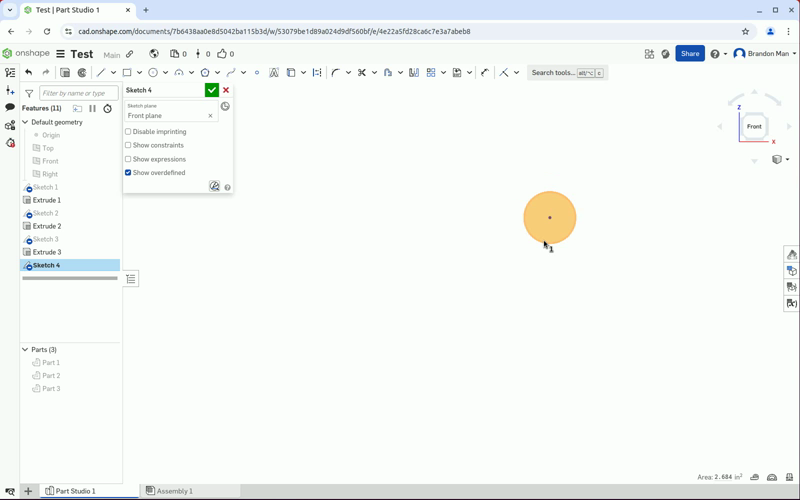
scroll(-6)
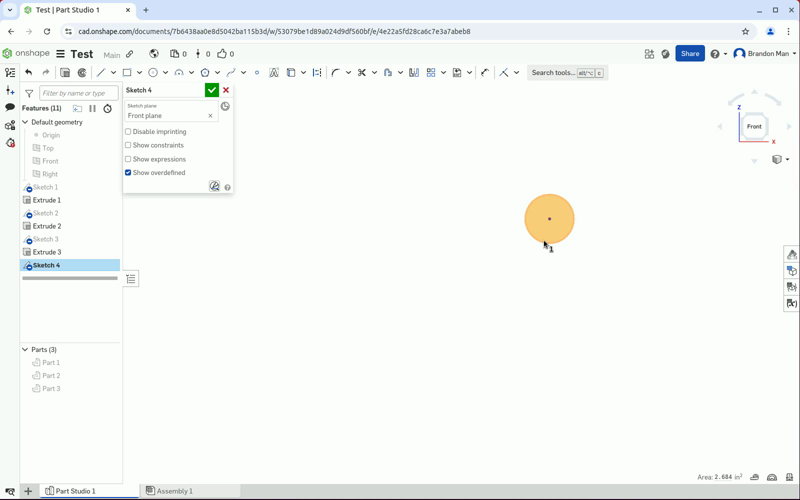
scroll(-6)
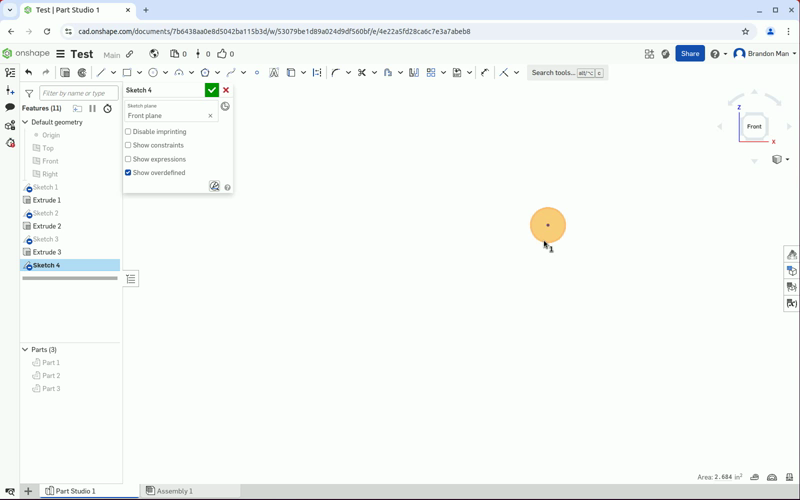
scroll(-6)
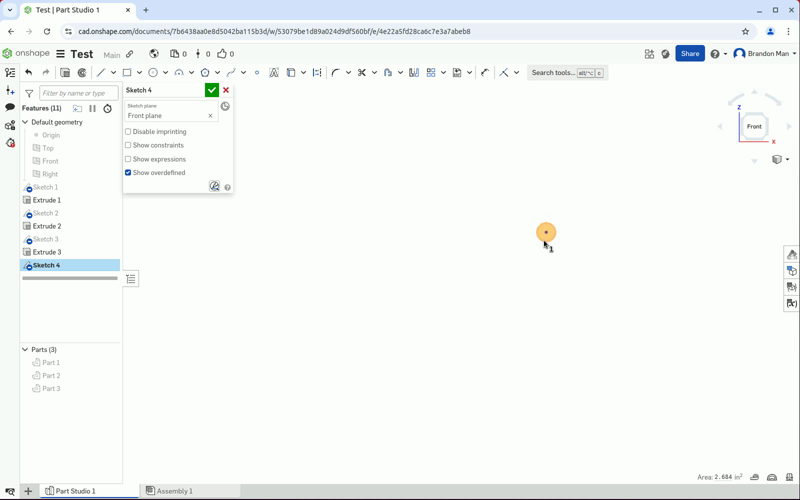
scroll(-6)
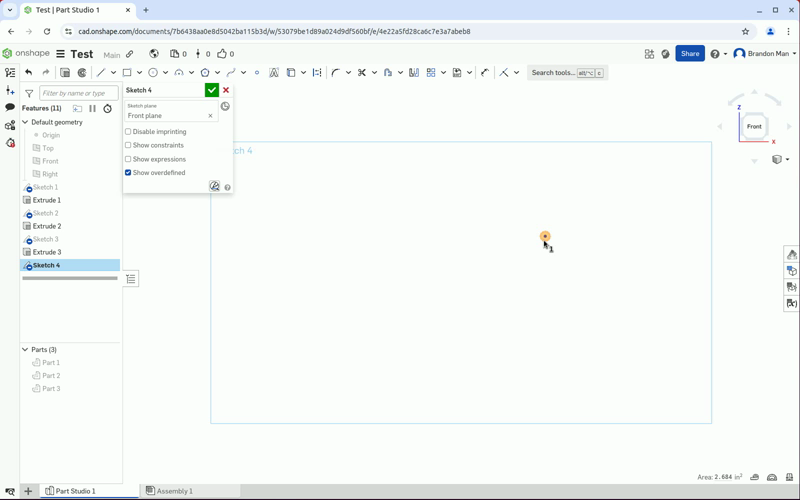
mouse_move(73, 352)
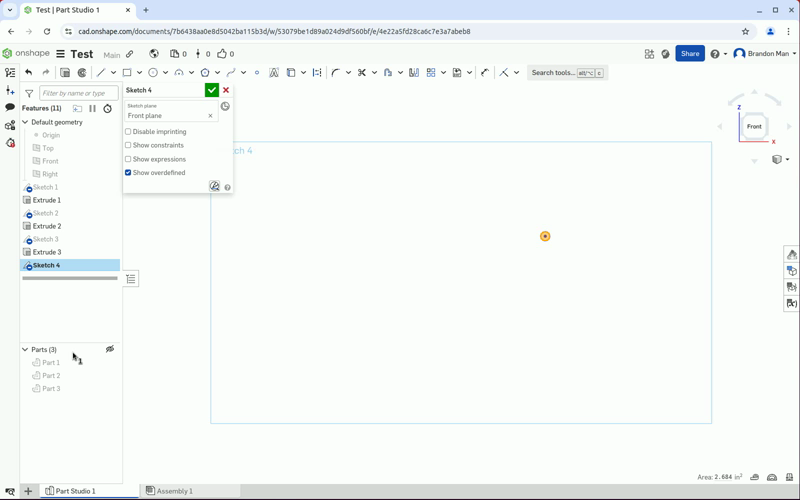
key(shift+y)
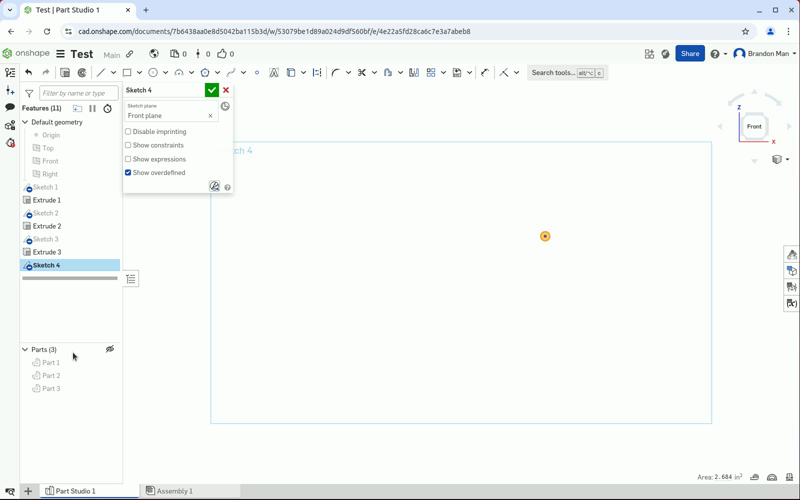
key(shift+e)
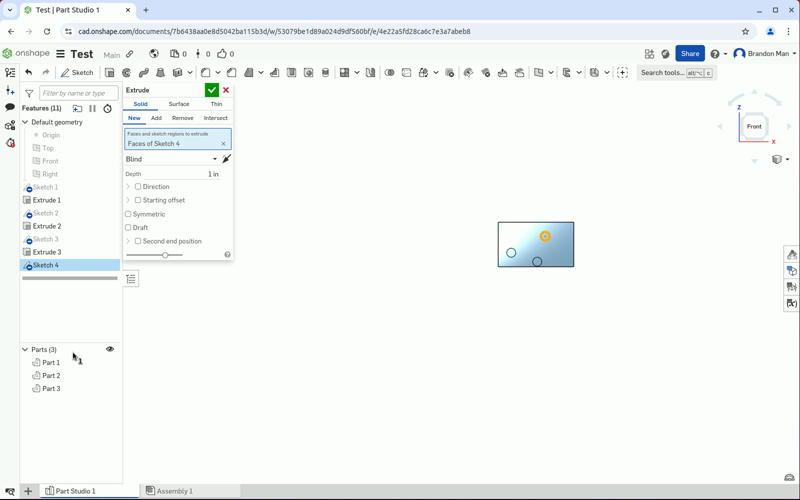
mouse_move(143, 106)
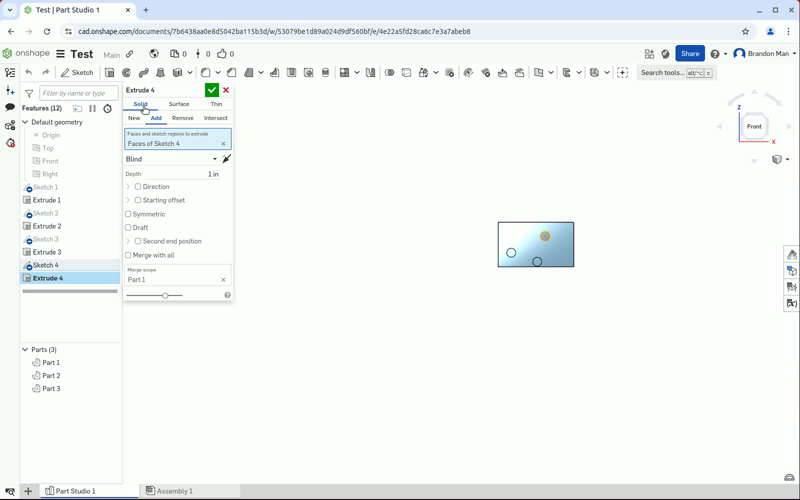
click(143, 106)
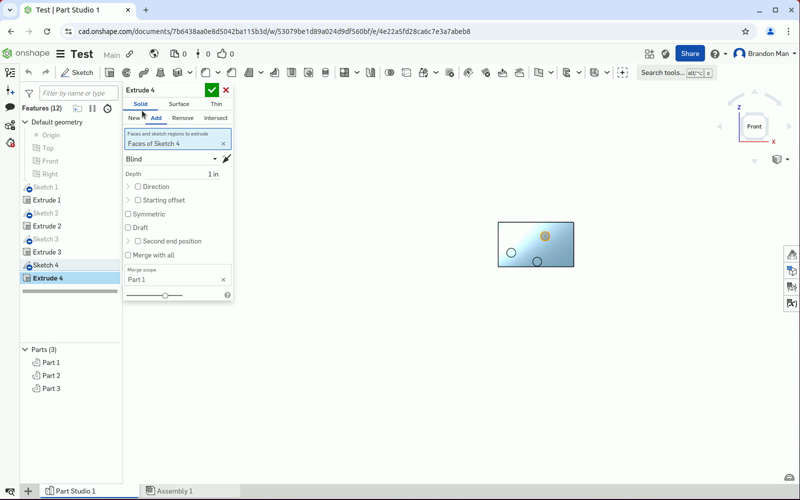
mouse_move(137, 120)
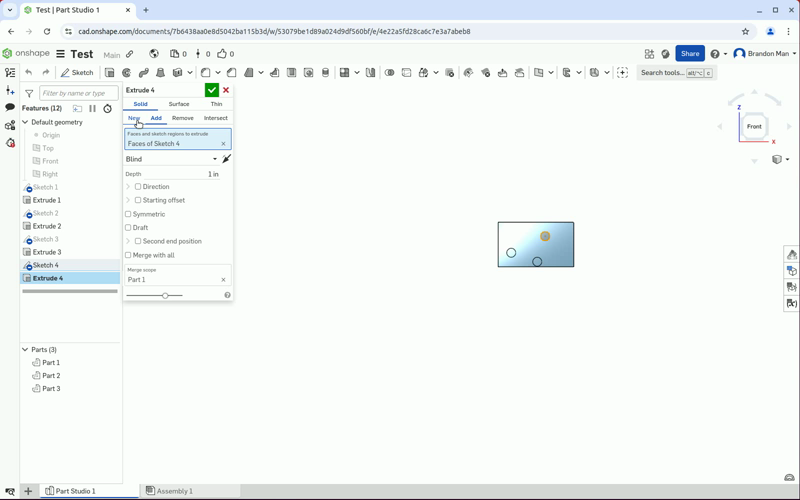
click(137, 120)
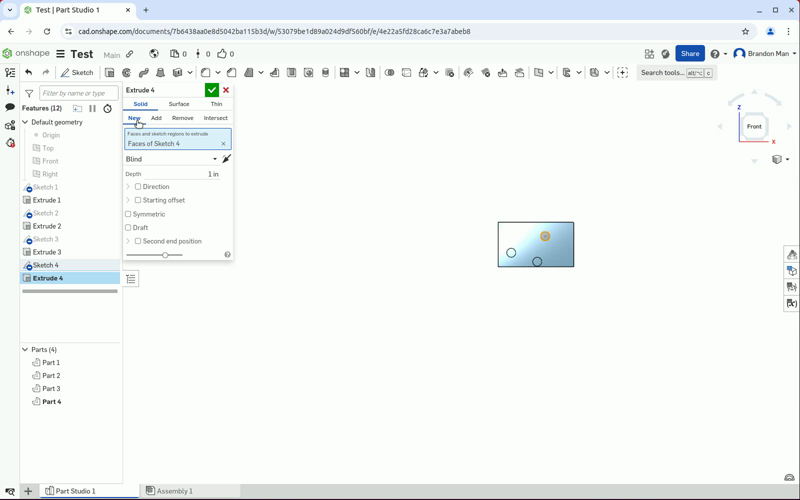
key(tab, 4)
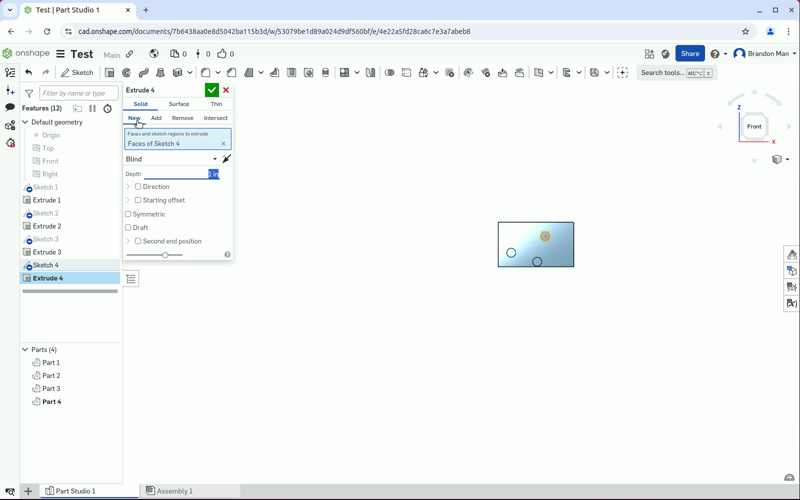
text(-5.055)
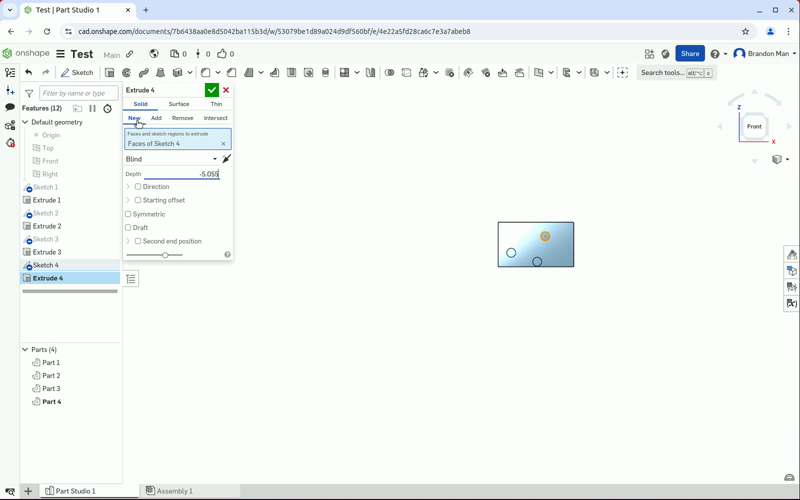
key(enter)
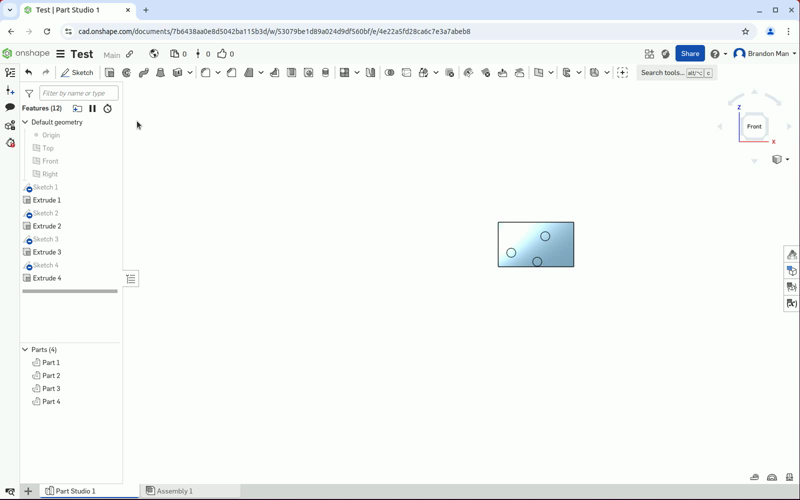
key(shift+h)
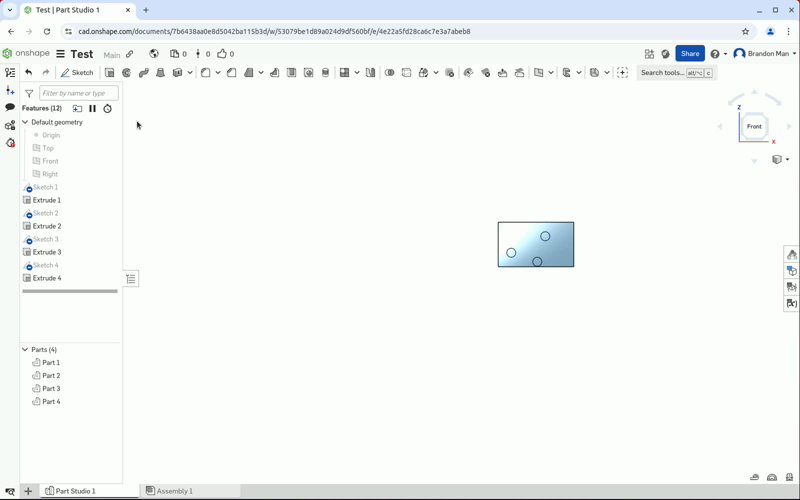
key(shift+h)
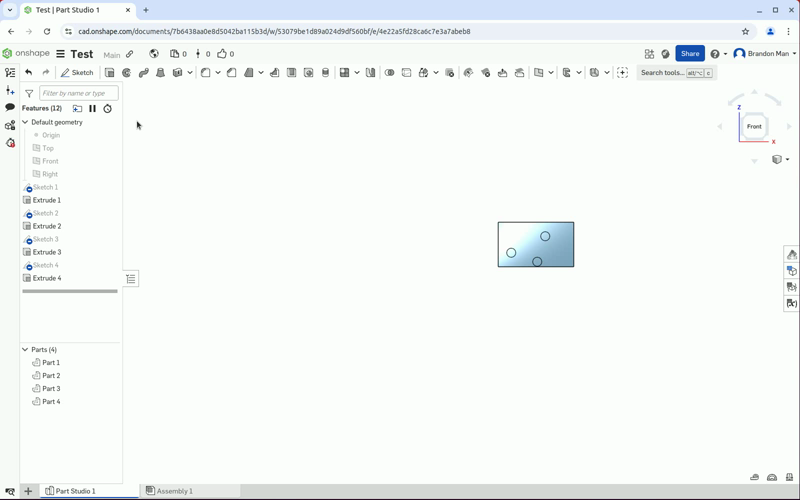
mouse_move(73, 189)
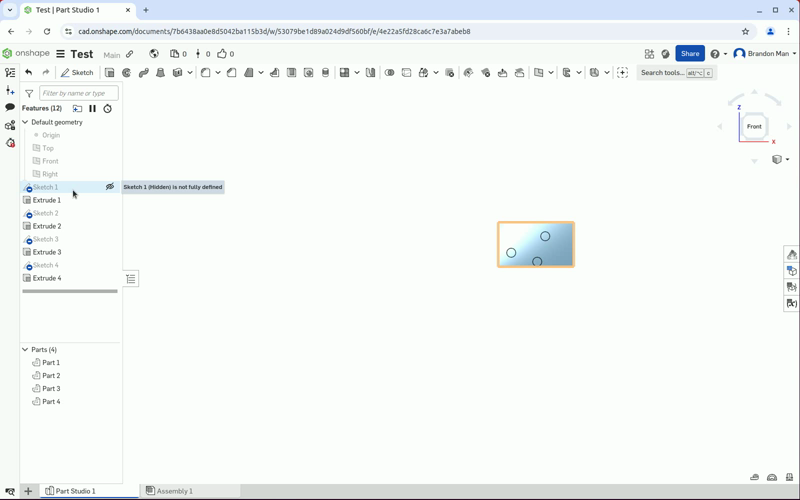
click(73, 189)
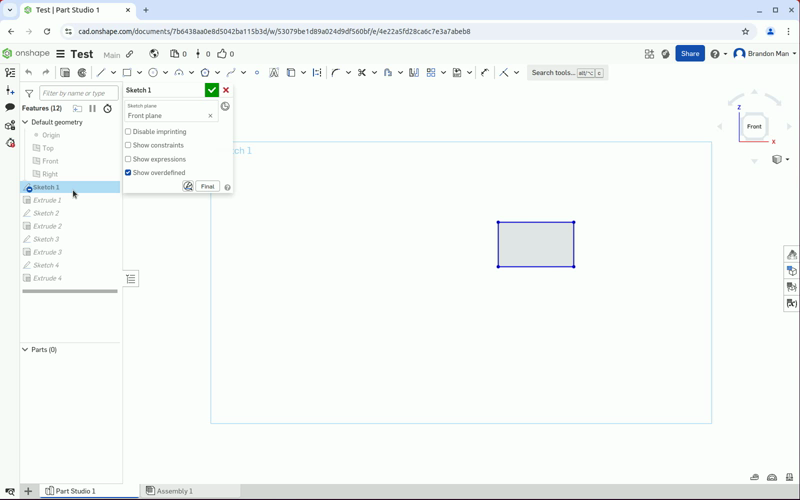
mouse_move(229, 92)
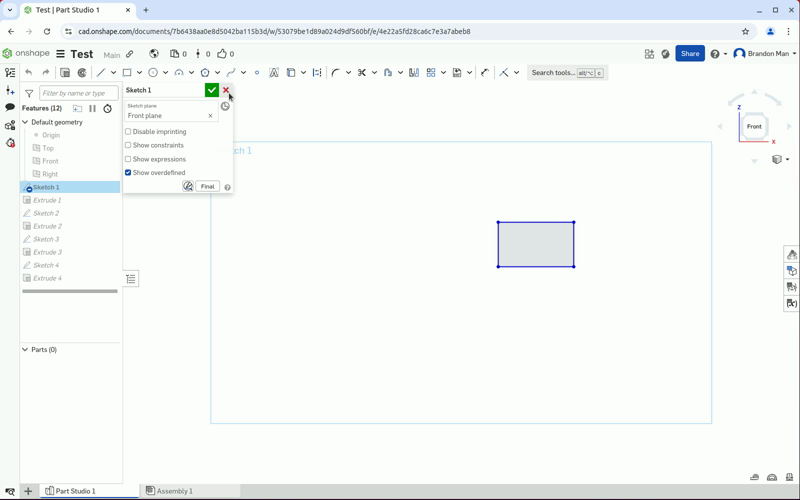
click(229, 92)
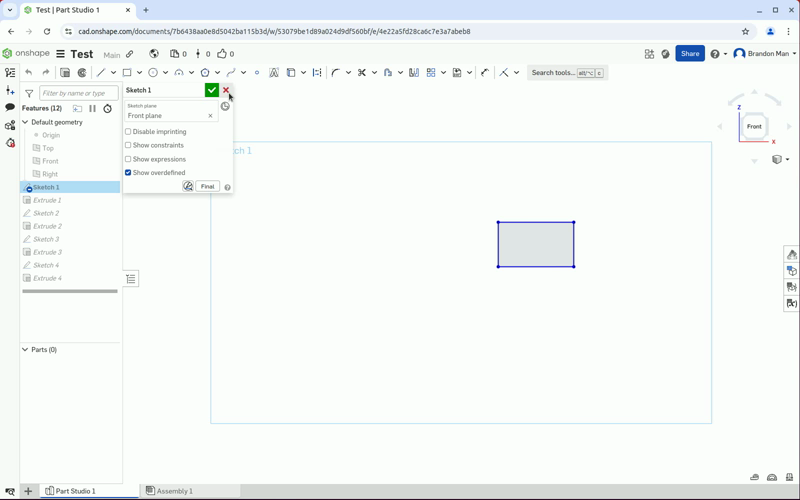
key(shift+s)
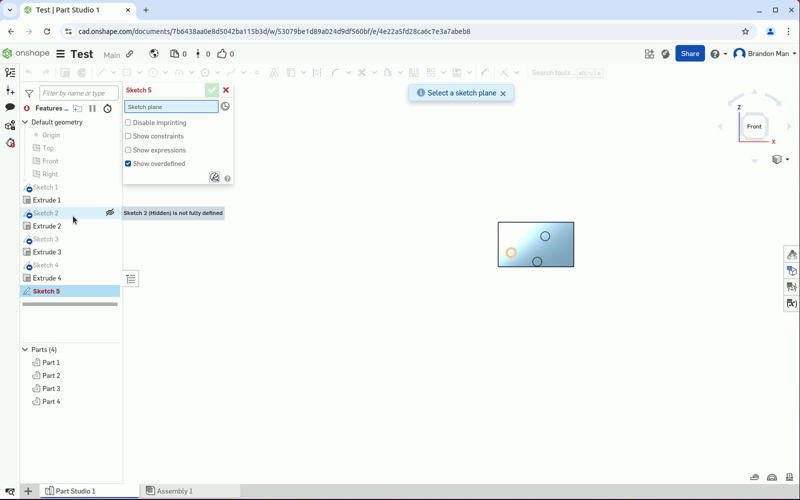
scroll(3)
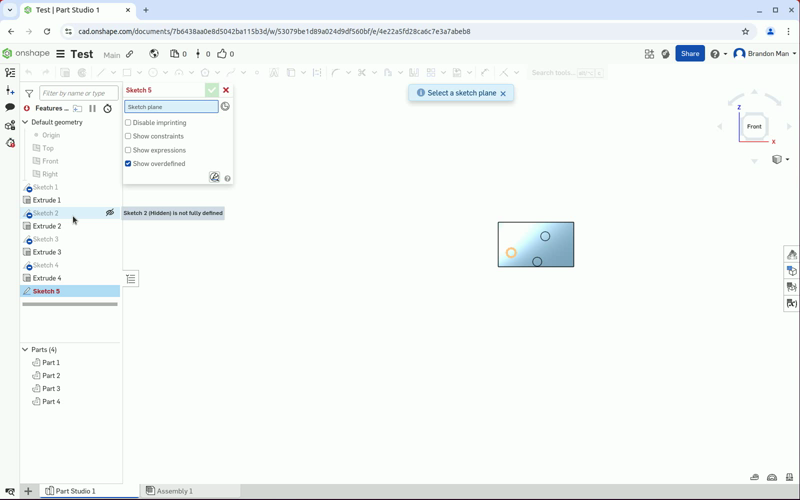
mouse_move(73, 163)
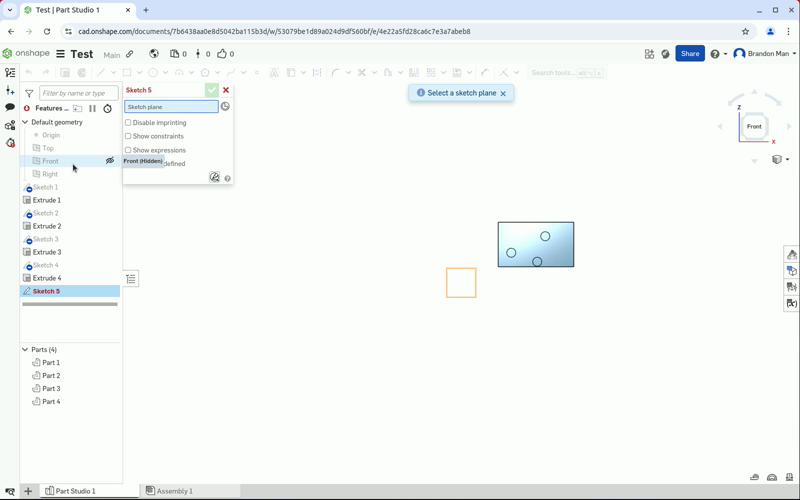
click(73, 163)
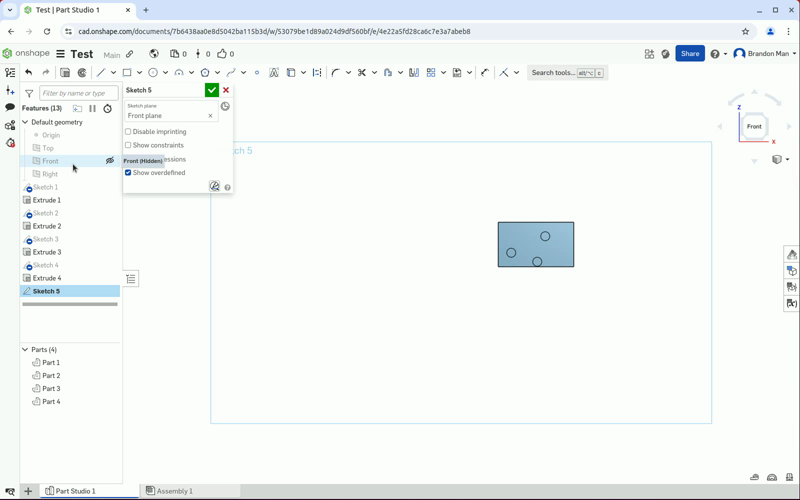
mouse_move(73, 352)
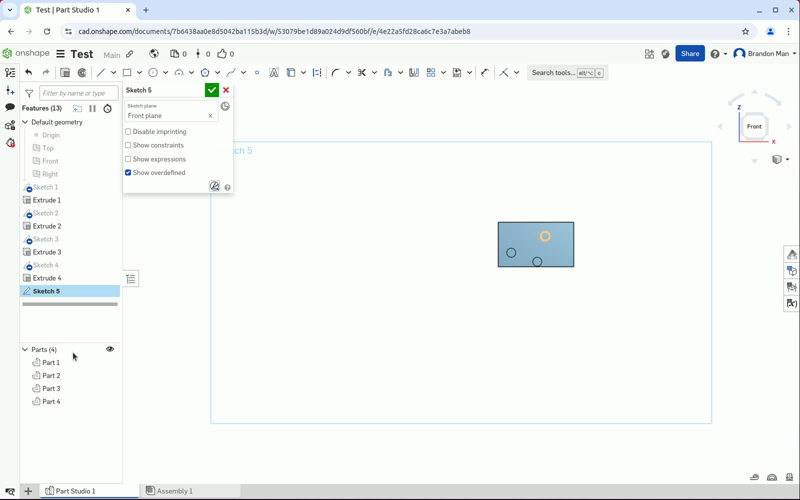
key(y)
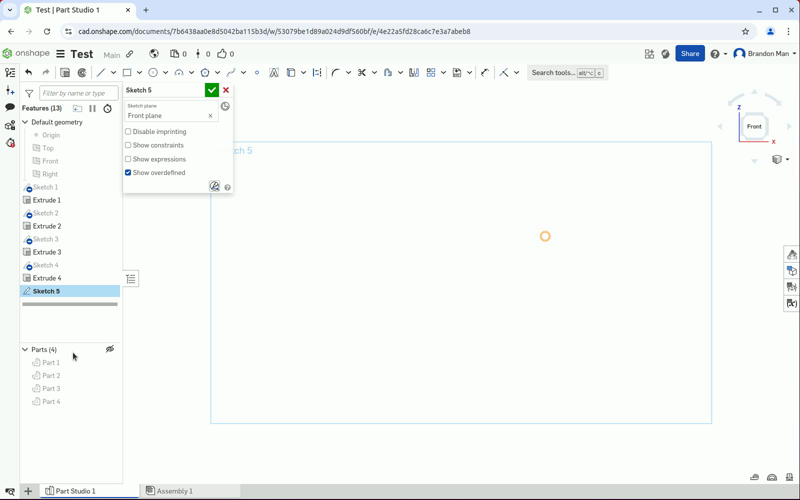
key(c)
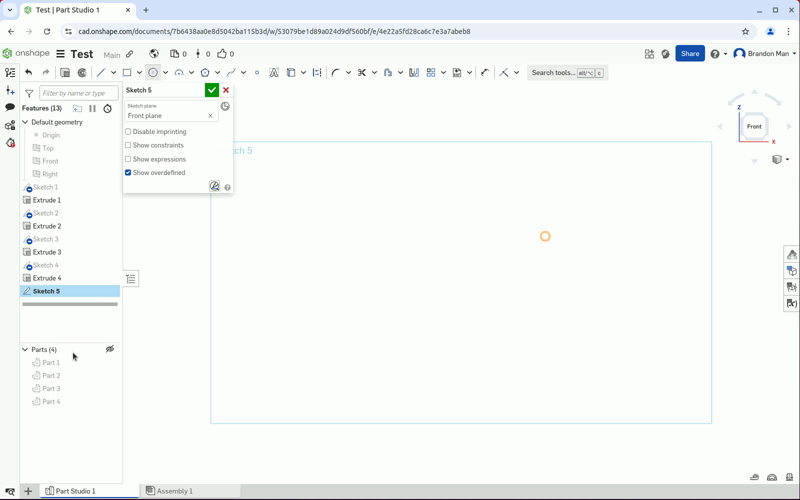
key_down(shift)
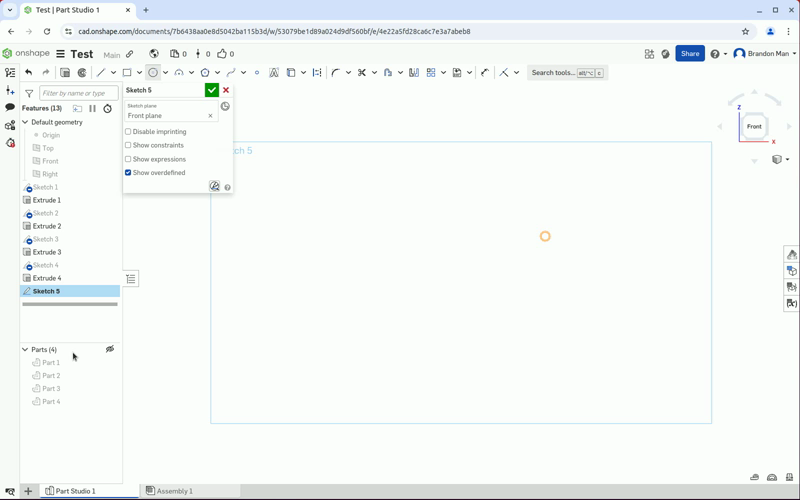
mouse_move(520, 227)
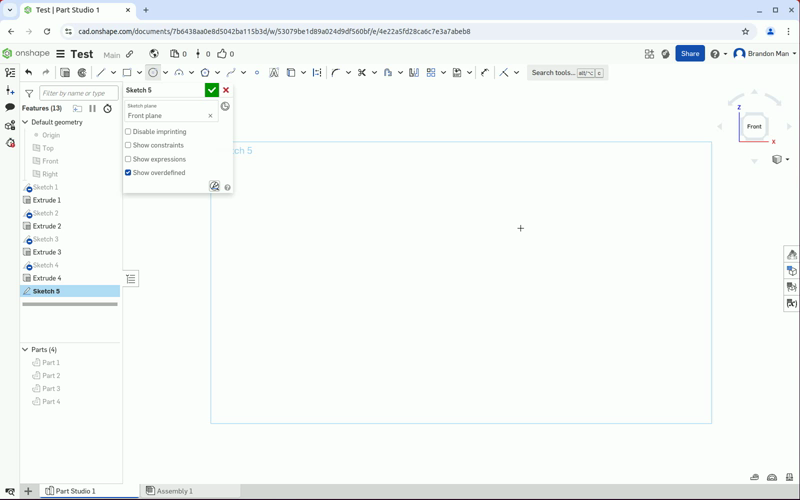
click(520, 227)
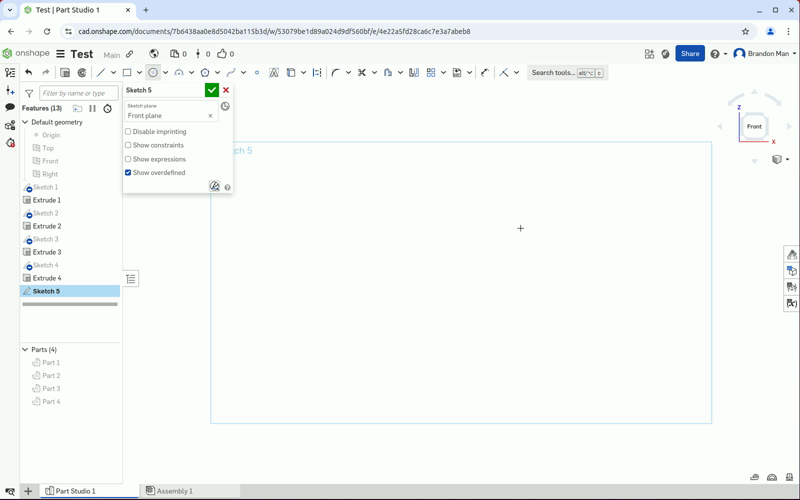
key_up(shift)
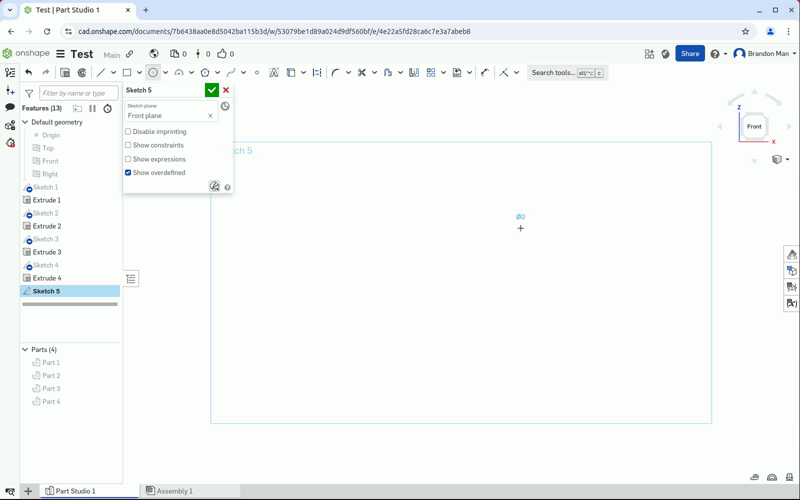
mouse_move(525, 227)
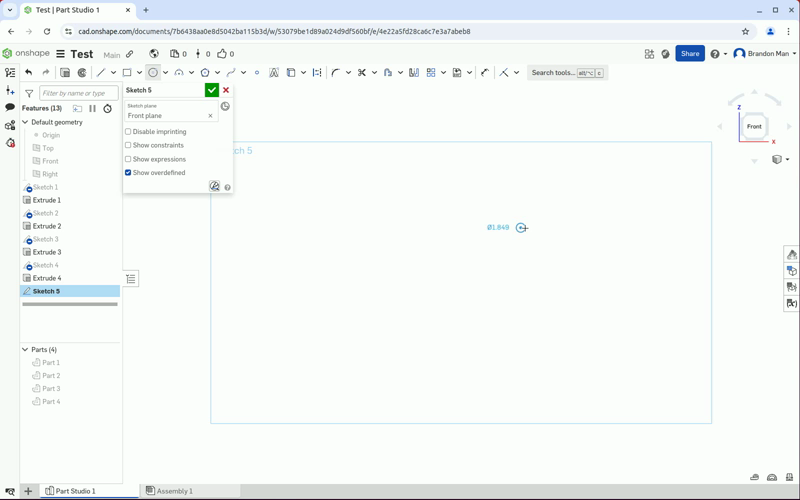
click(525, 227)
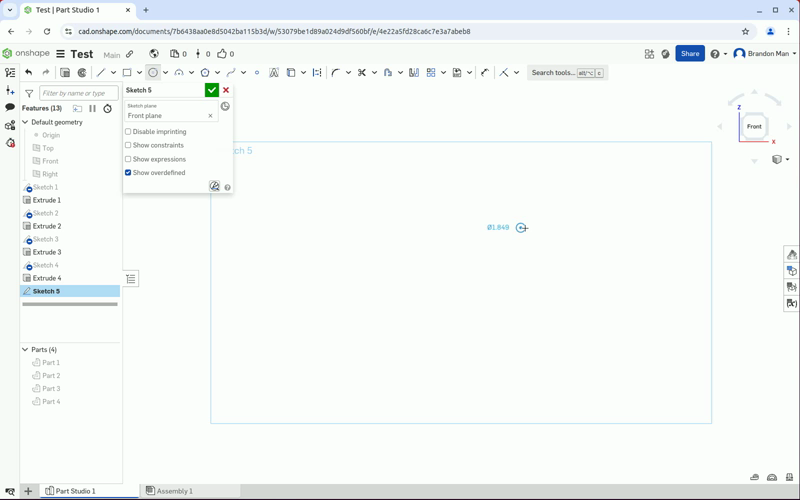
key(esc)
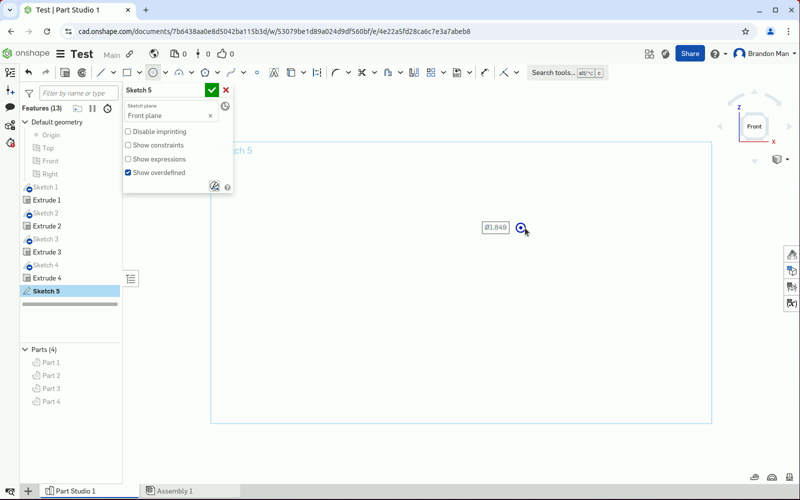
mouse_move(521, 228)
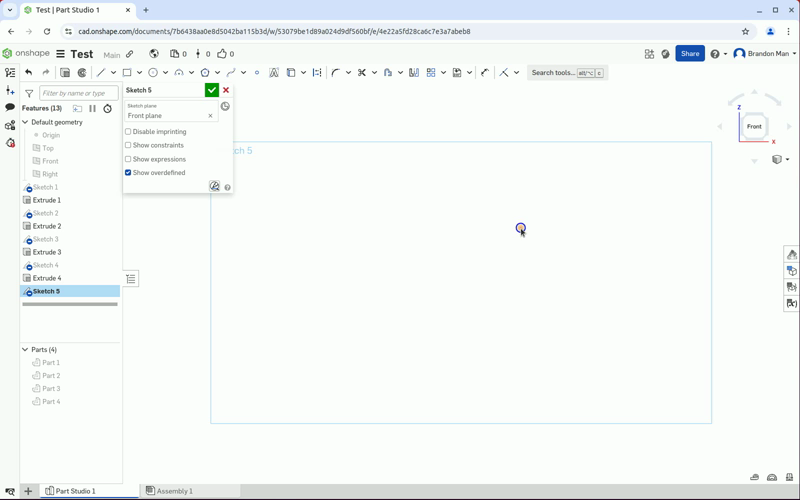
scroll(6)
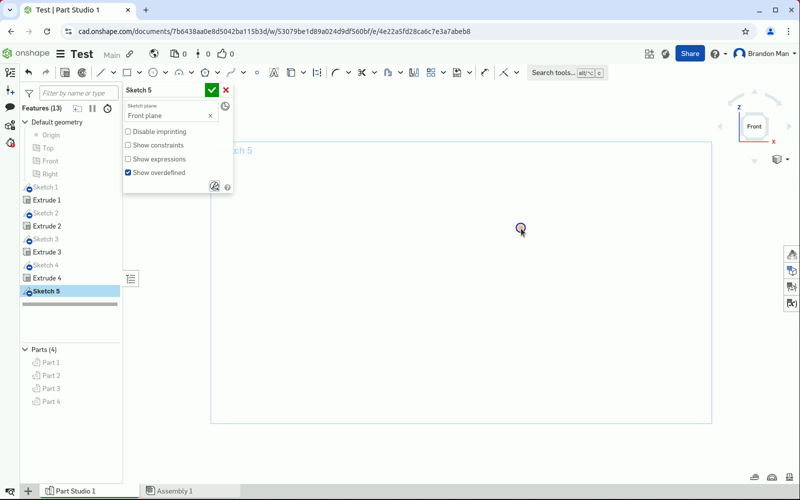
scroll(6)
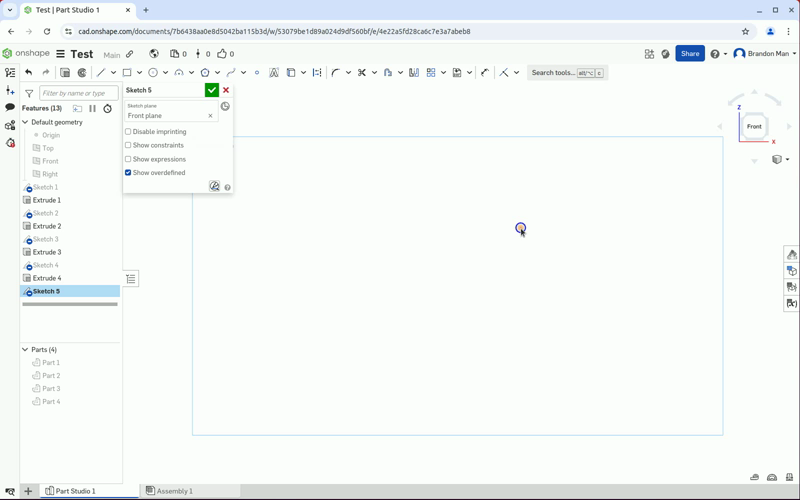
scroll(6)
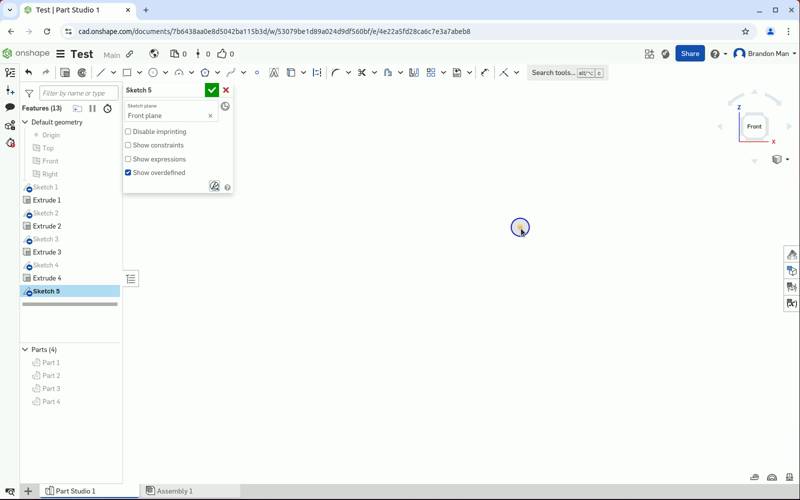
scroll(6)
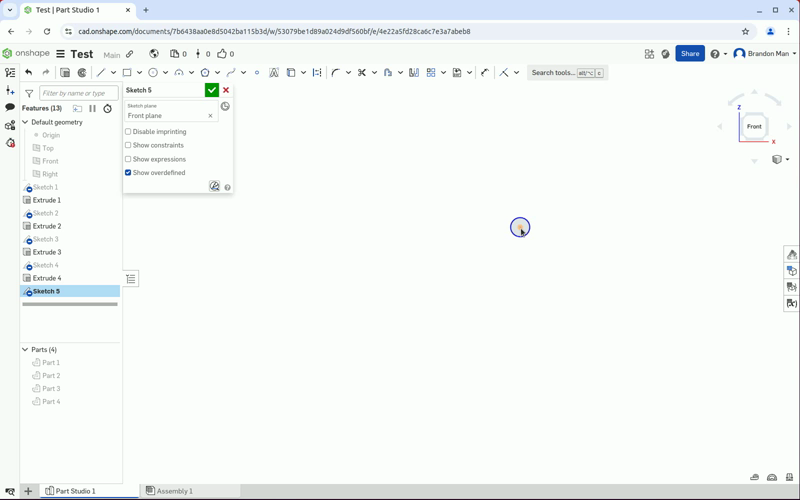
scroll(6)
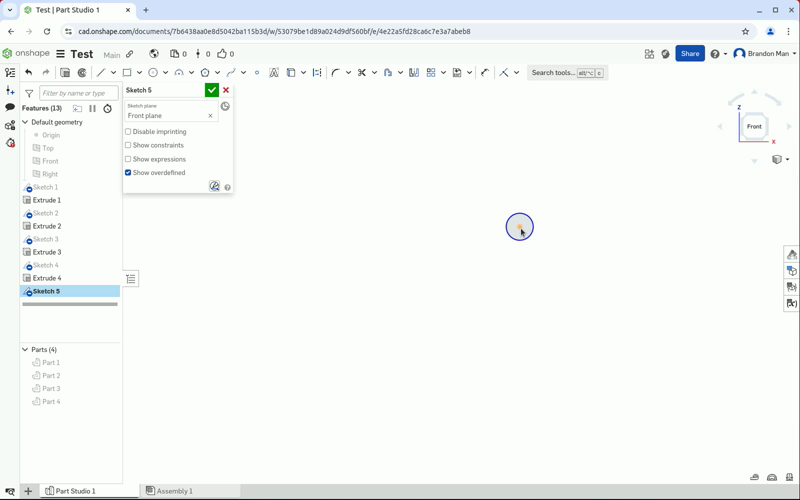
scroll(6)
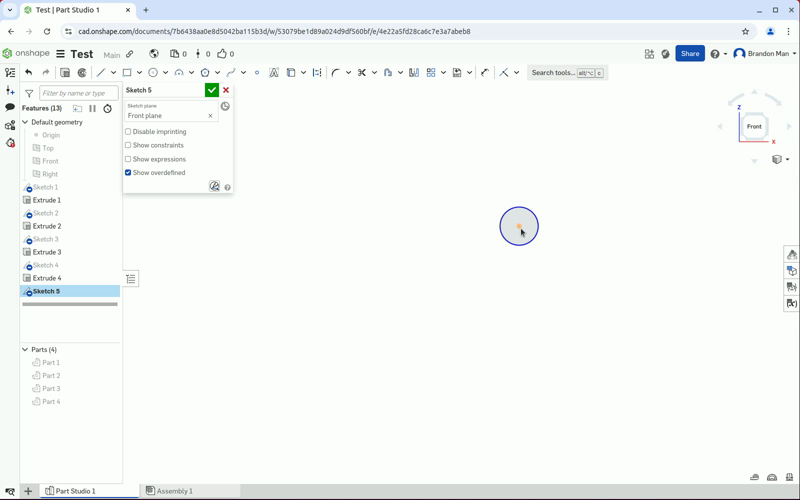
scroll(6)
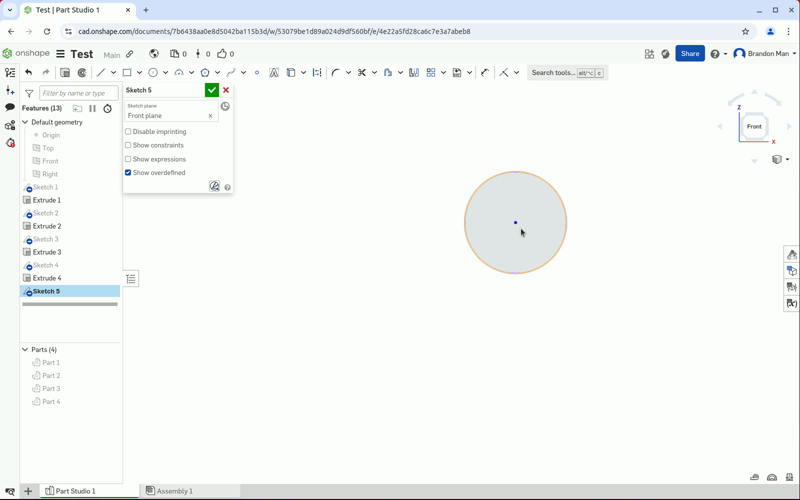
click(521, 228)
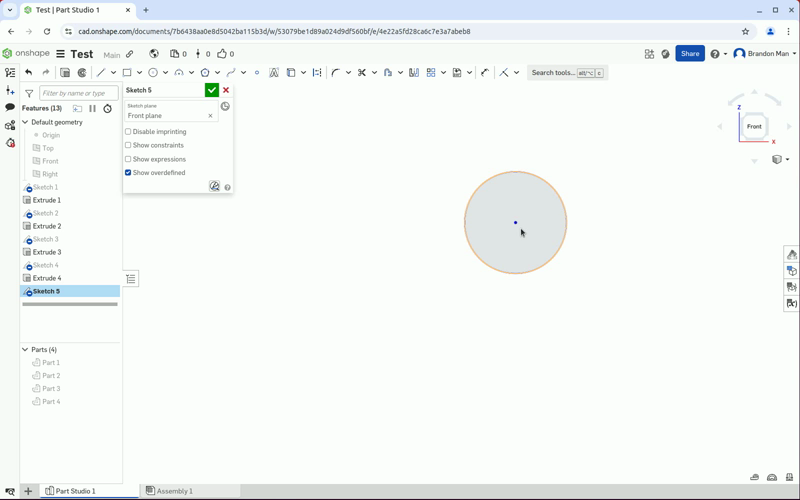
scroll(-6)
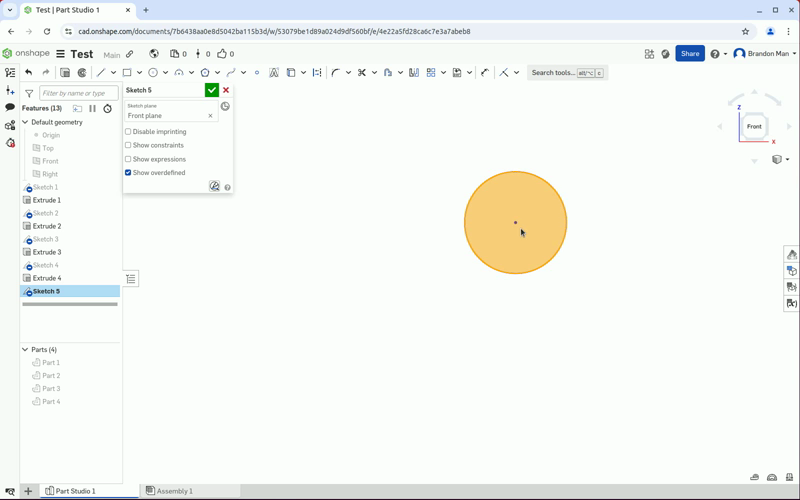
scroll(-6)
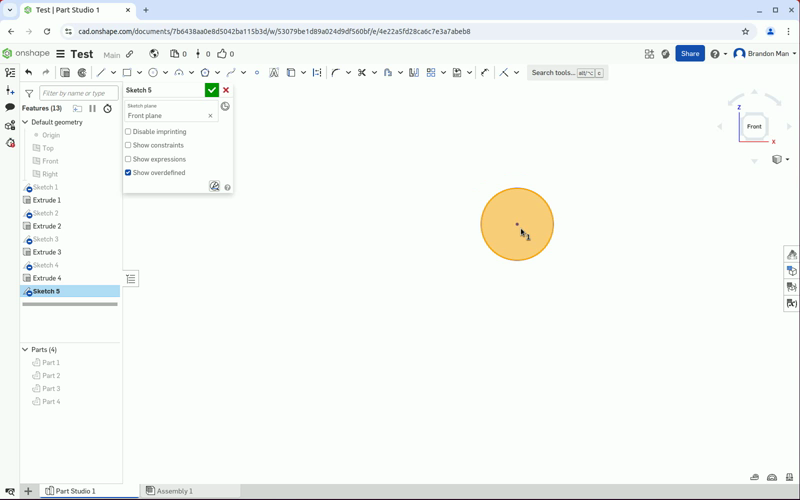
scroll(-6)
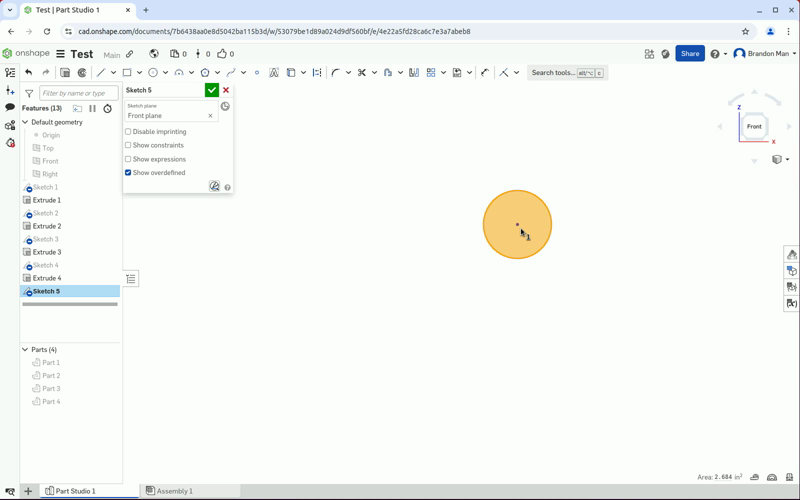
scroll(-6)
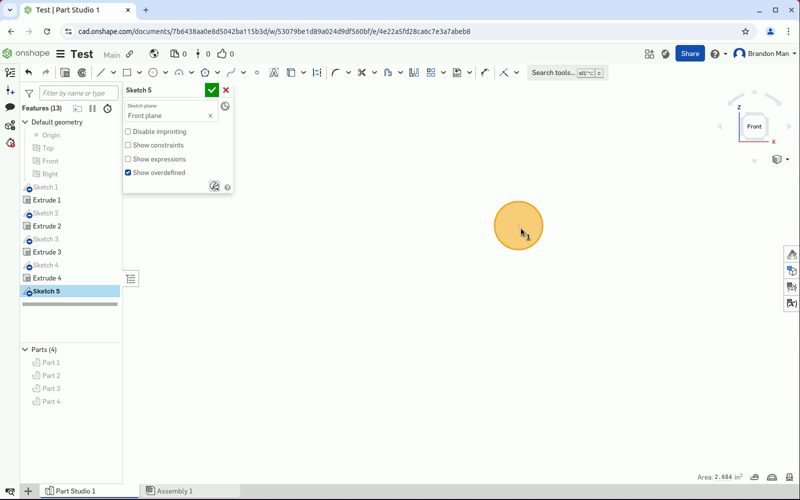
scroll(-6)
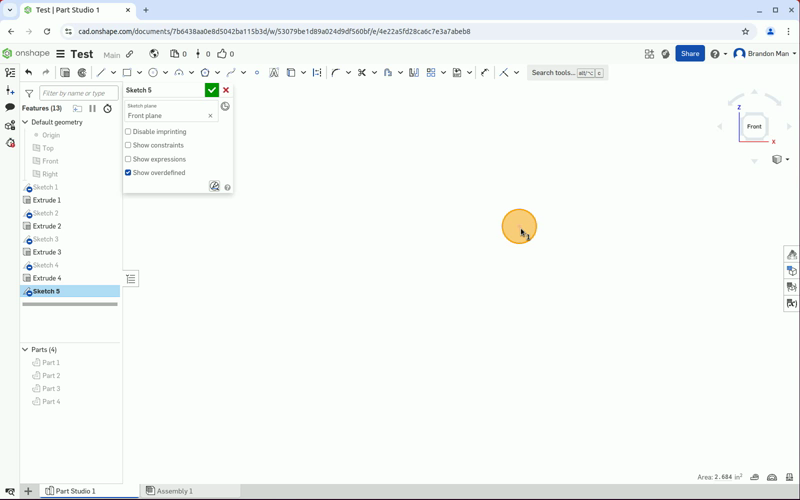
scroll(-6)
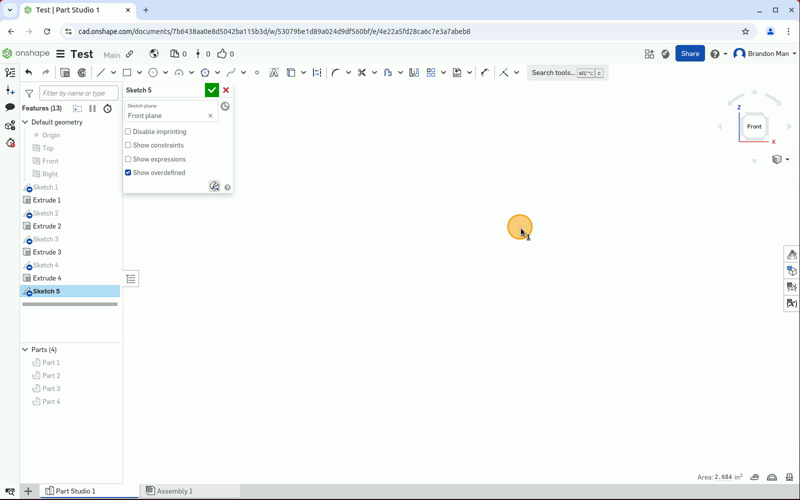
scroll(-6)
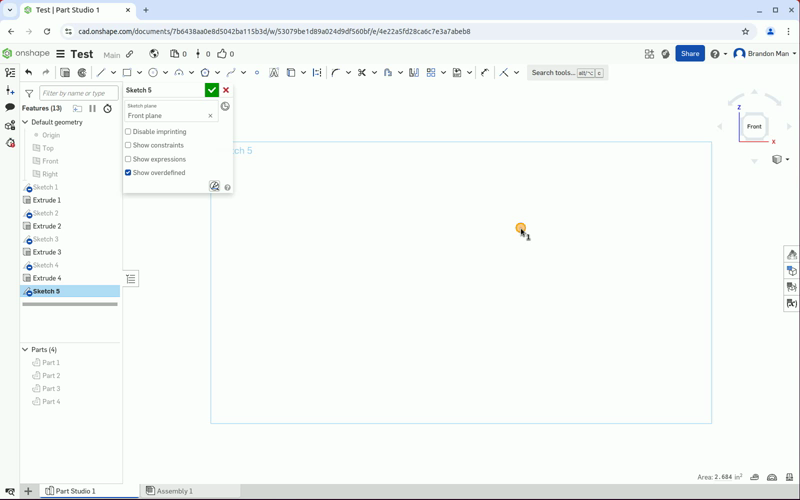
mouse_move(73, 352)
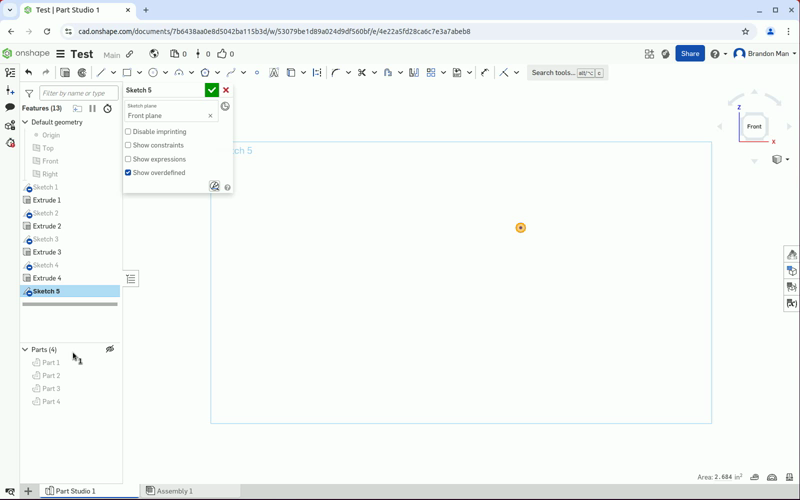
key(shift+y)
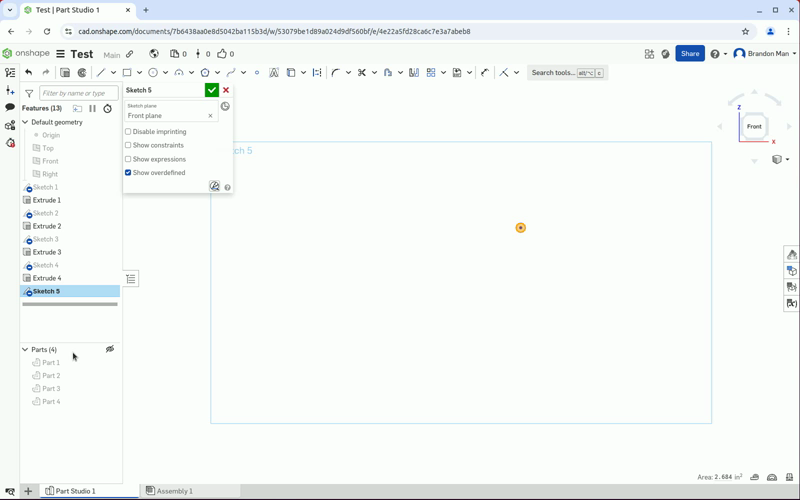
key(shift+e)
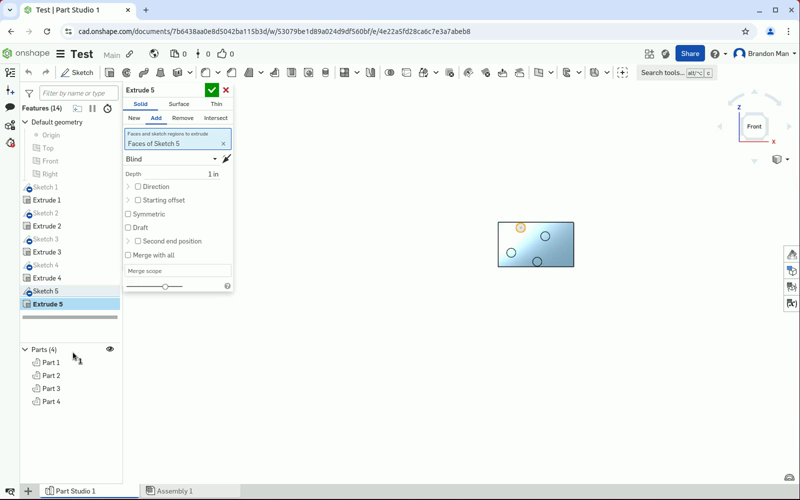
mouse_move(143, 106)
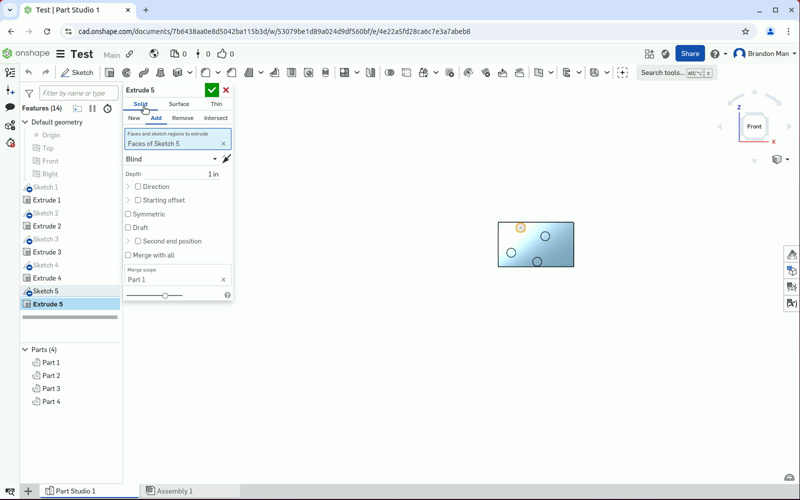
click(143, 106)
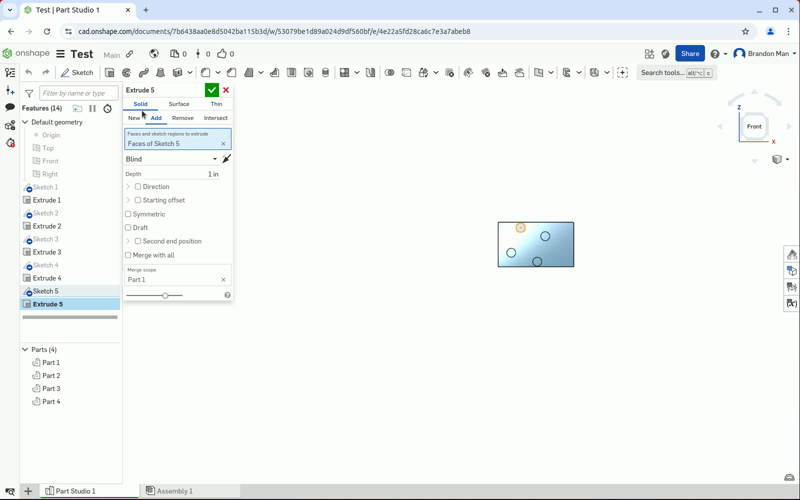
mouse_move(137, 120)
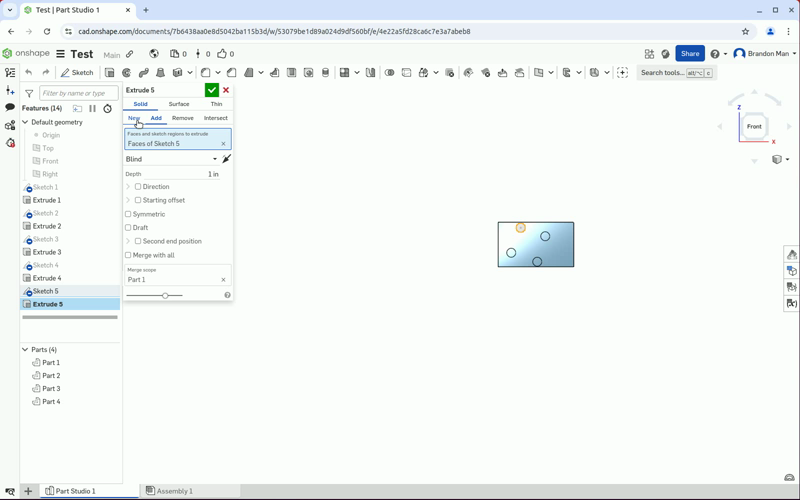
click(137, 120)
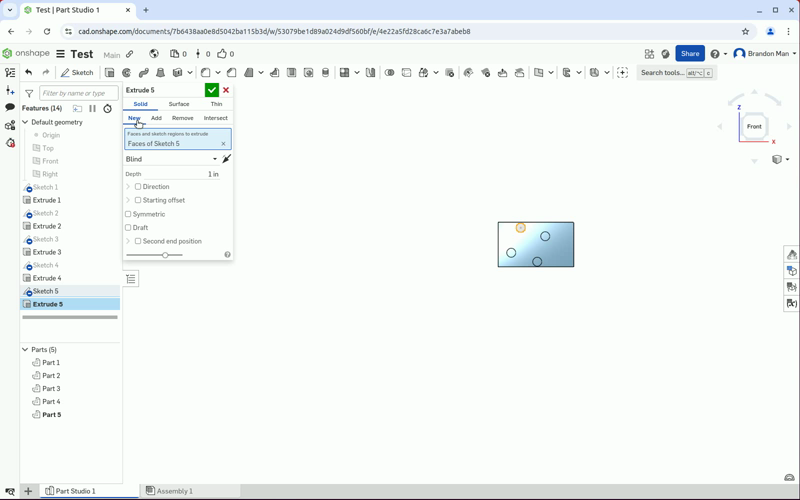
key(tab, 4)
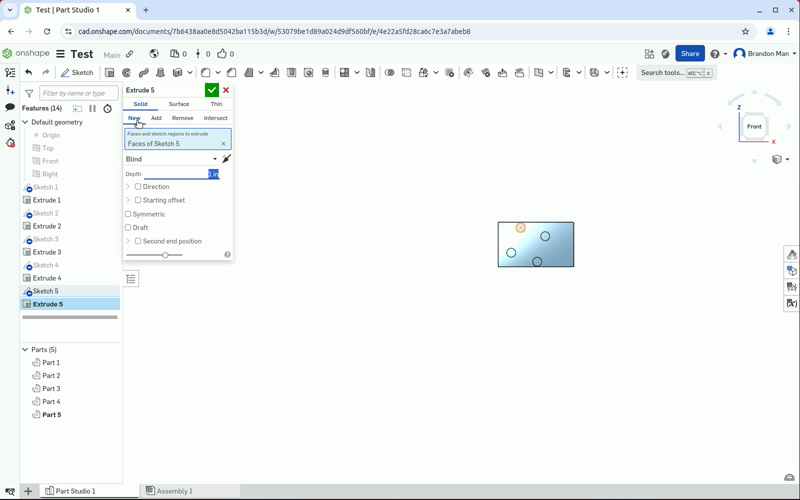
text(-5.055)
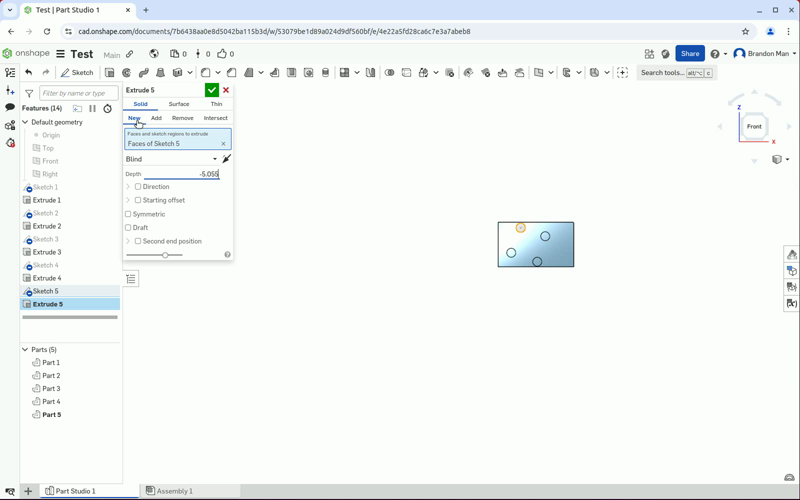
key(enter)
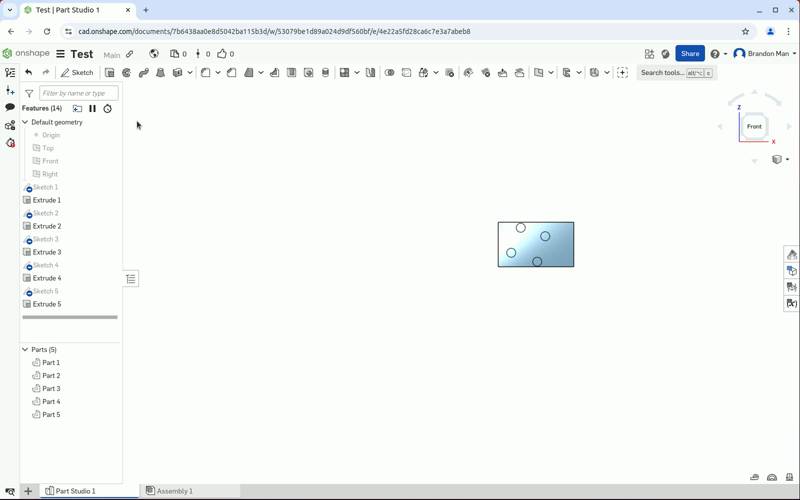
key(shift+h)
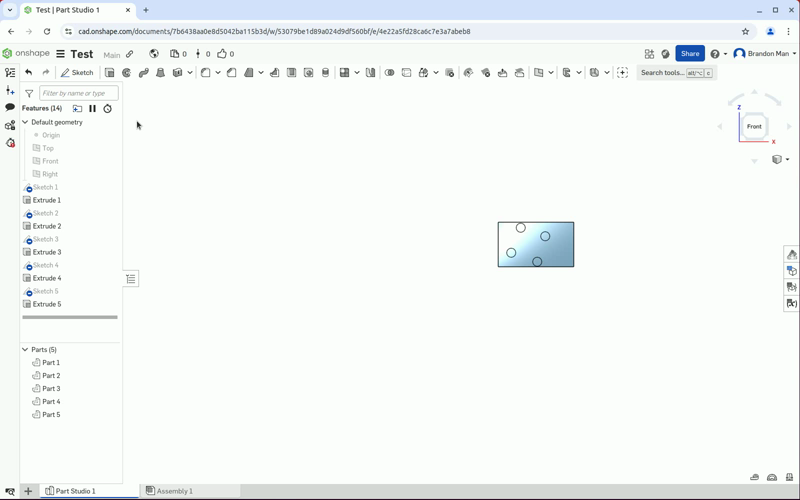
key(shift+h)
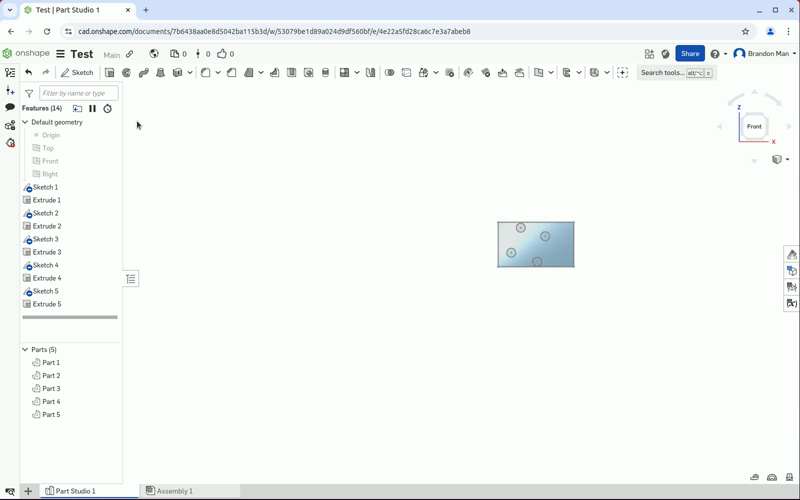
key(shift+7)
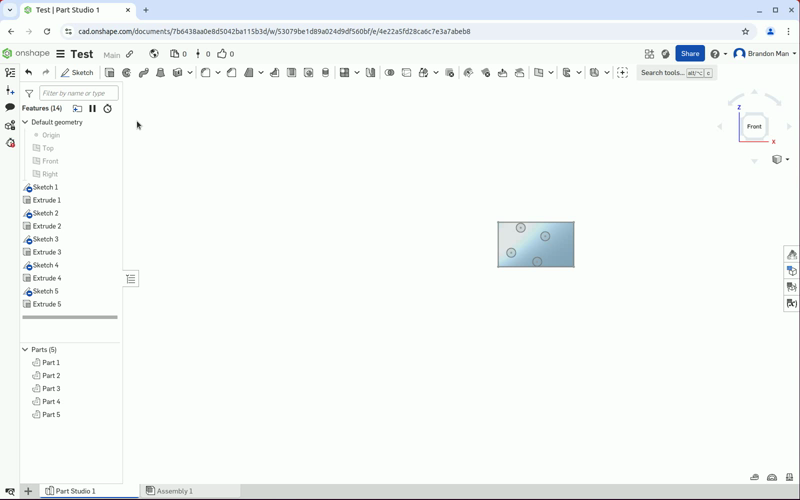
key(left, 2)
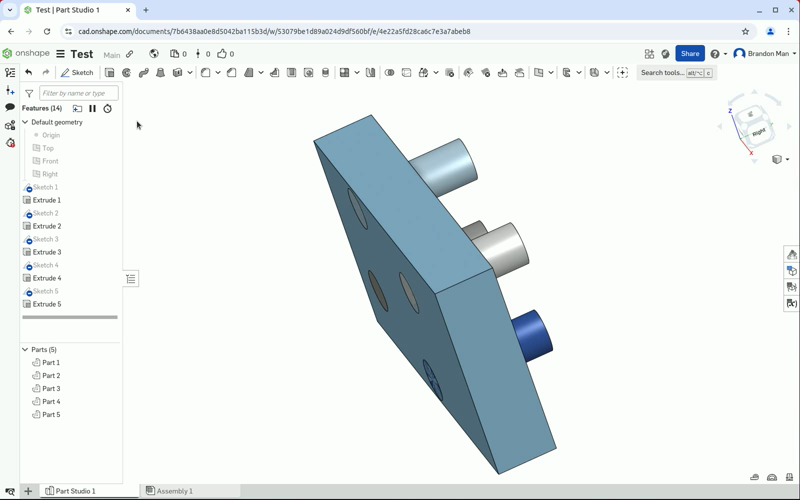
key(down, 2)
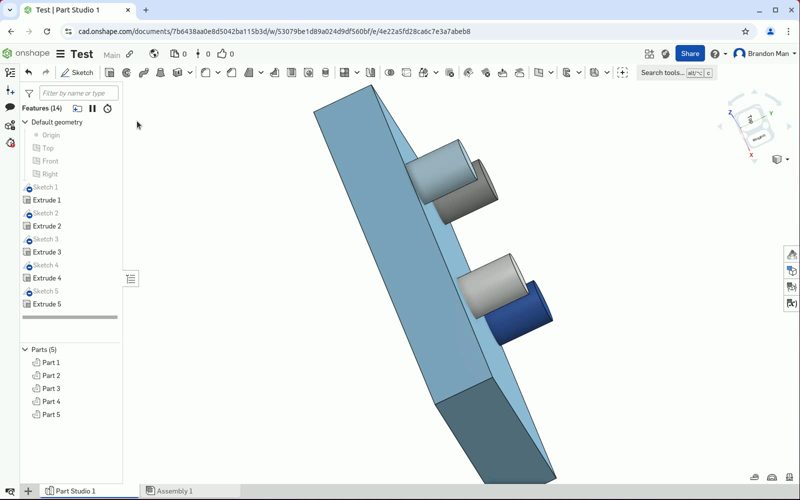
key(up, 2)
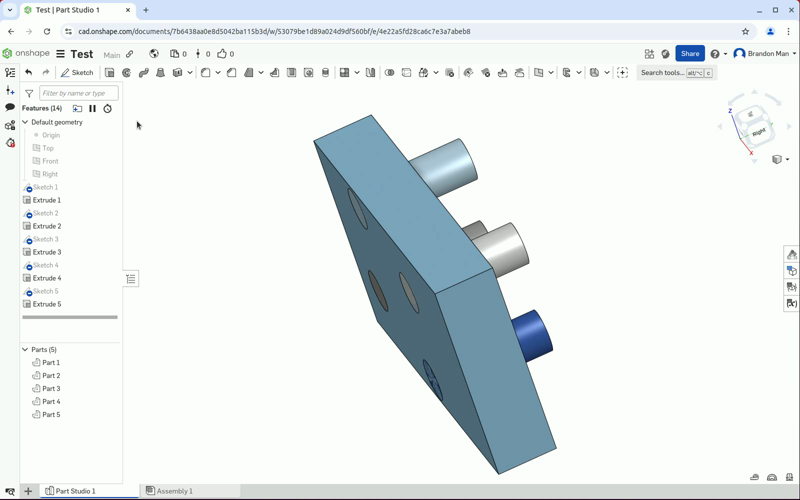
key(right, 2)
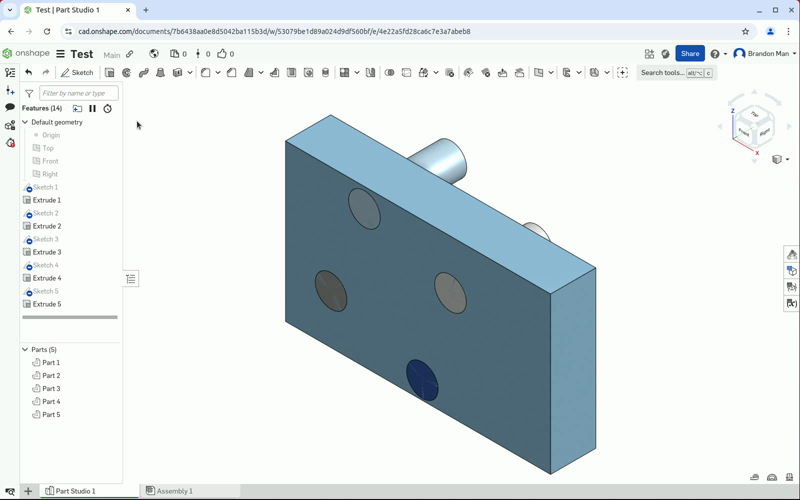
mouse_move(73, 189)
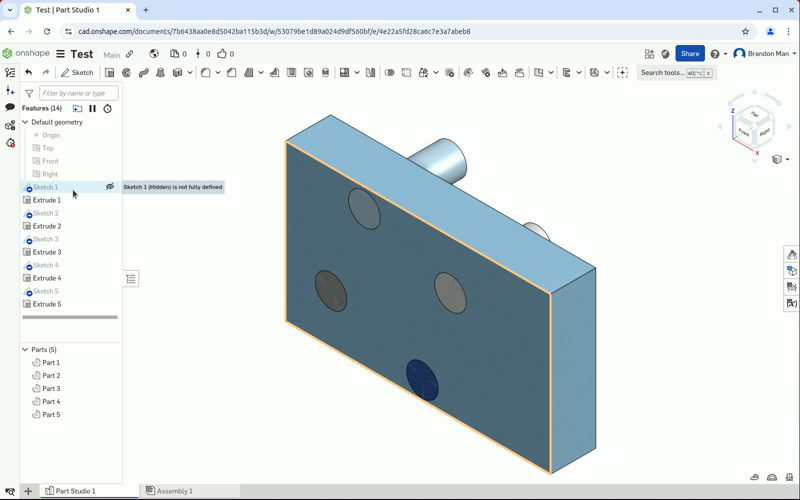
click(73, 189)